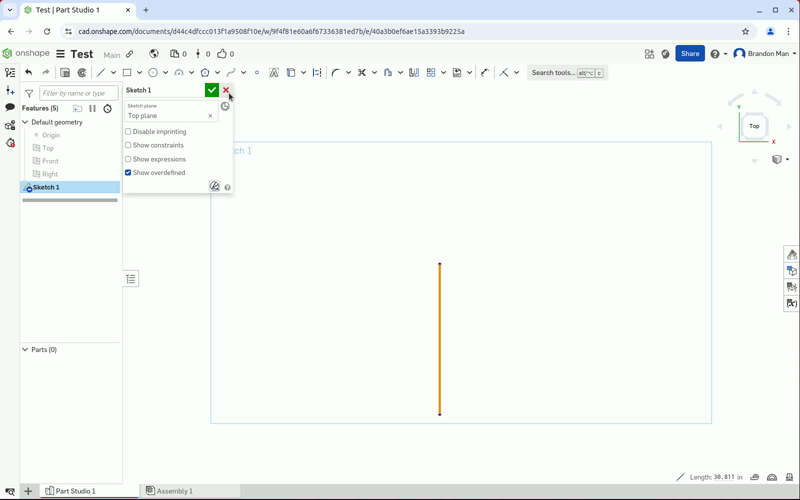
key(shift+h)
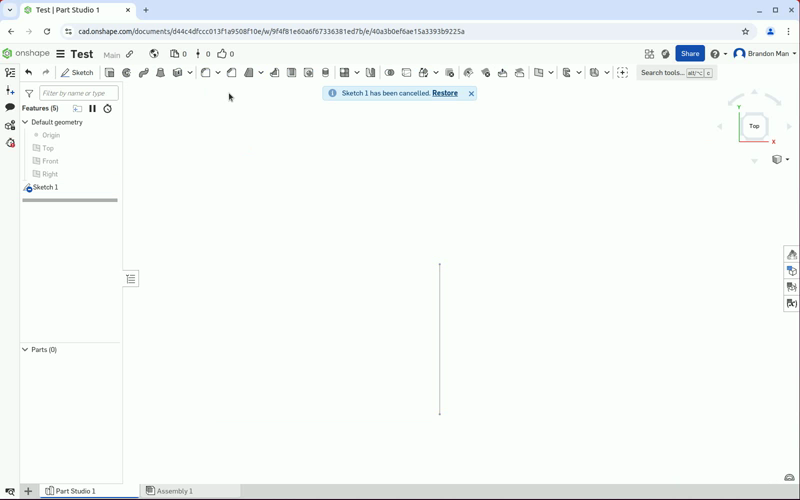
key(shift+s)
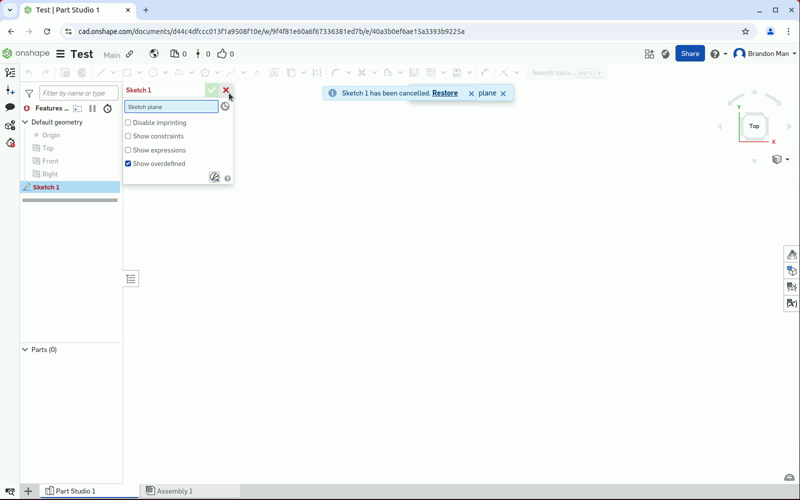
mouse_move(73, 150)
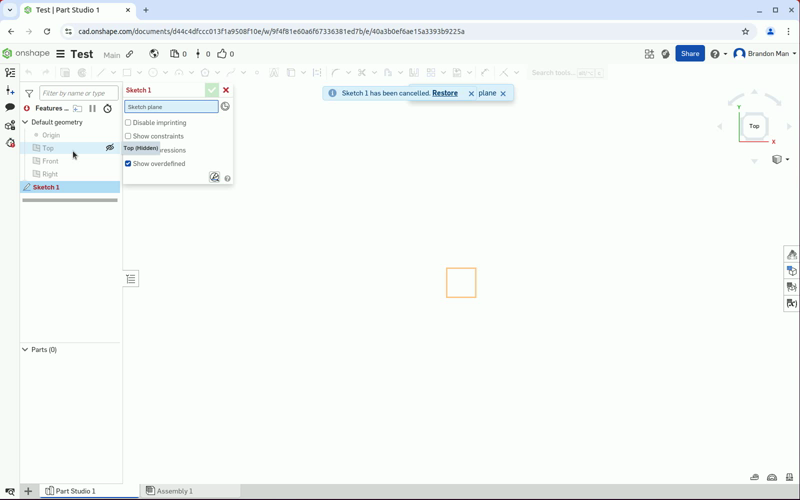
click(73, 150)
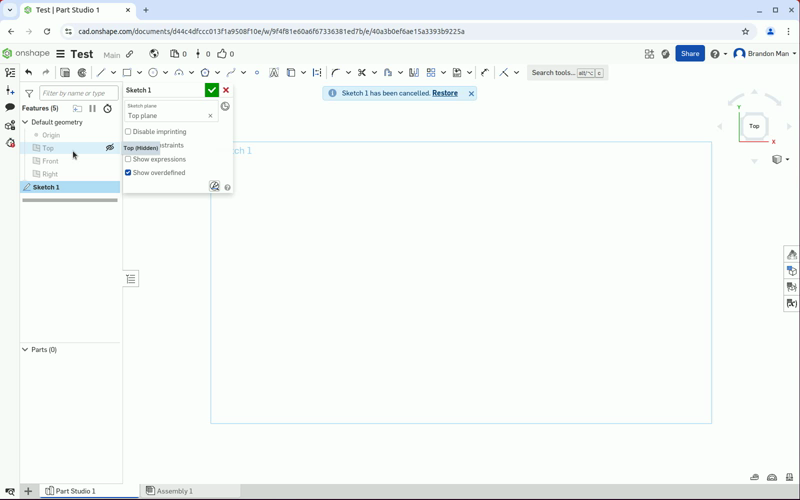
mouse_move(73, 352)
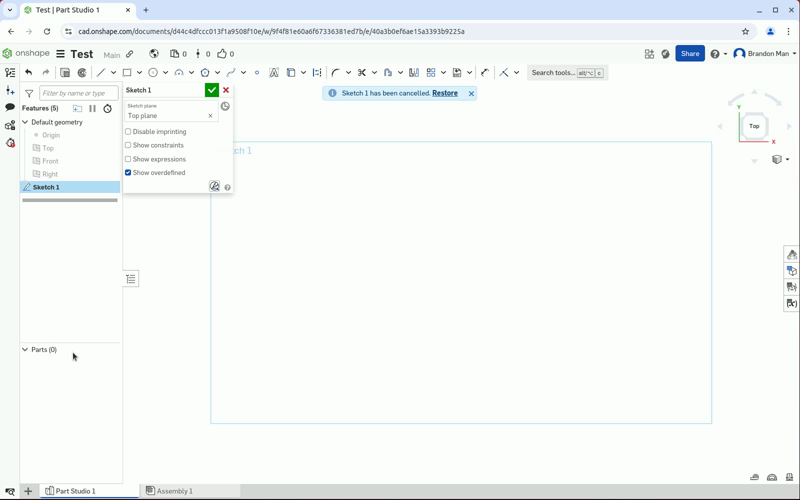
key(y)
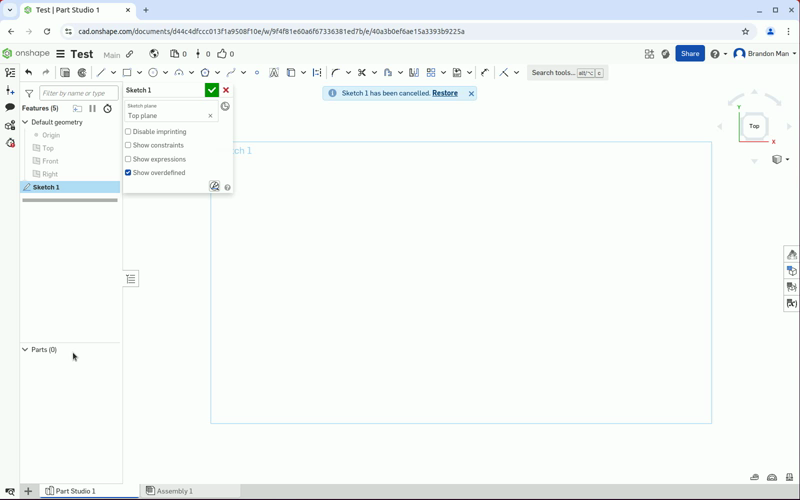
key(l)
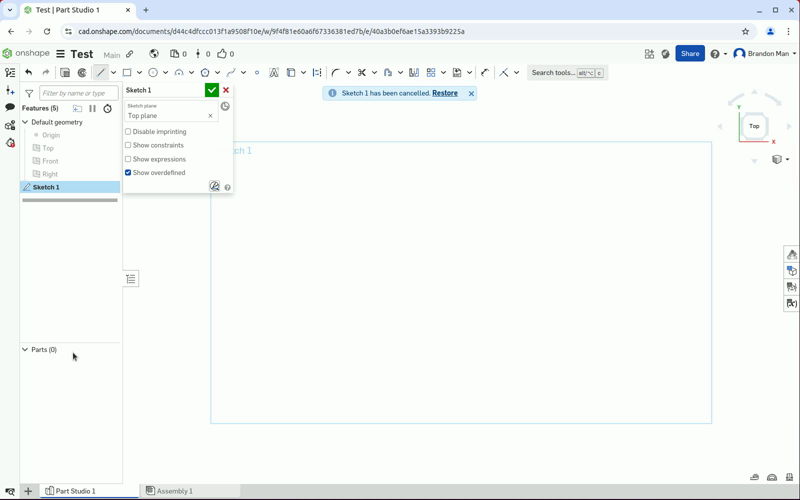
key_down(shift)
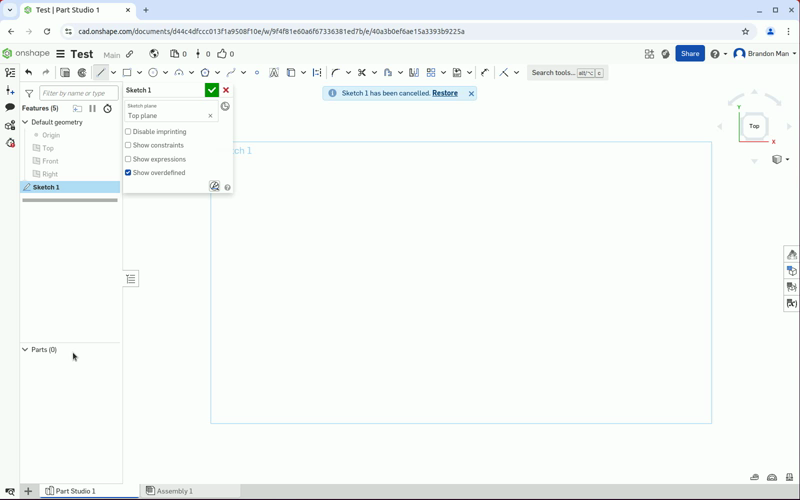
mouse_move(427, 319)
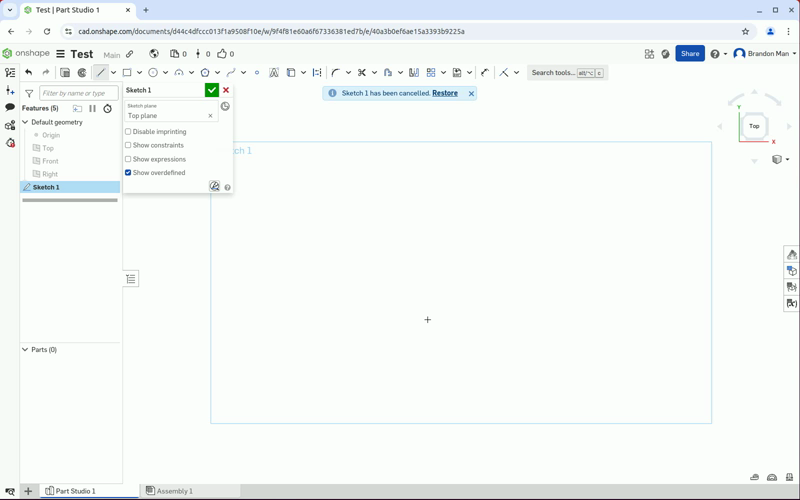
click(427, 319)
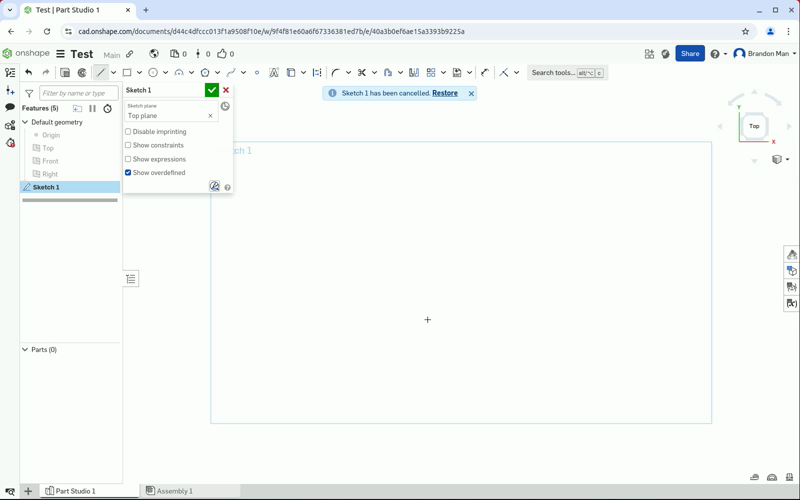
key_up(shift)
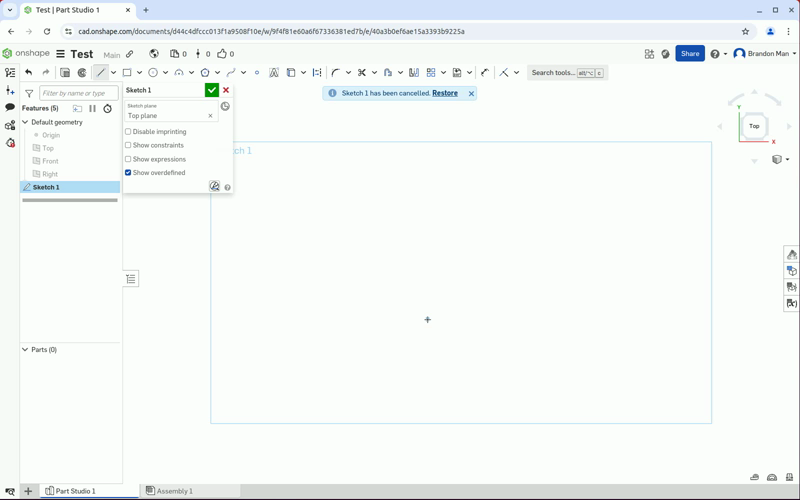
key_down(shift)
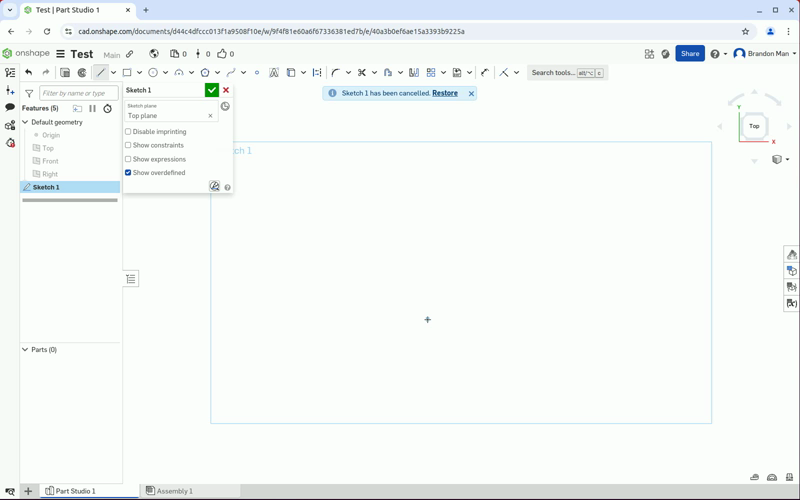
mouse_move(457, 319)
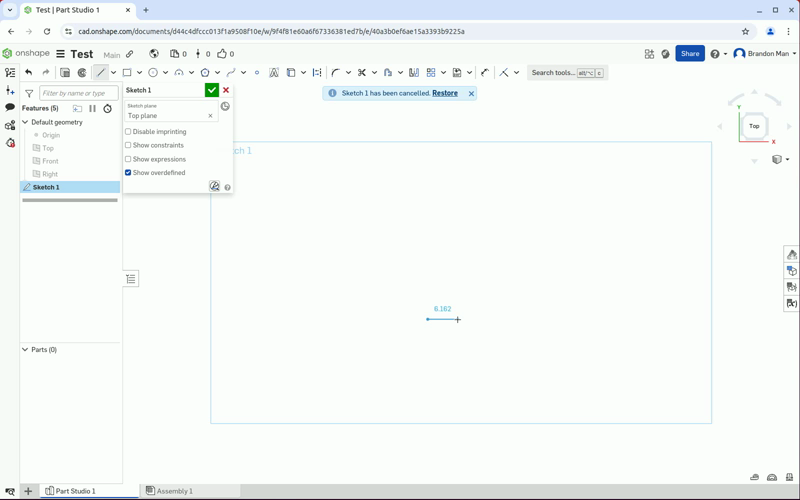
mouse_move(450, 319)
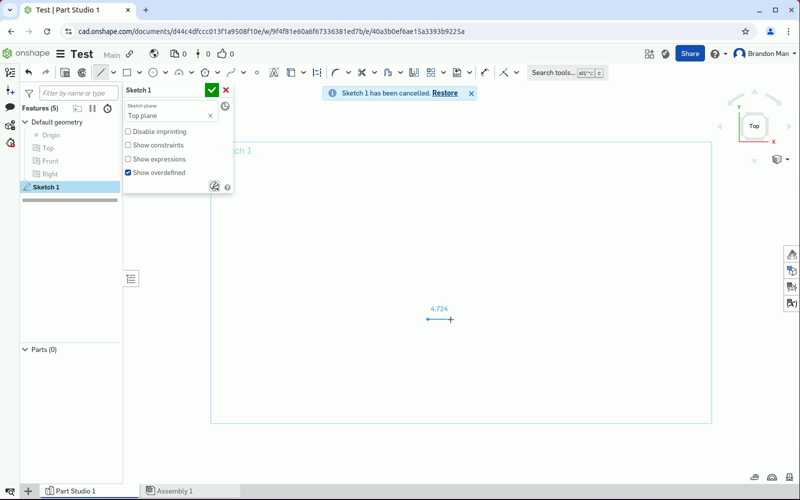
click(450, 319)
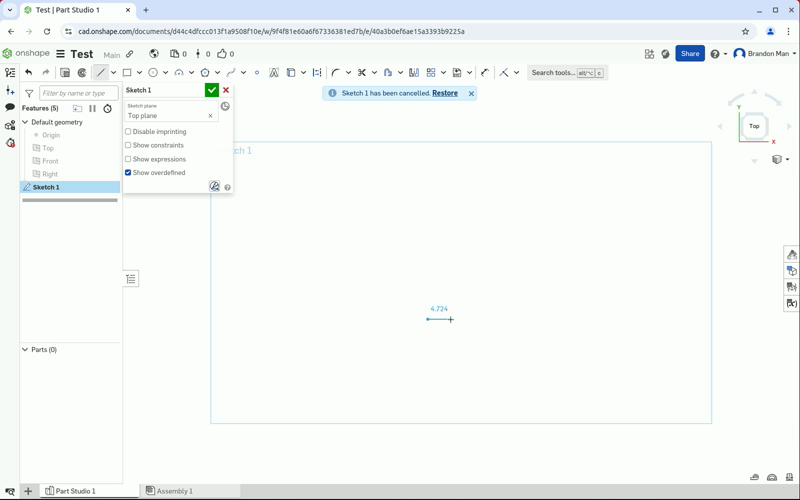
key_up(shift)
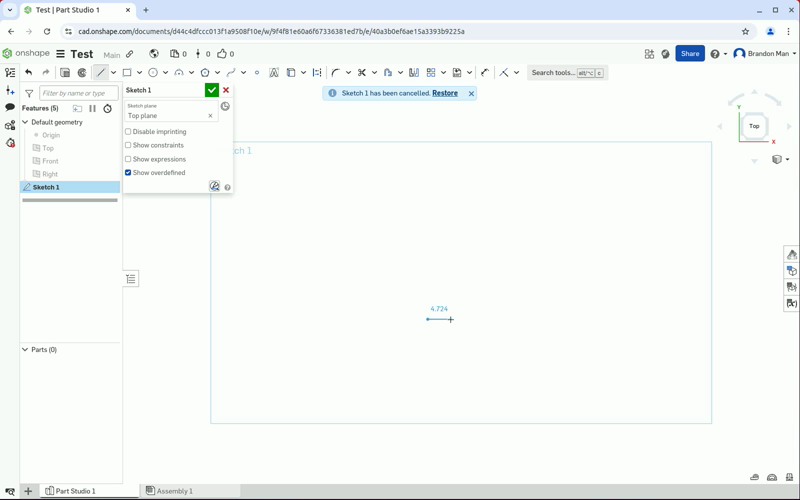
key_down(shift)
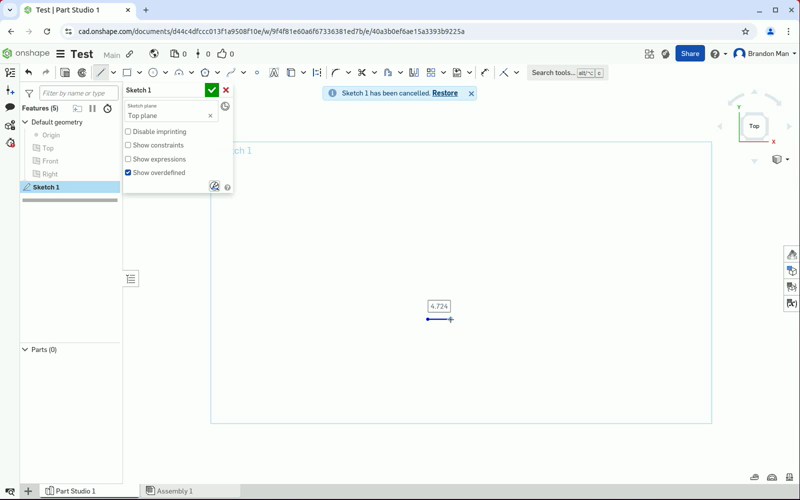
mouse_move(450, 252)
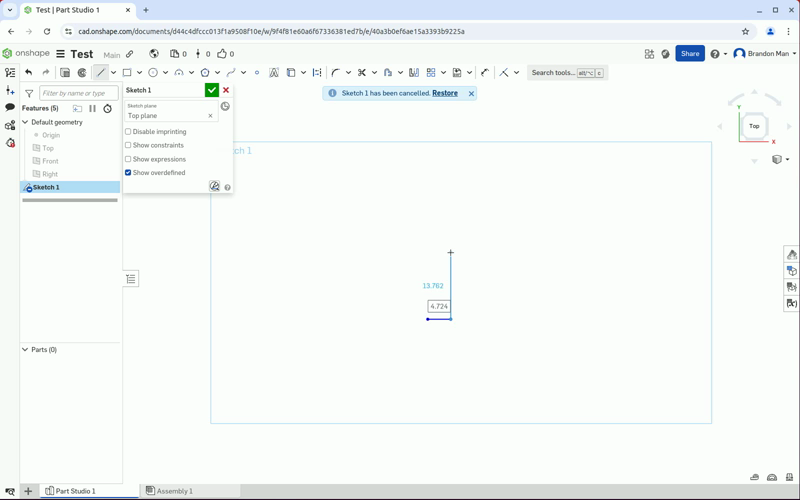
click(450, 252)
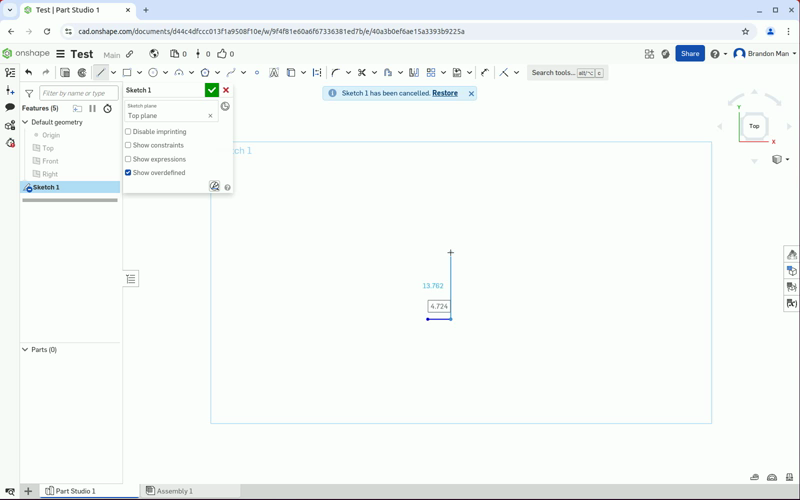
key_up(shift)
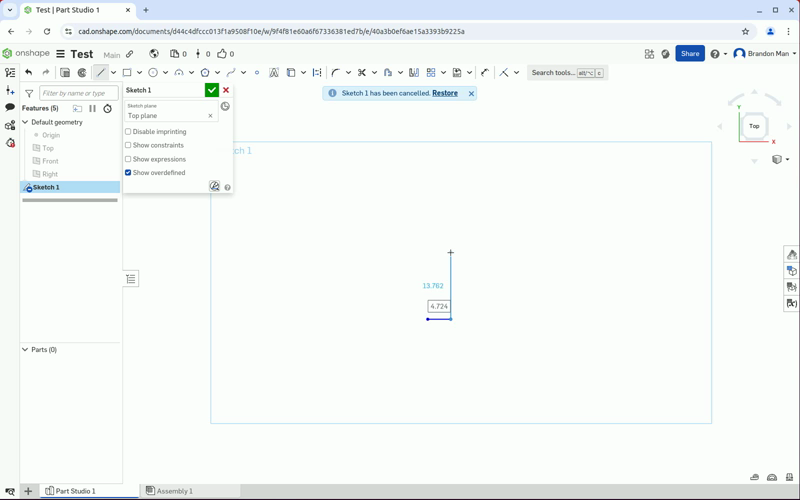
key_down(shift)
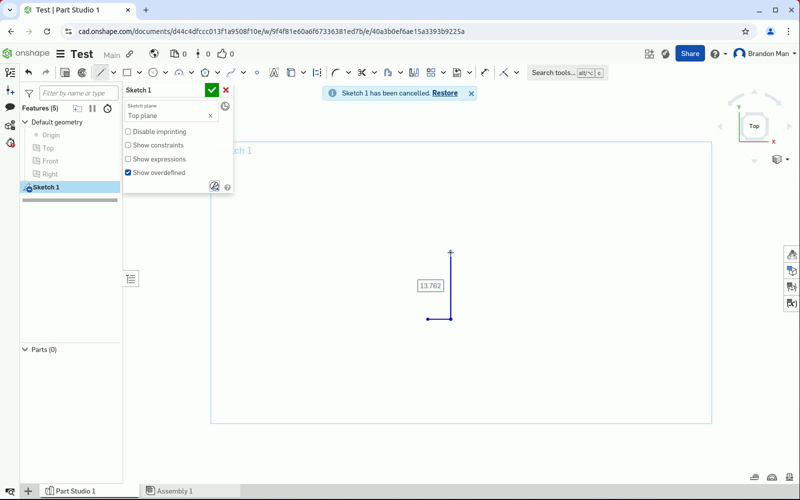
mouse_move(480, 252)
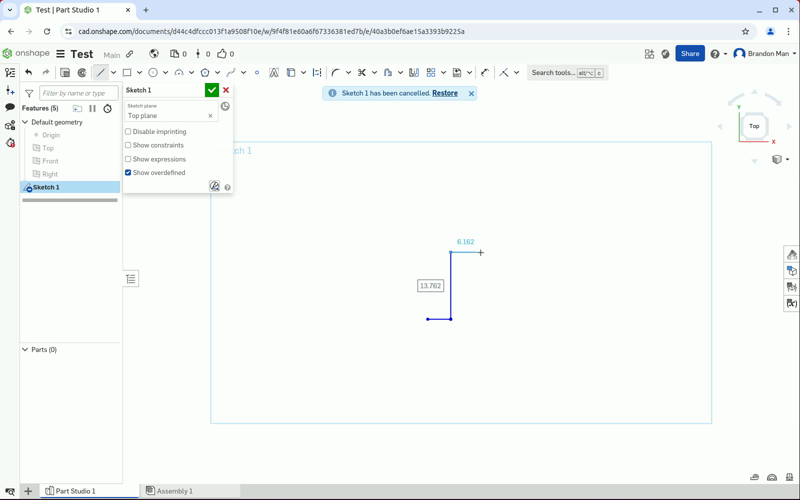
mouse_move(427, 252)
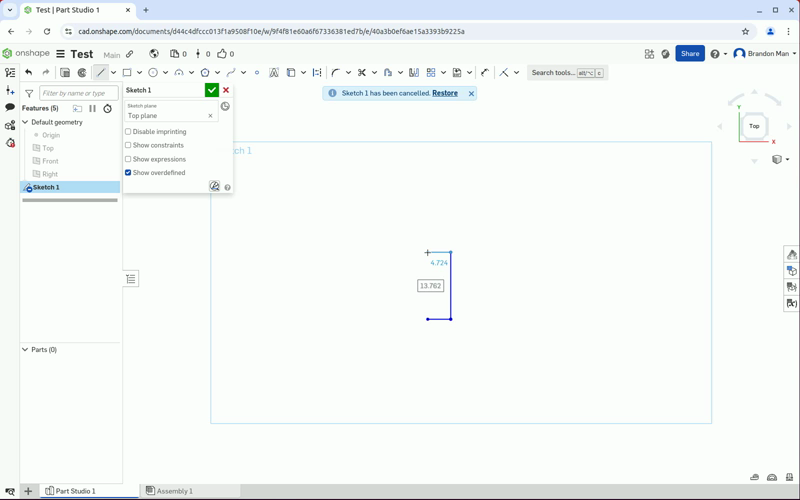
click(427, 252)
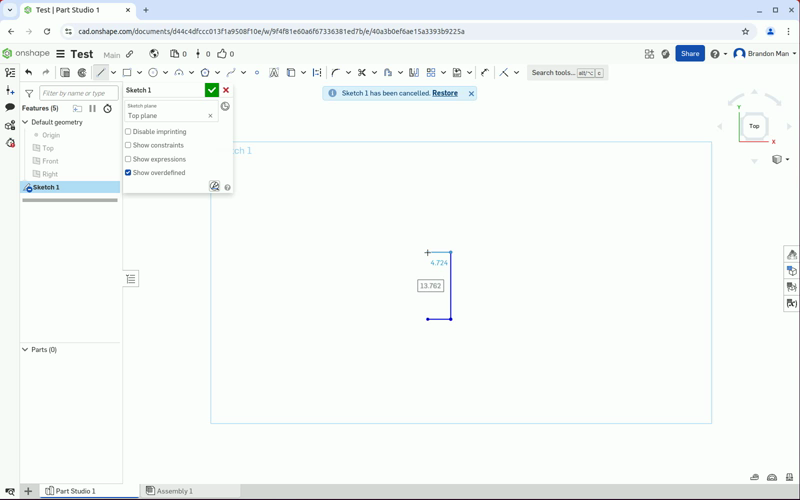
key_up(shift)
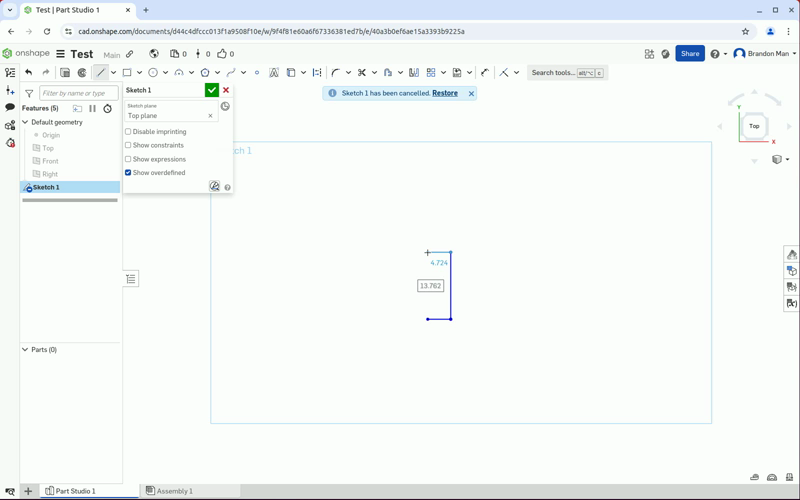
key_down(shift)
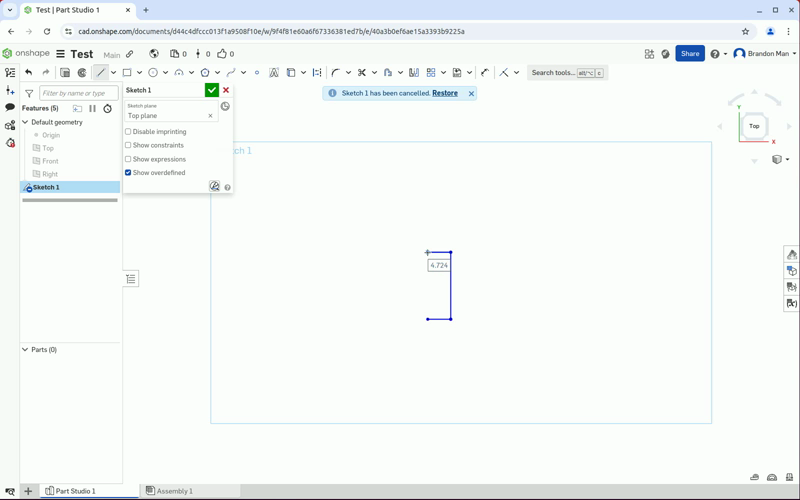
mouse_move(427, 319)
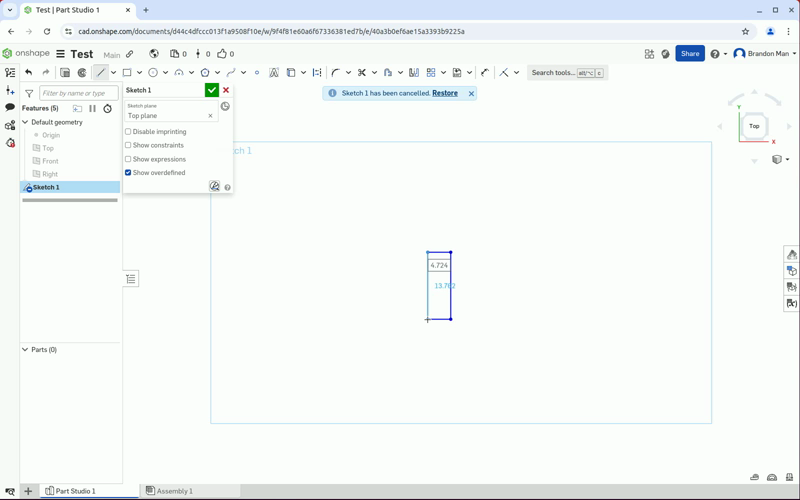
key_up(shift)
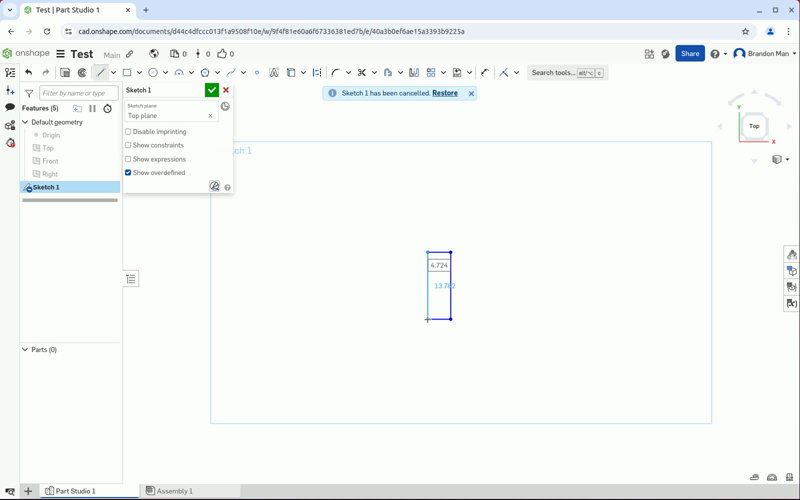
click(427, 319)
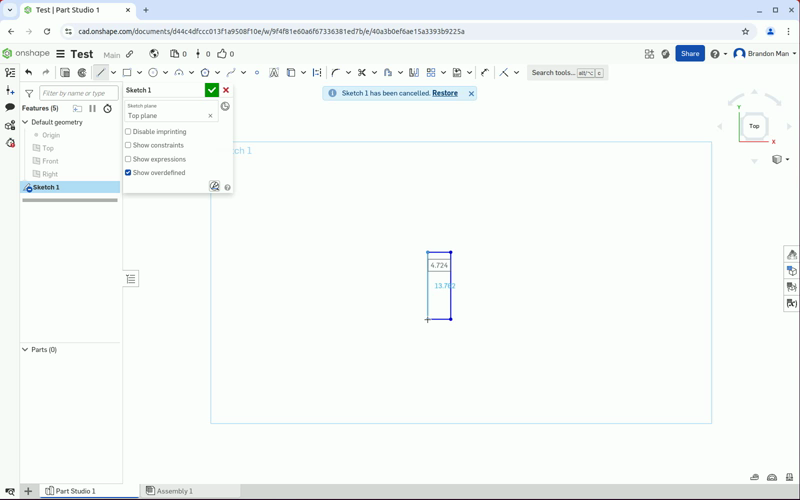
key(esc)
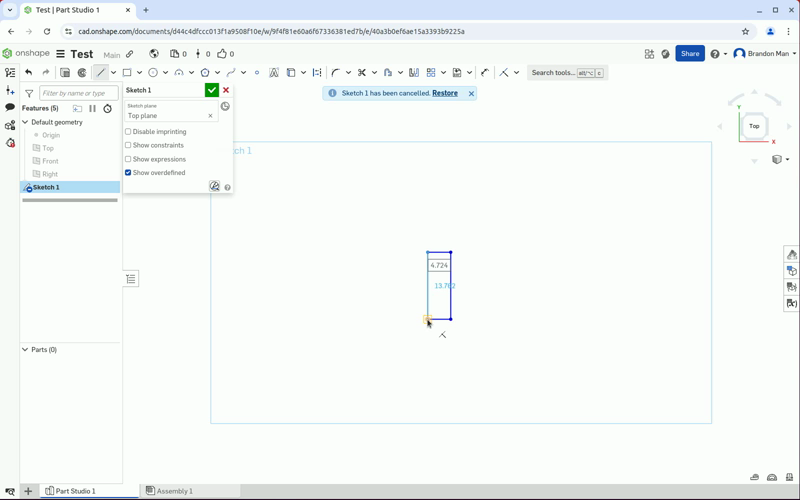
mouse_move(445, 301)
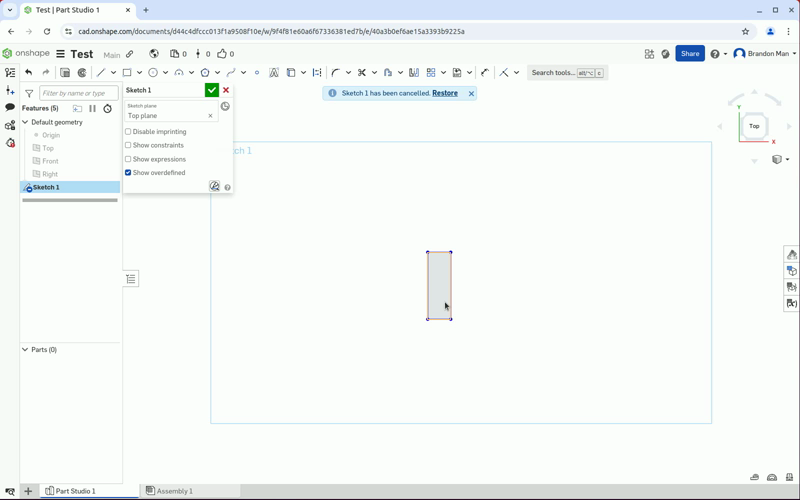
scroll(6)
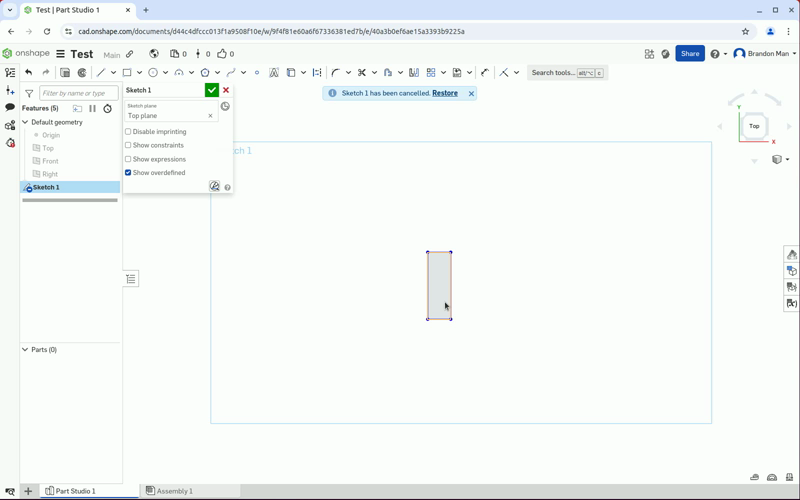
scroll(6)
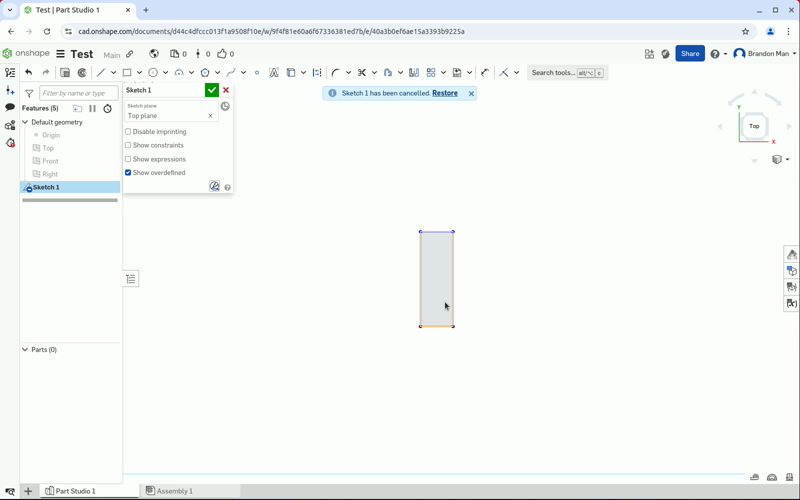
scroll(6)
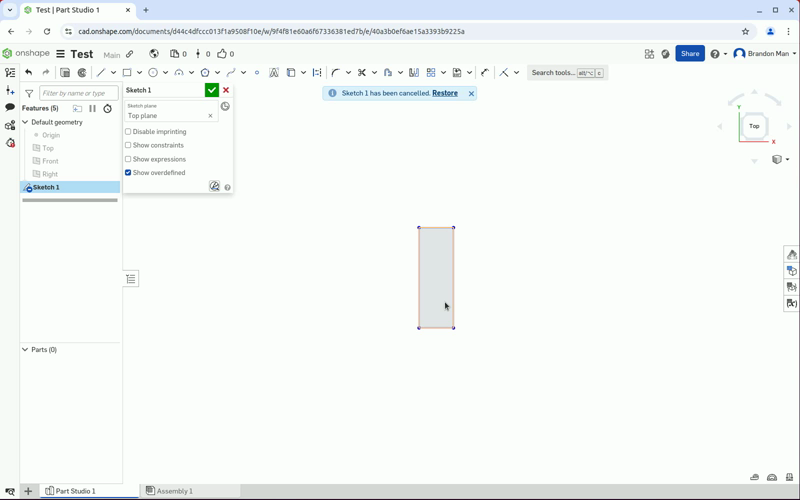
scroll(6)
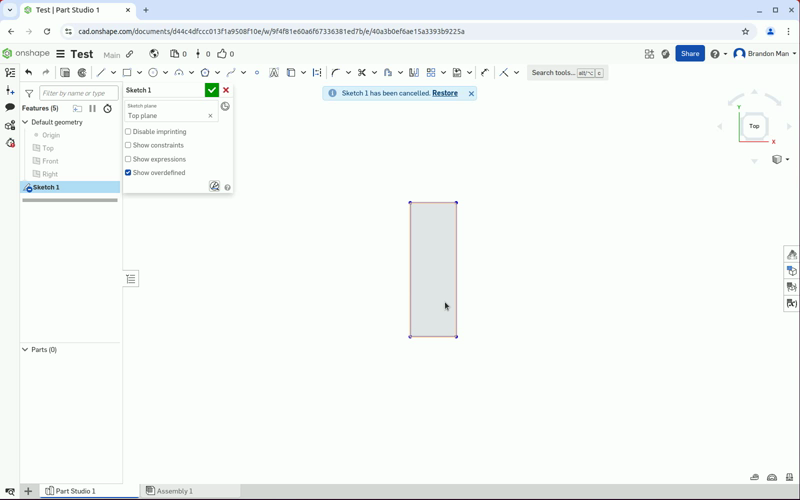
scroll(6)
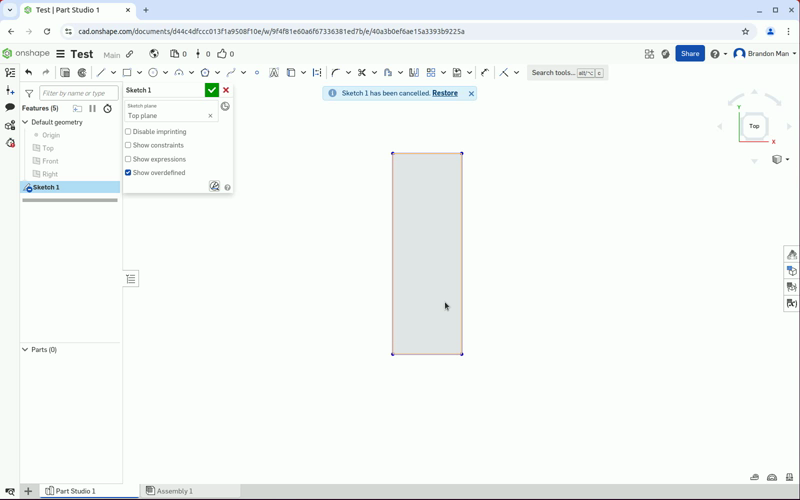
scroll(6)
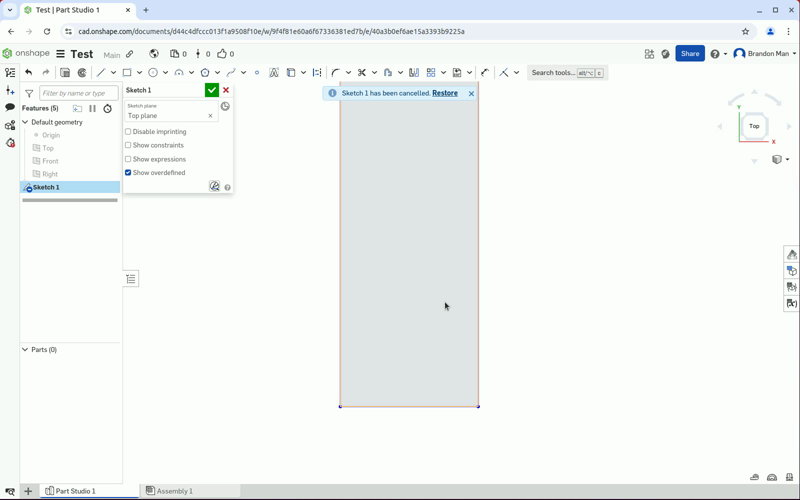
scroll(6)
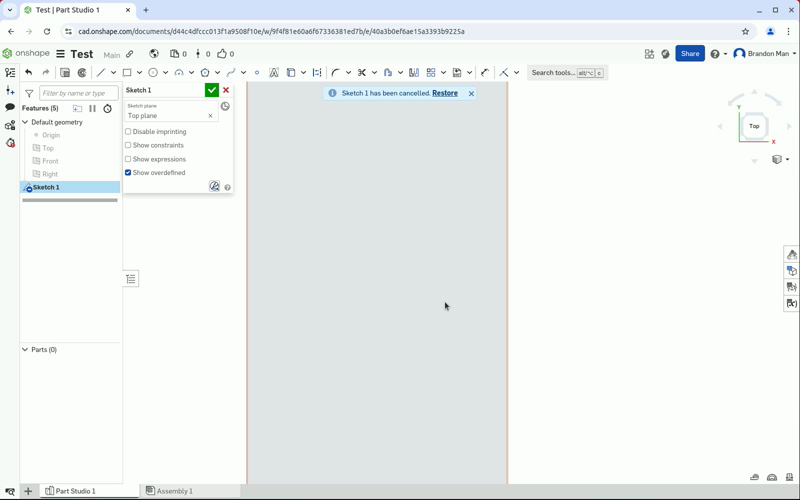
click(445, 301)
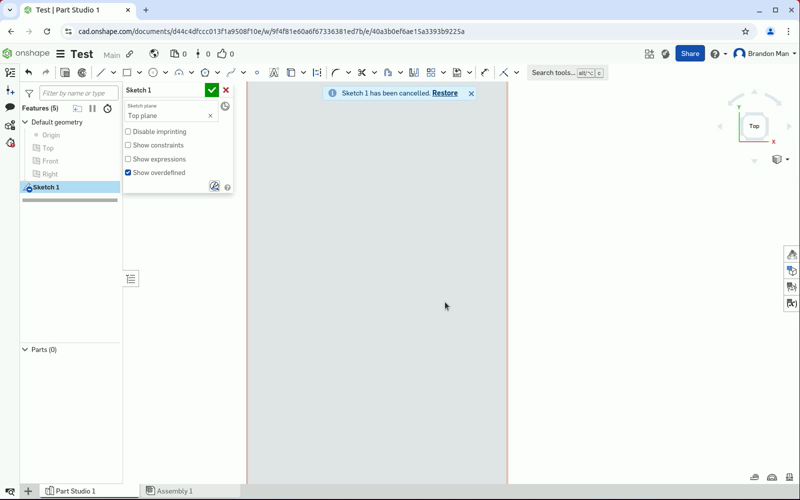
scroll(-6)
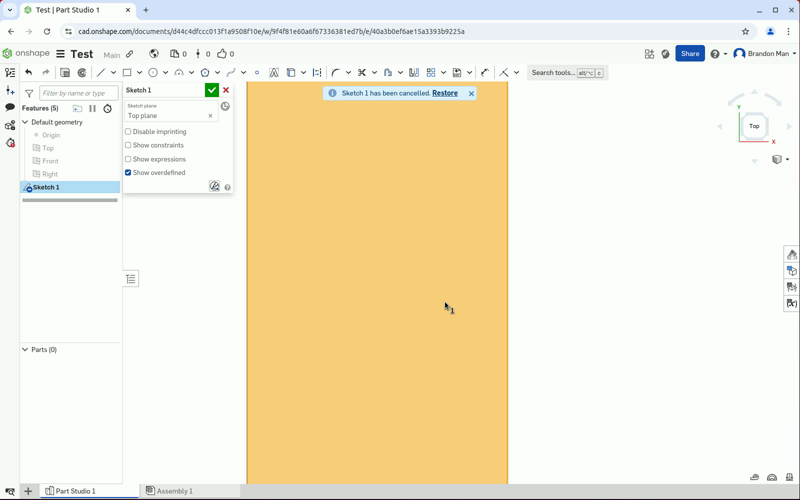
scroll(-6)
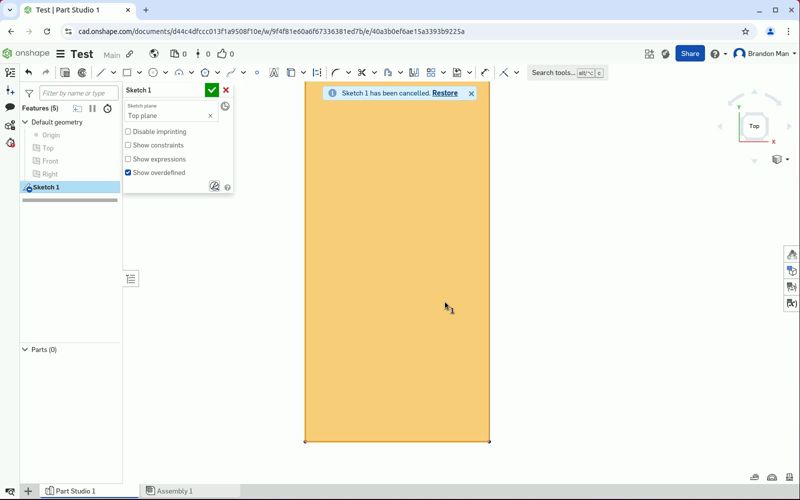
scroll(-6)
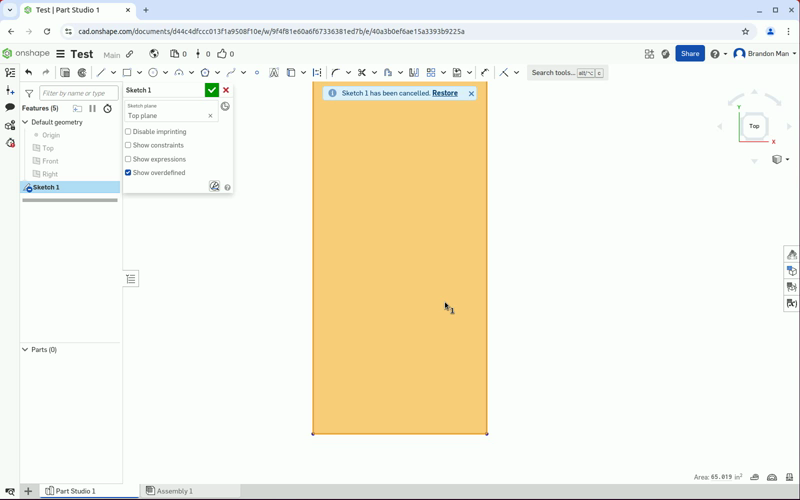
scroll(-6)
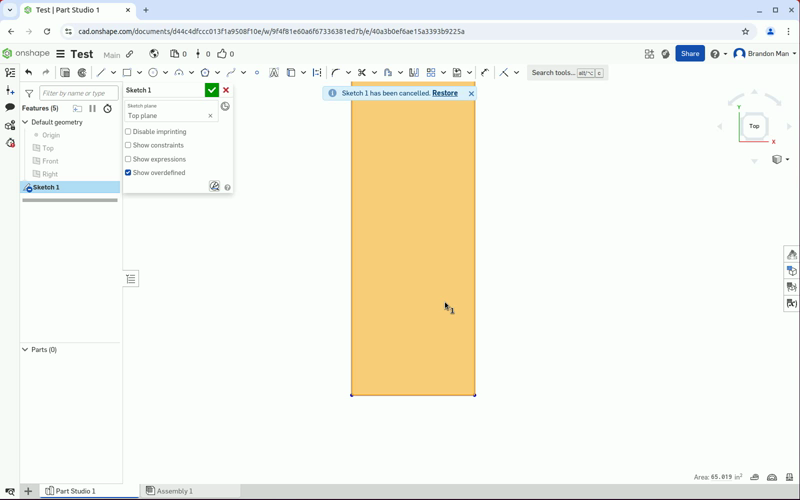
scroll(-6)
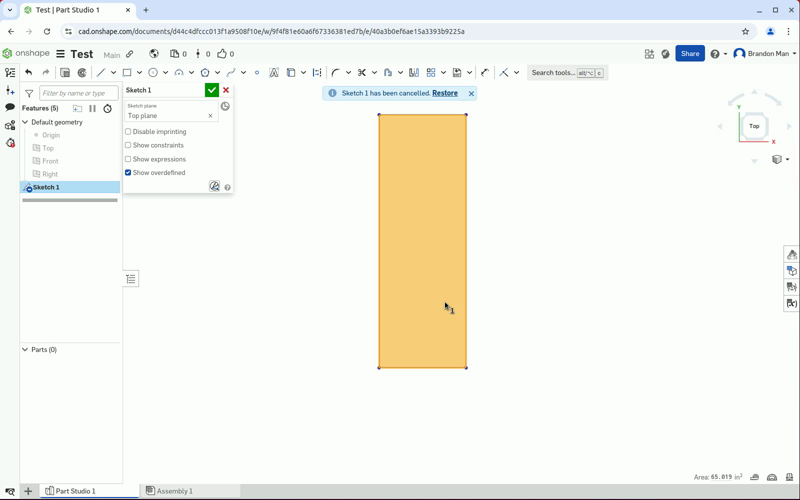
scroll(-6)
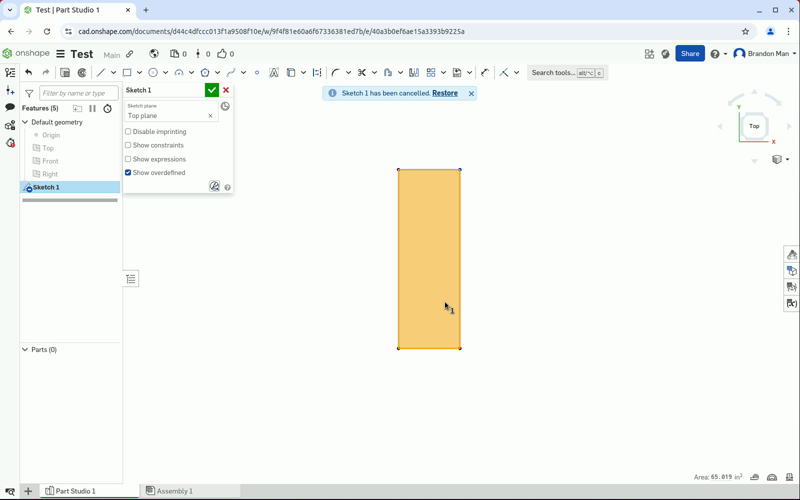
scroll(-6)
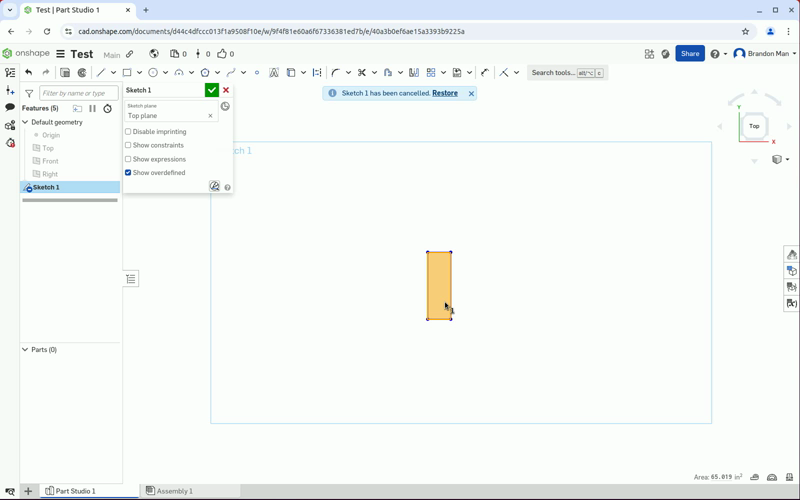
mouse_move(73, 352)
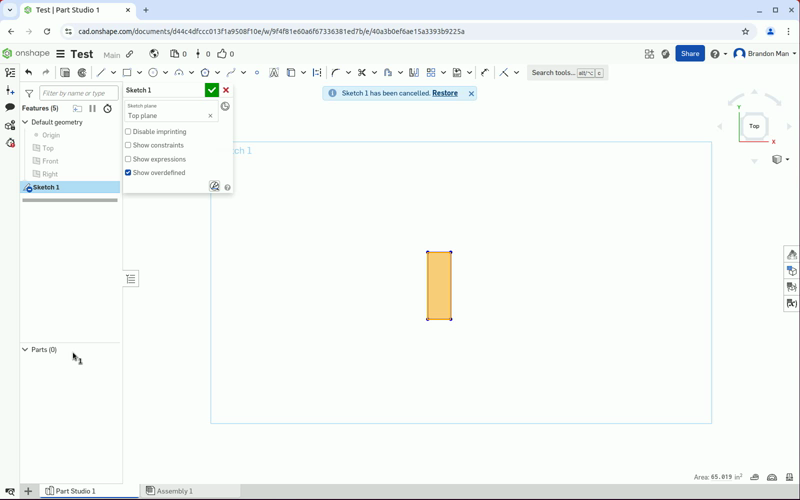
key(shift+y)
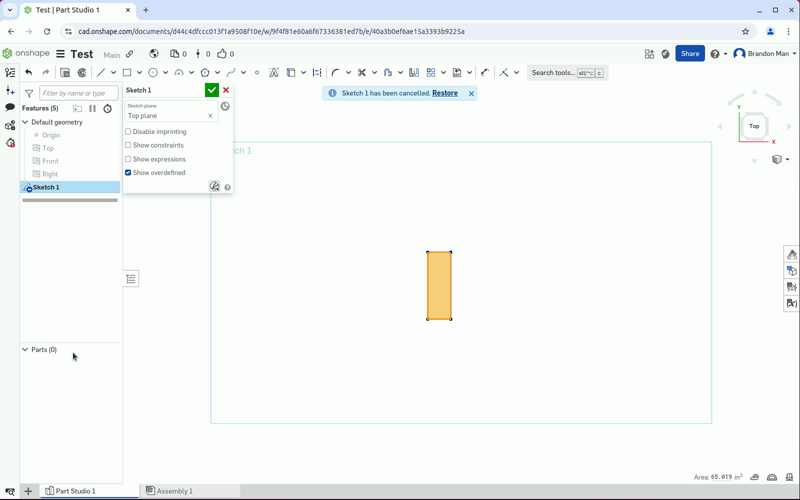
key(shift+e)
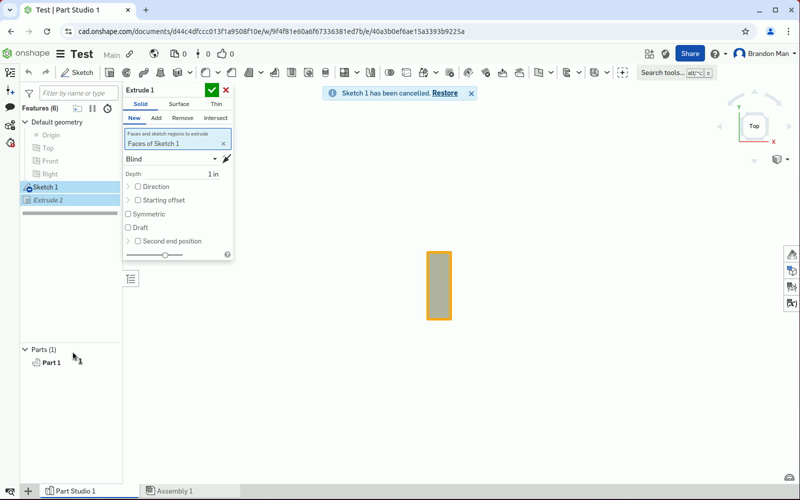
mouse_move(143, 106)
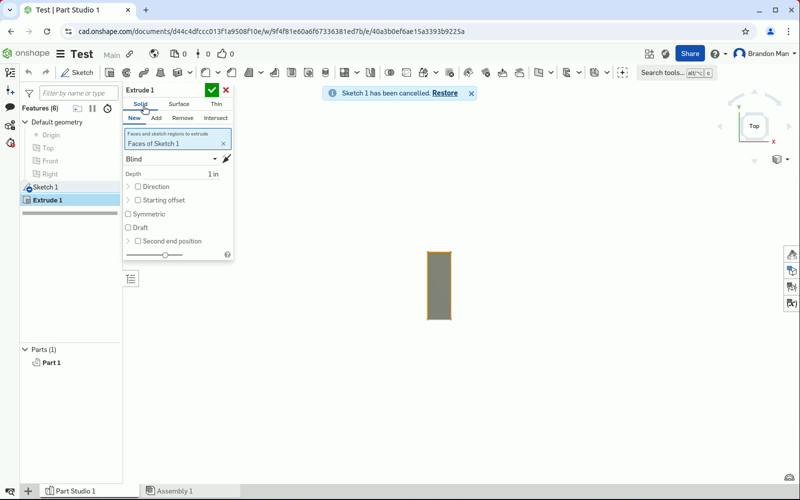
click(143, 106)
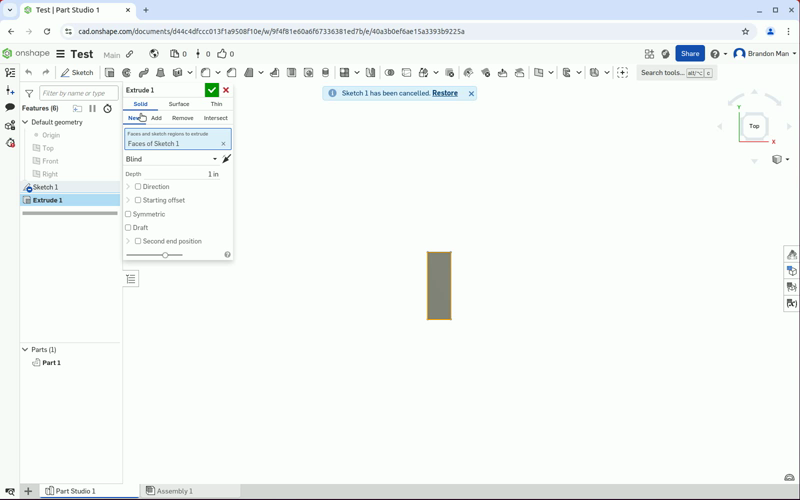
mouse_move(137, 120)
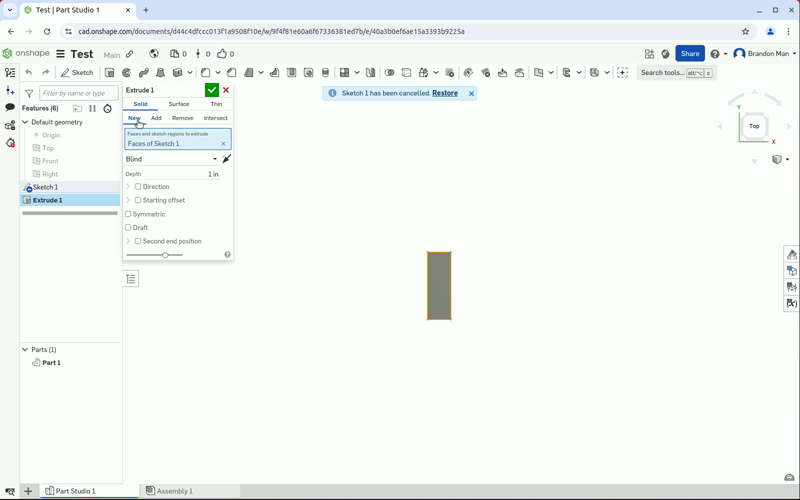
click(137, 120)
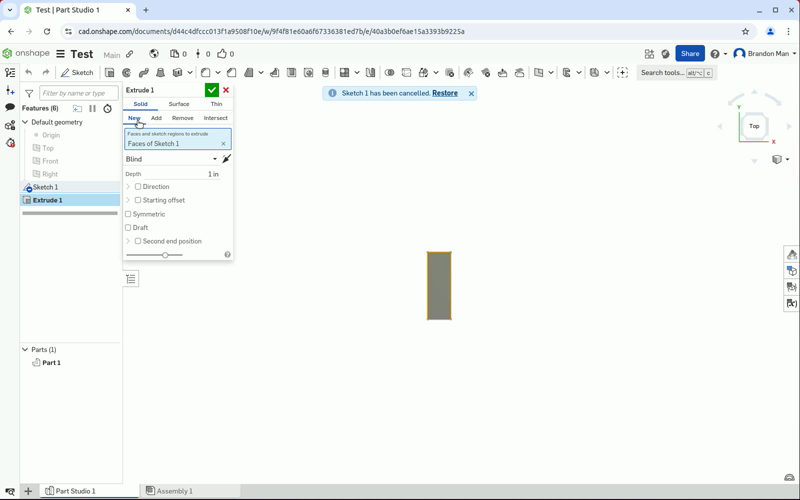
key(tab, 4)
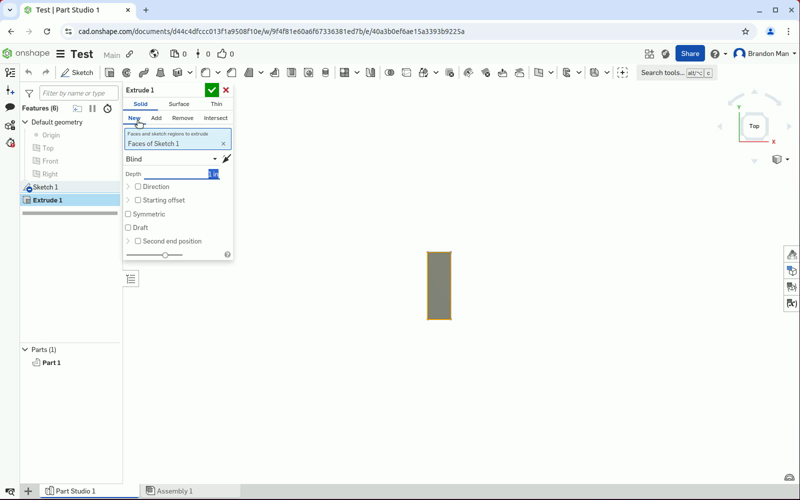
text(2.407)
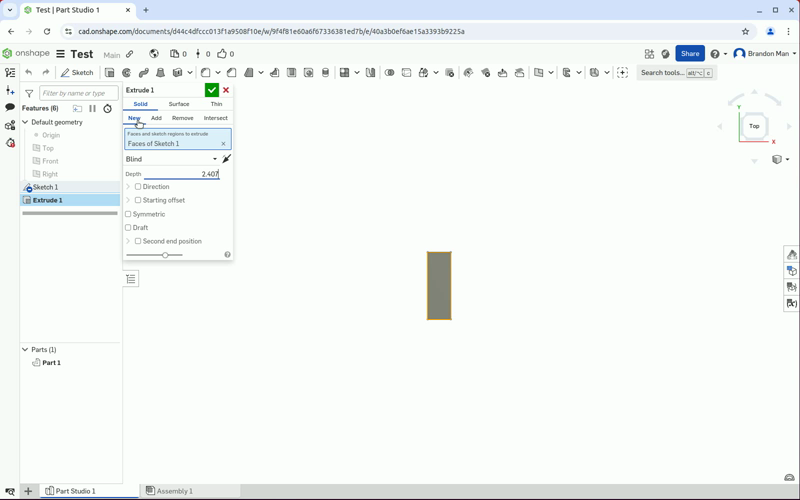
key(enter)
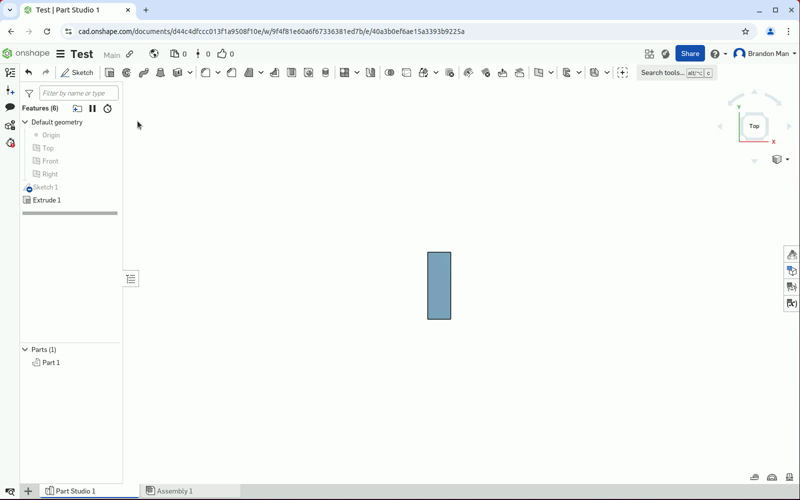
key(shift+h)
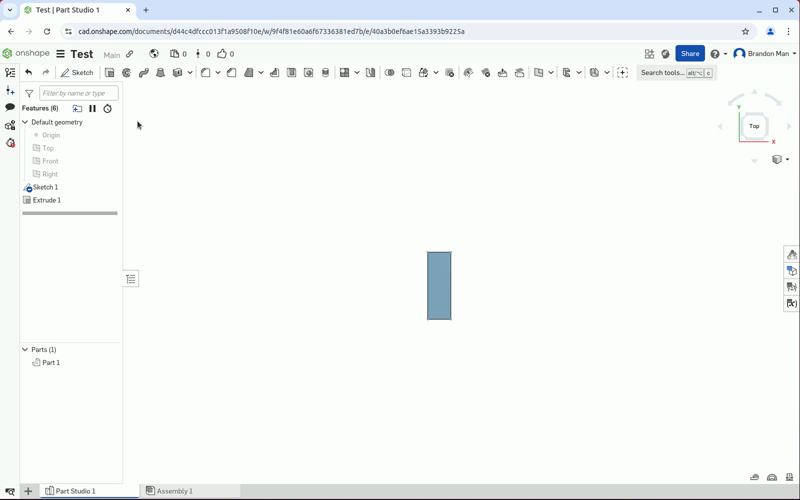
key(shift+h)
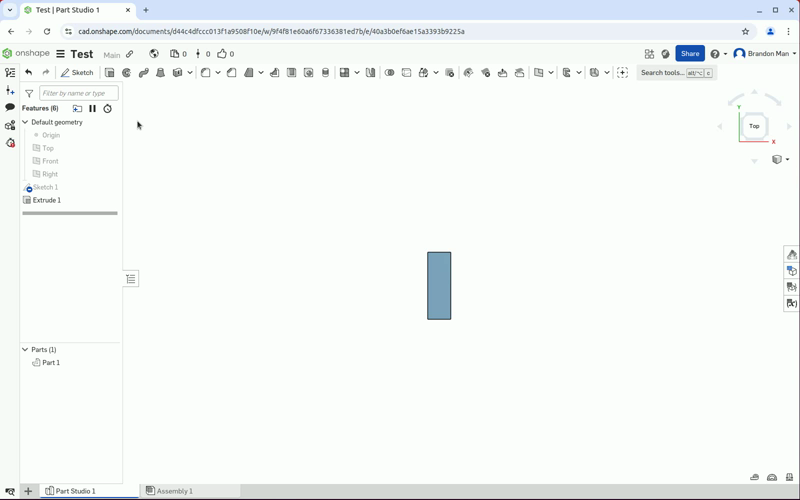
mouse_move(73, 189)
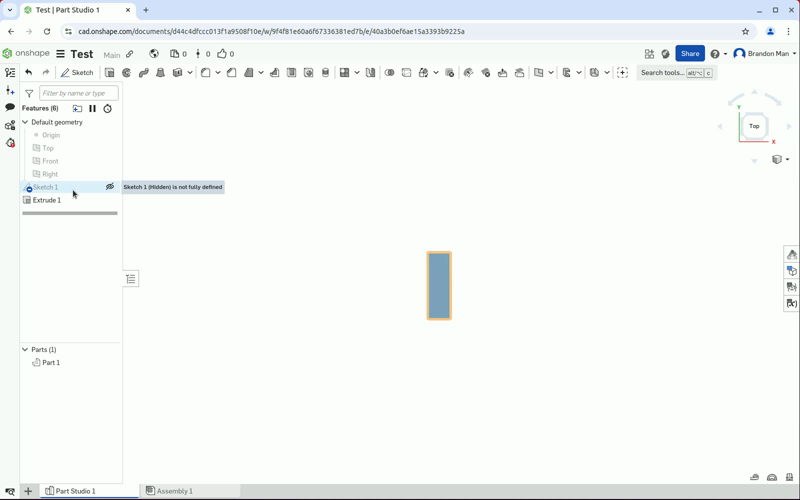
click(73, 189)
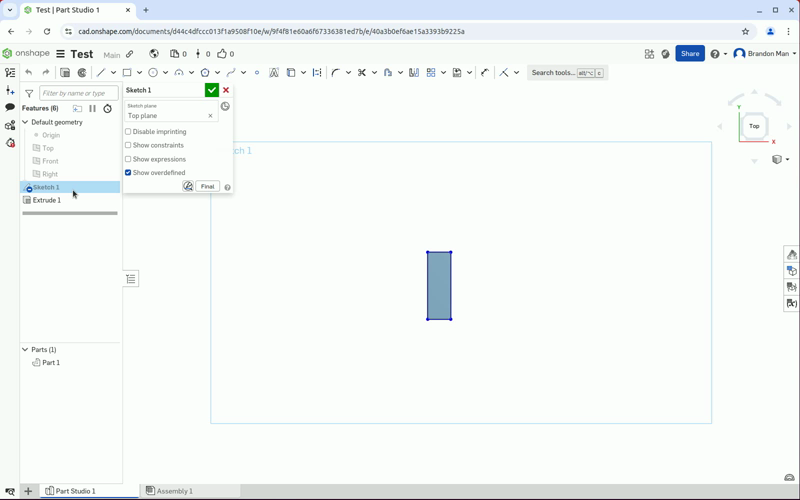
mouse_move(229, 92)
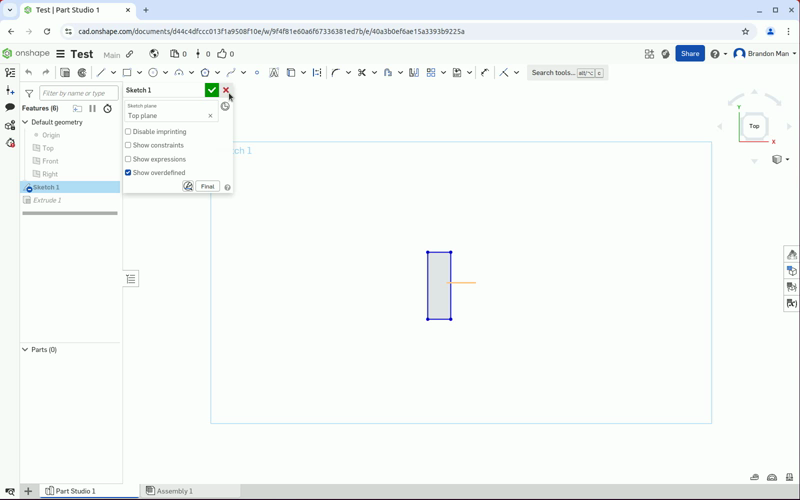
click(229, 92)
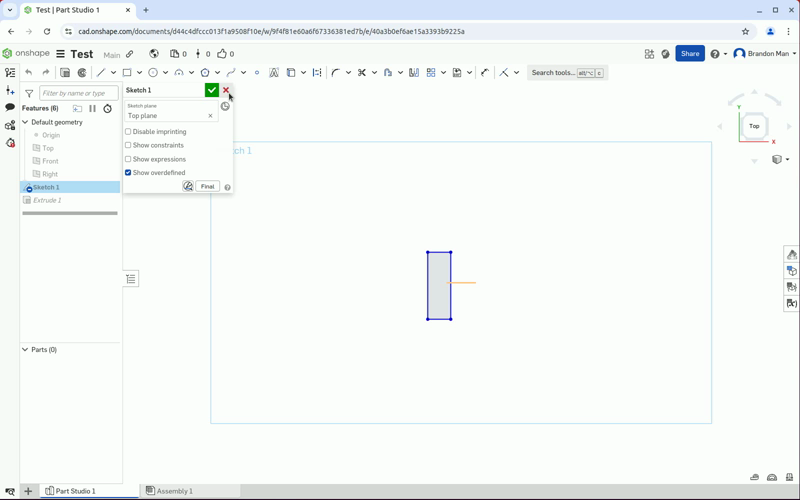
key(shift+s)
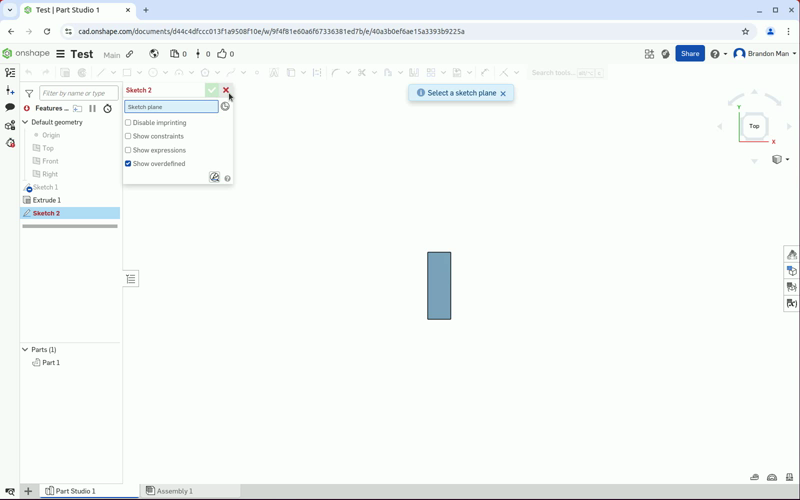
mouse_move(73, 150)
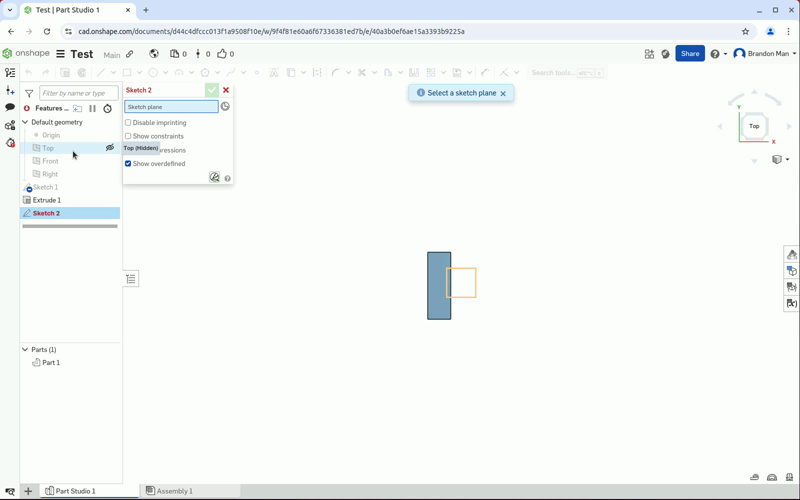
click(73, 150)
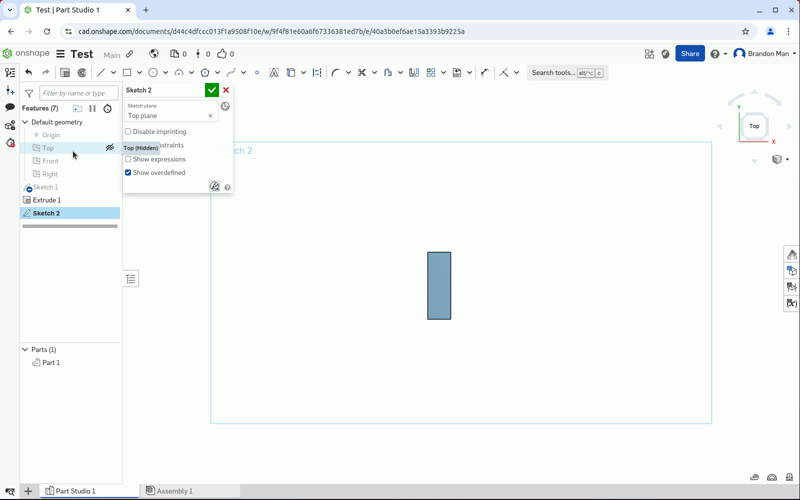
mouse_move(73, 352)
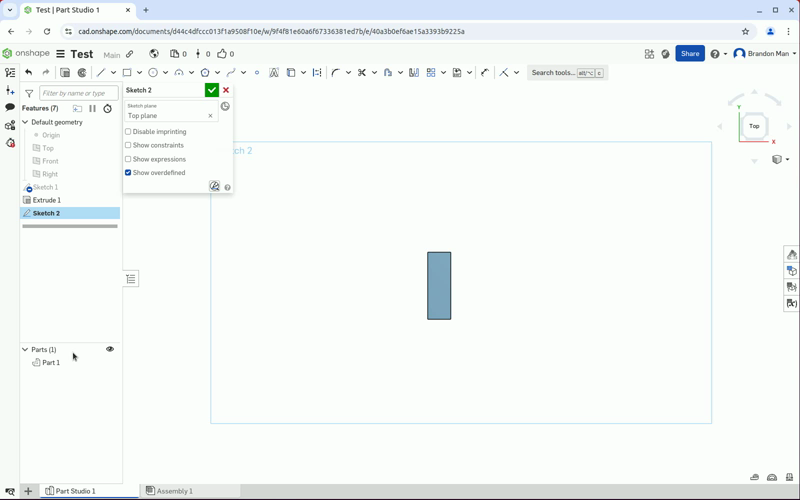
key(y)
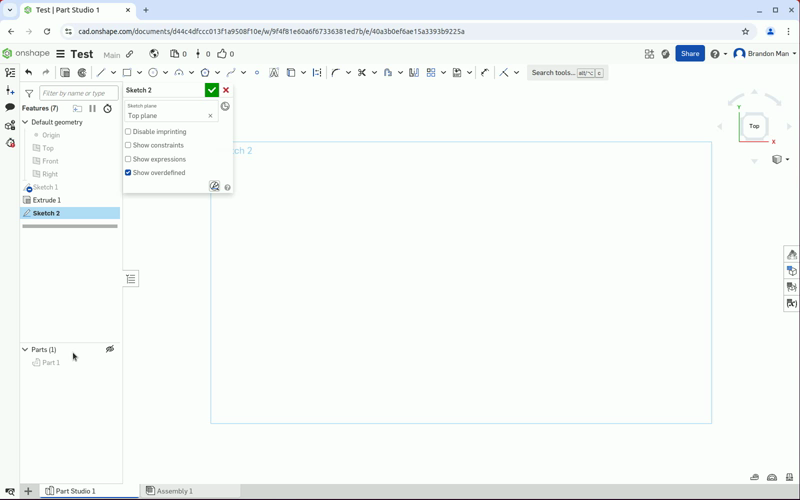
key(l)
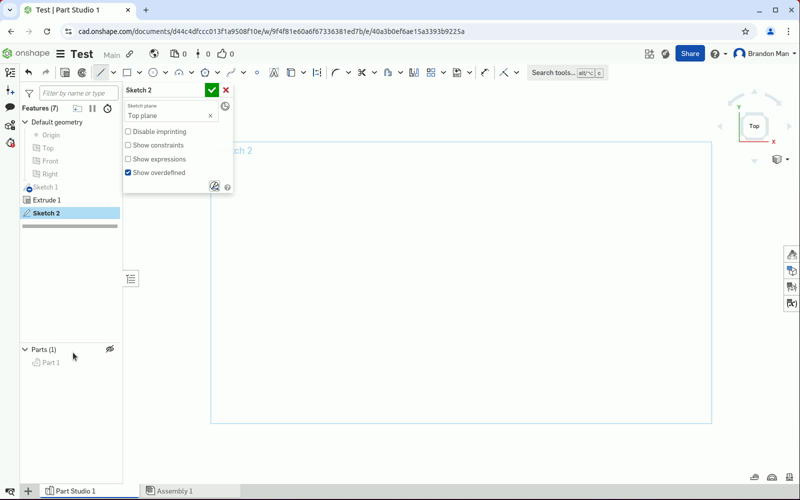
key_down(shift)
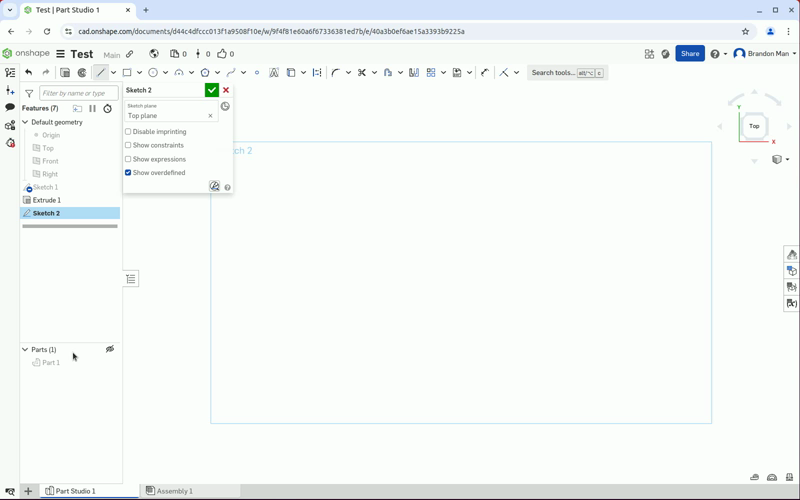
mouse_move(450, 319)
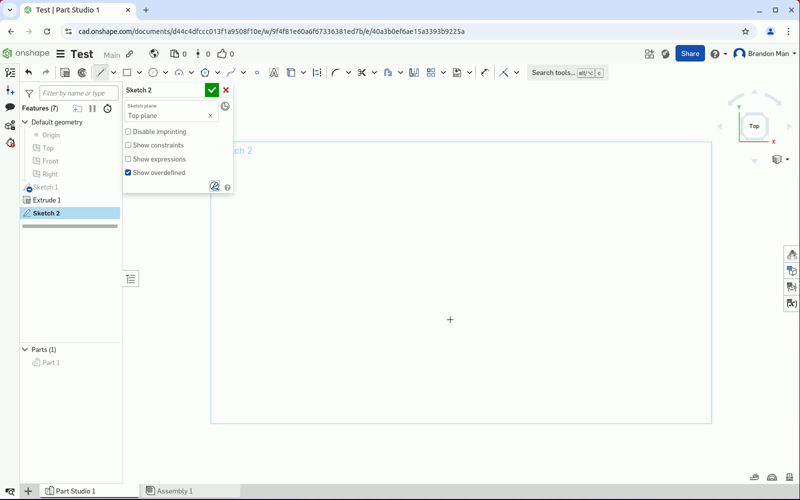
click(450, 319)
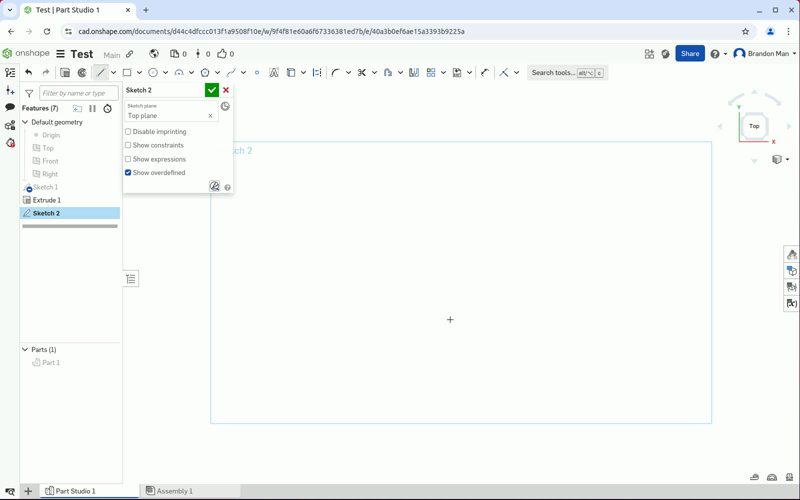
key_up(shift)
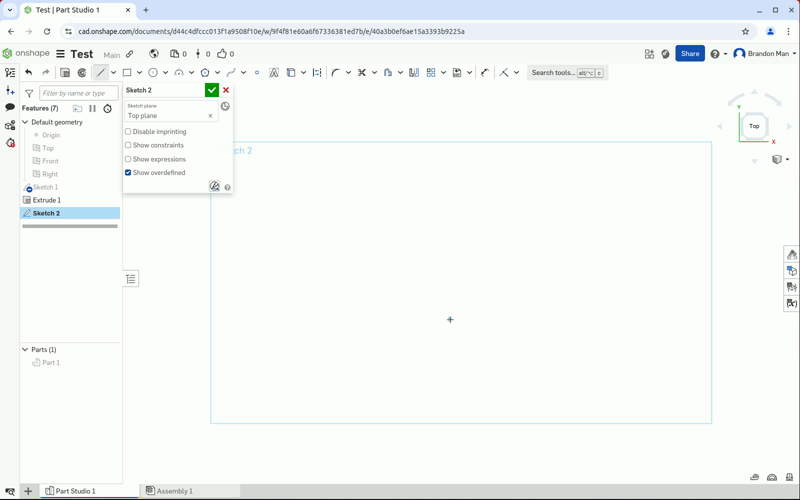
key_down(shift)
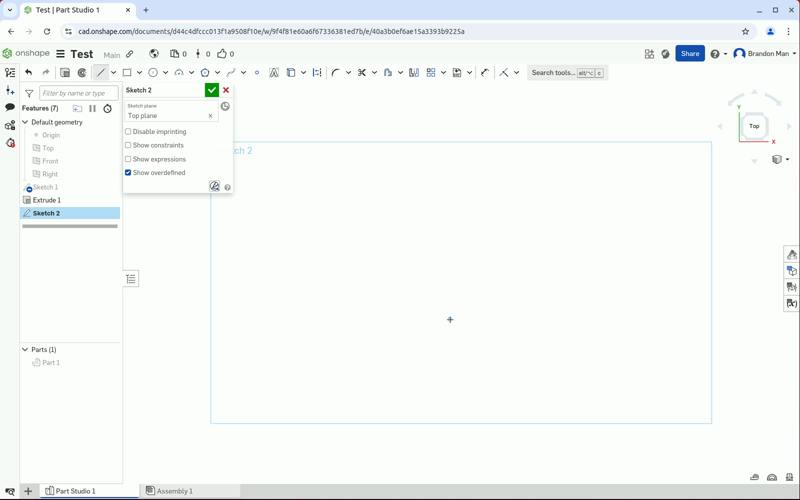
mouse_move(539, 319)
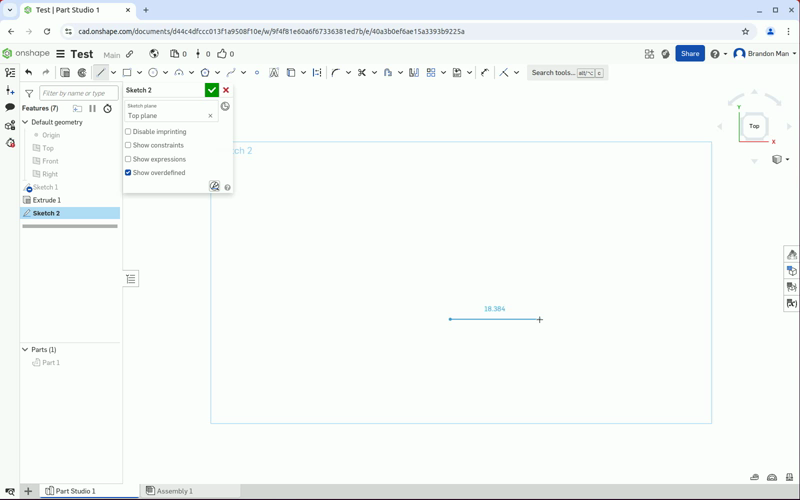
click(539, 319)
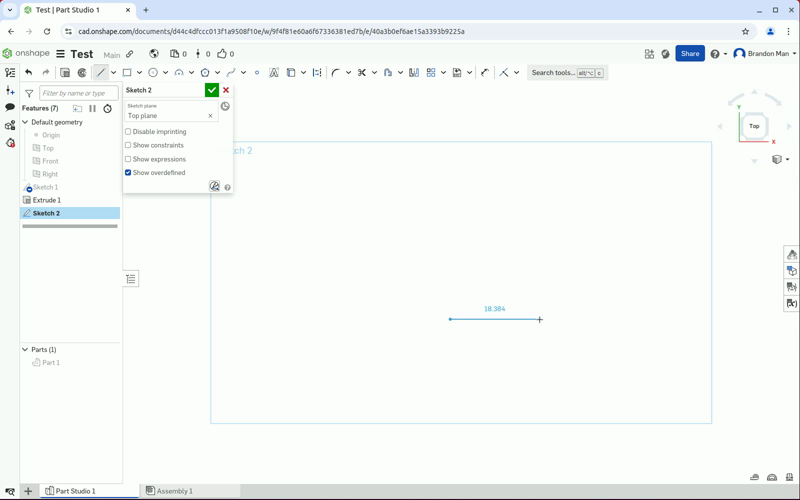
key_up(shift)
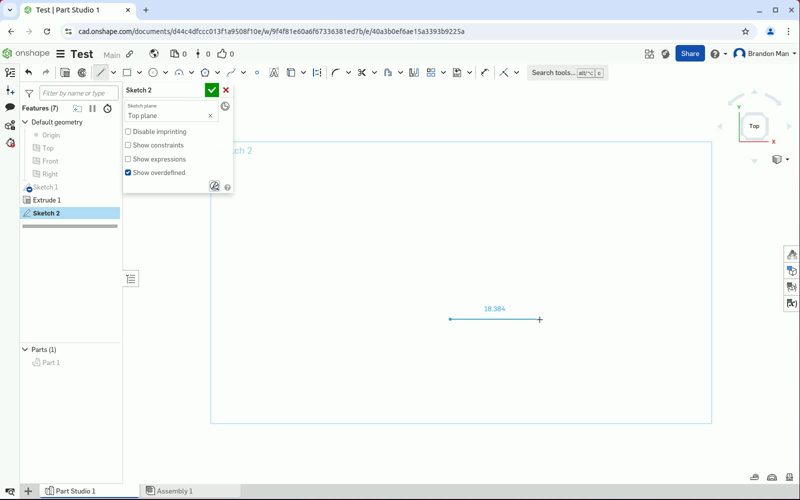
key_down(shift)
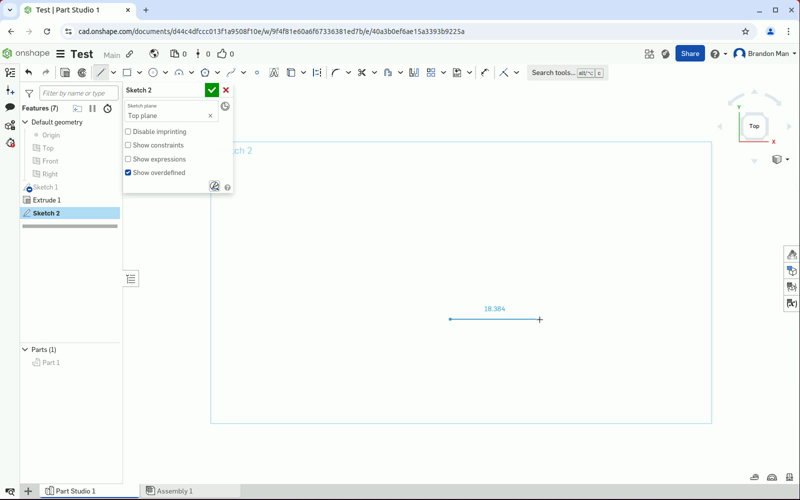
mouse_move(569, 319)
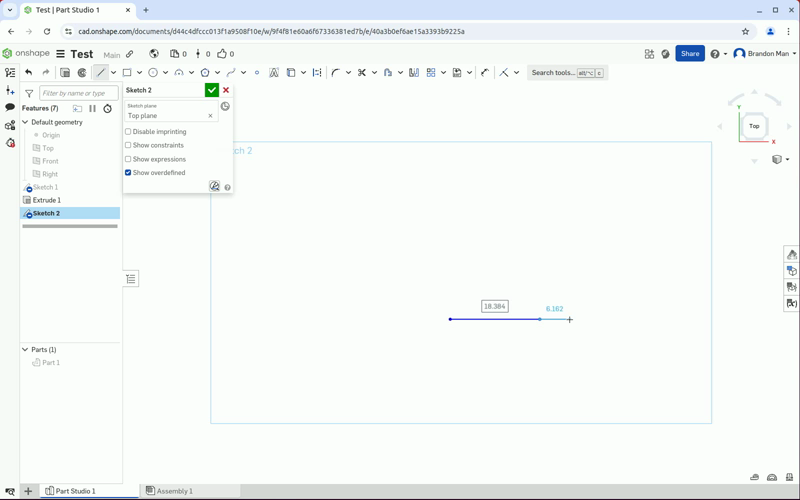
mouse_move(539, 296)
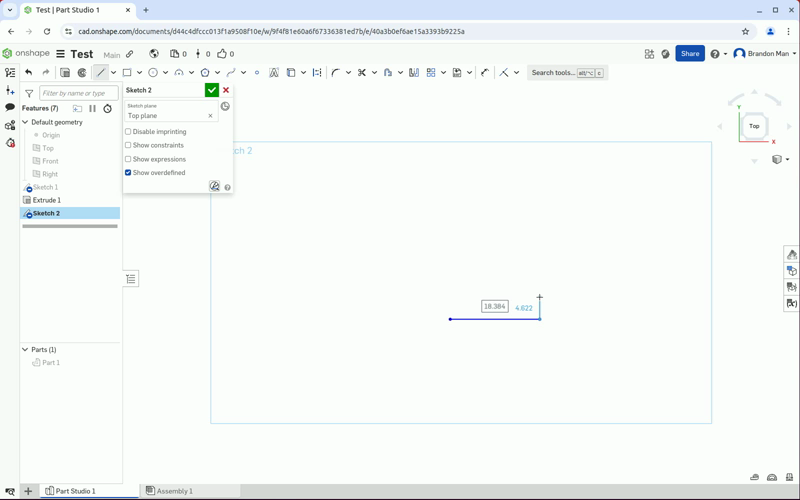
click(539, 296)
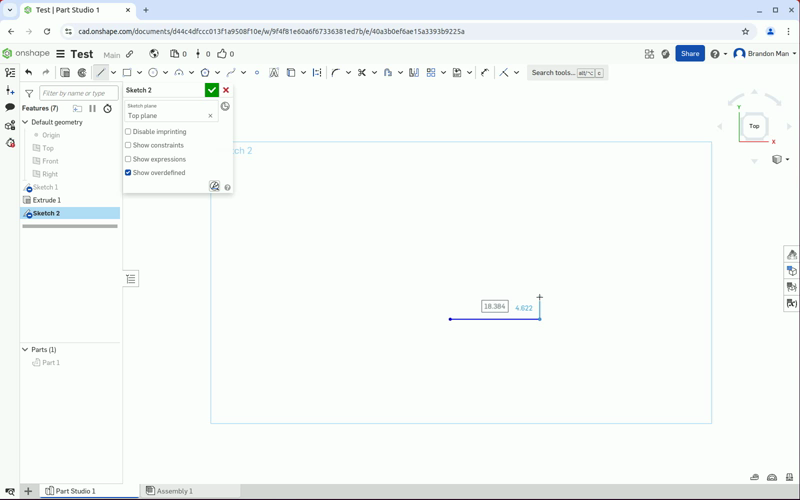
key_up(shift)
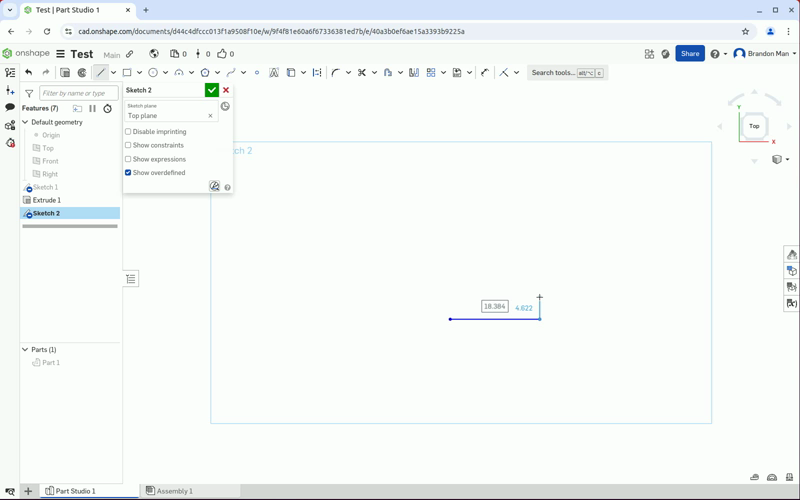
key_down(shift)
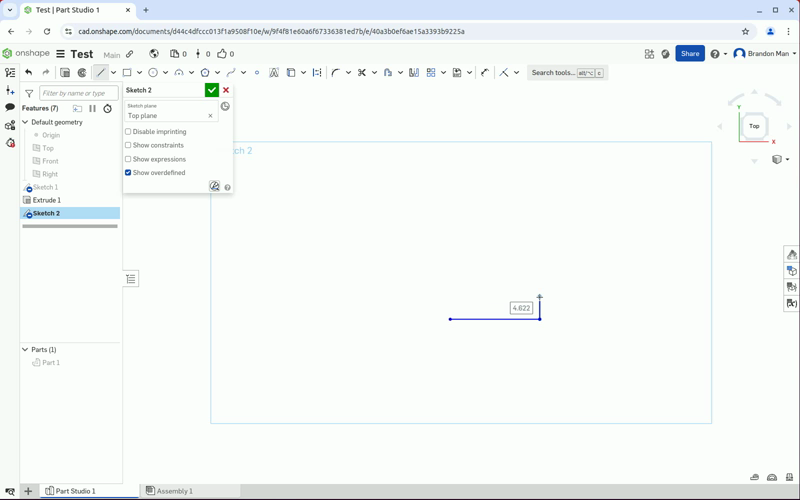
mouse_move(569, 296)
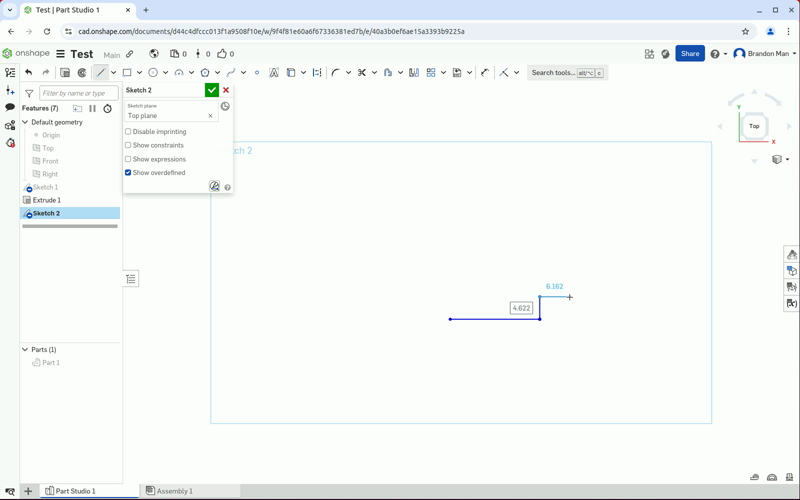
mouse_move(539, 274)
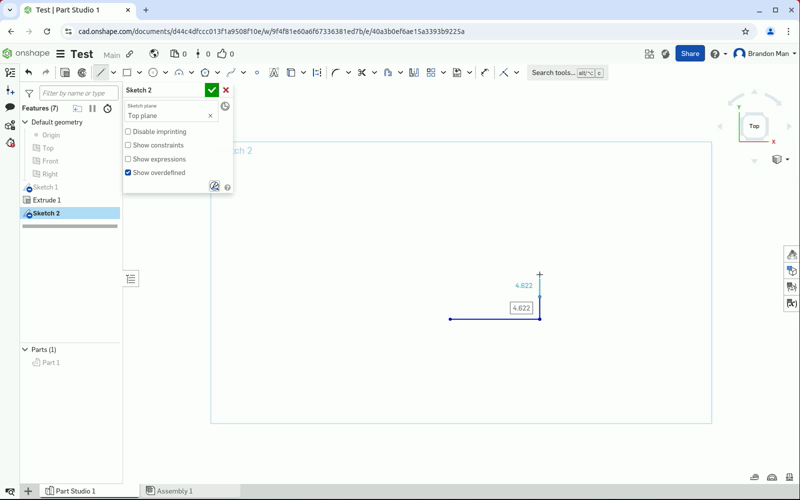
click(539, 274)
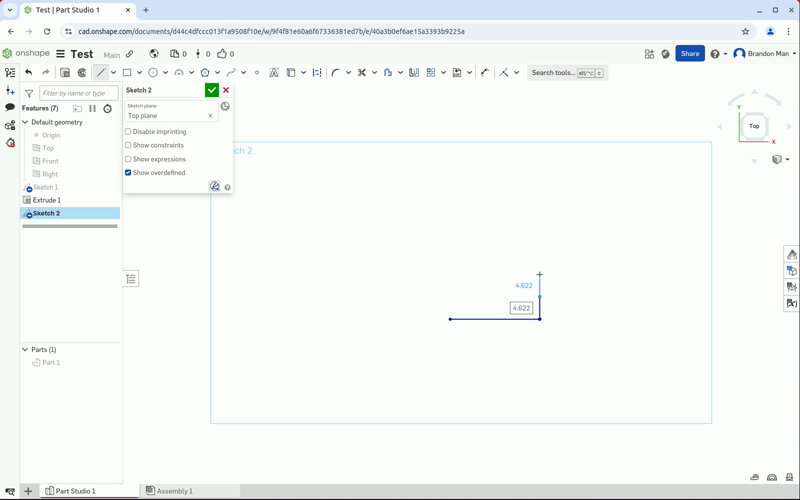
key_up(shift)
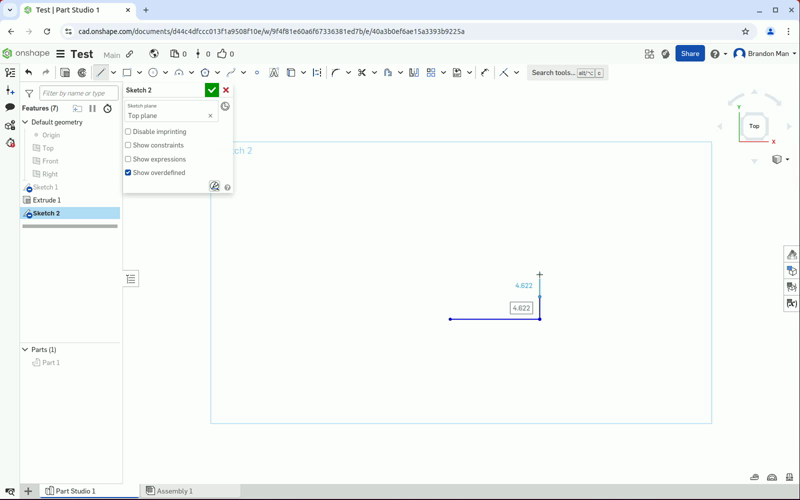
key_down(shift)
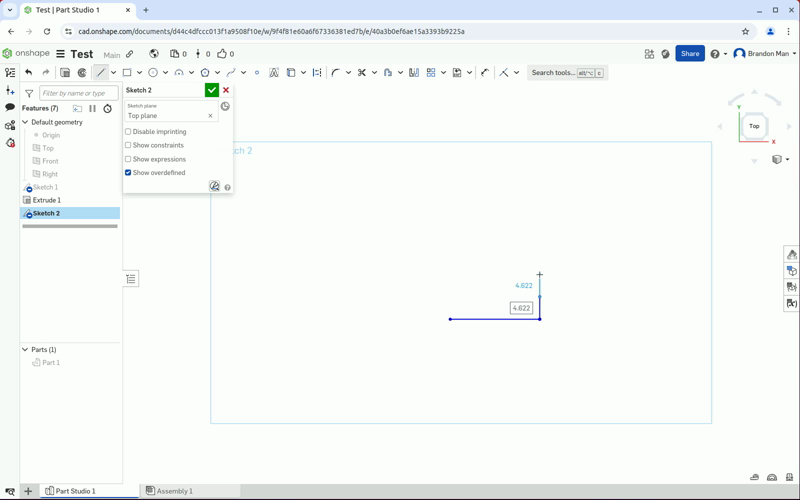
mouse_move(569, 274)
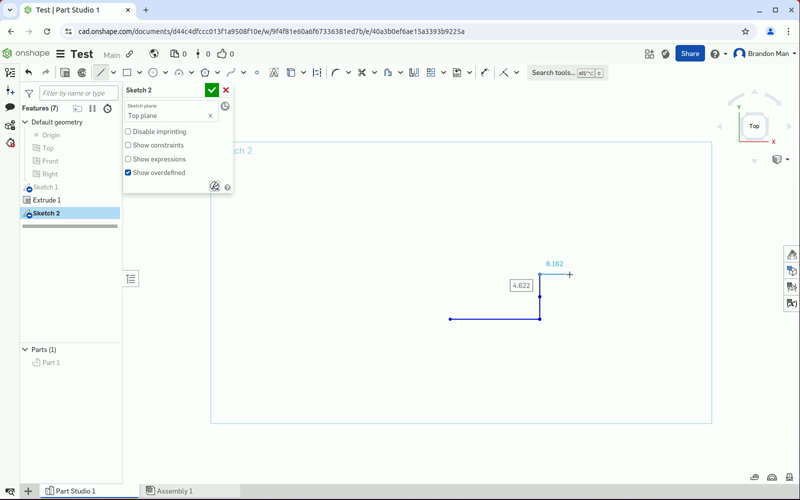
mouse_move(539, 252)
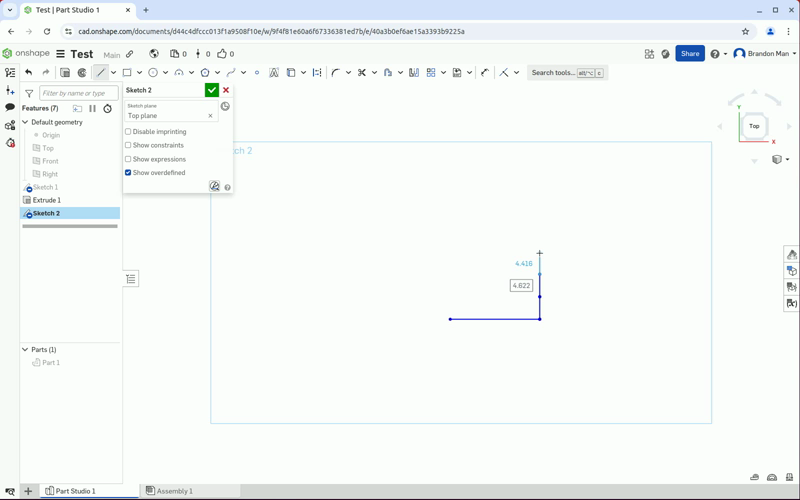
click(539, 252)
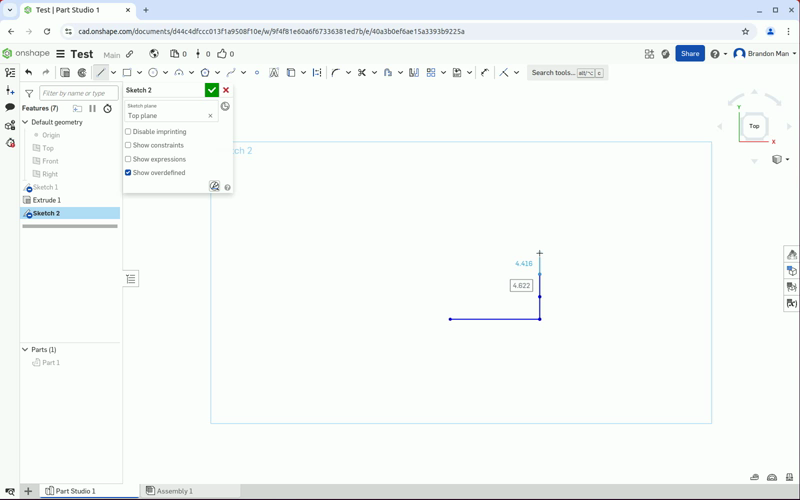
key_up(shift)
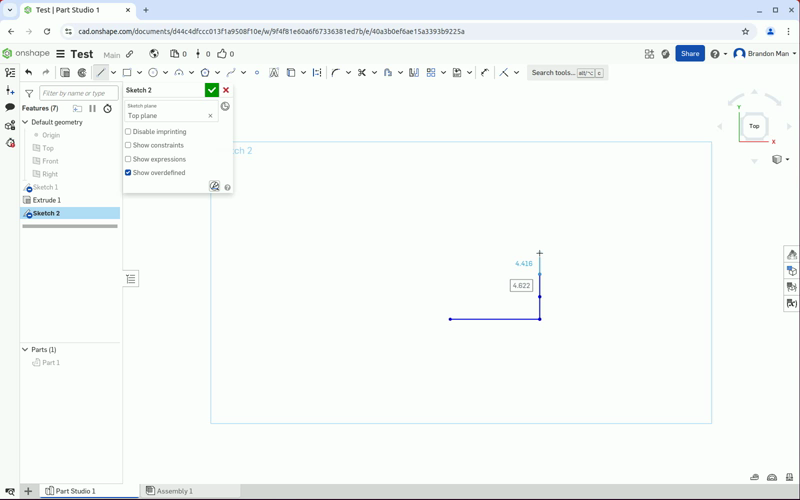
key_down(shift)
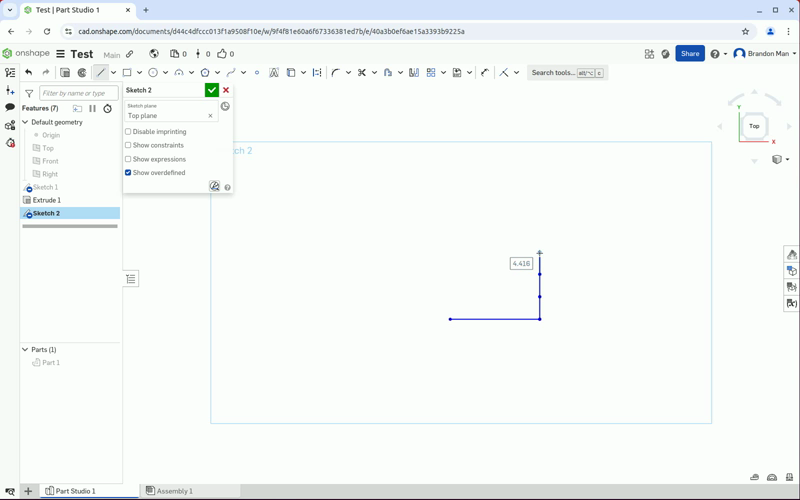
mouse_move(450, 252)
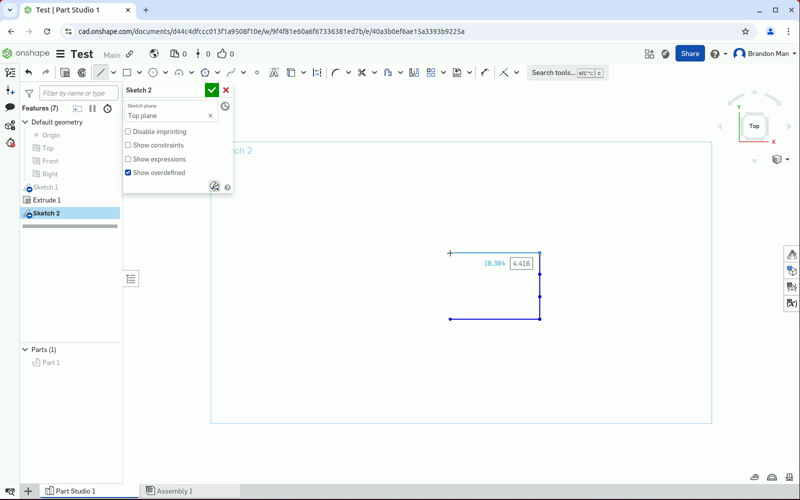
click(450, 252)
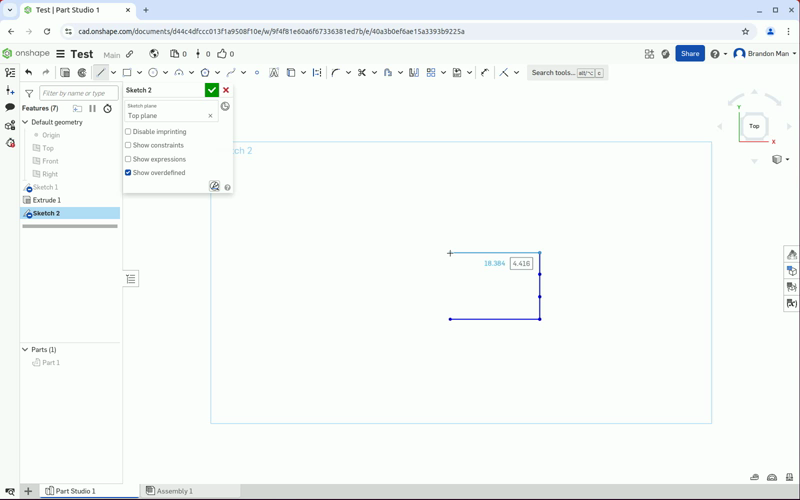
key_up(shift)
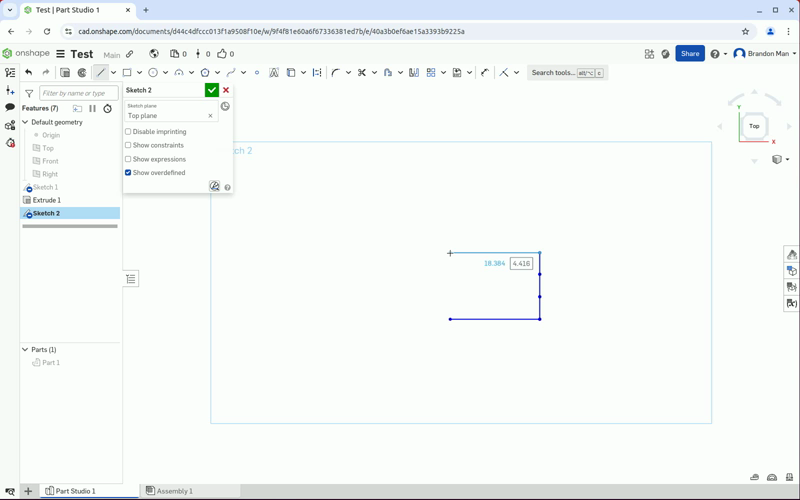
key_down(shift)
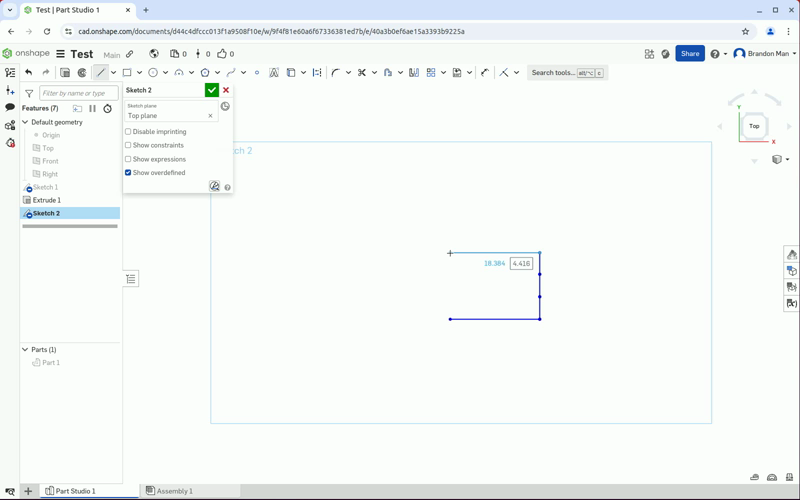
mouse_move(450, 319)
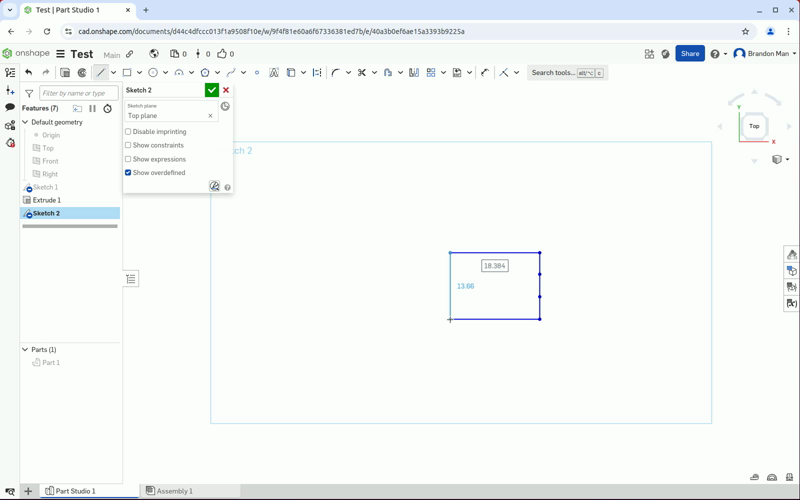
key_up(shift)
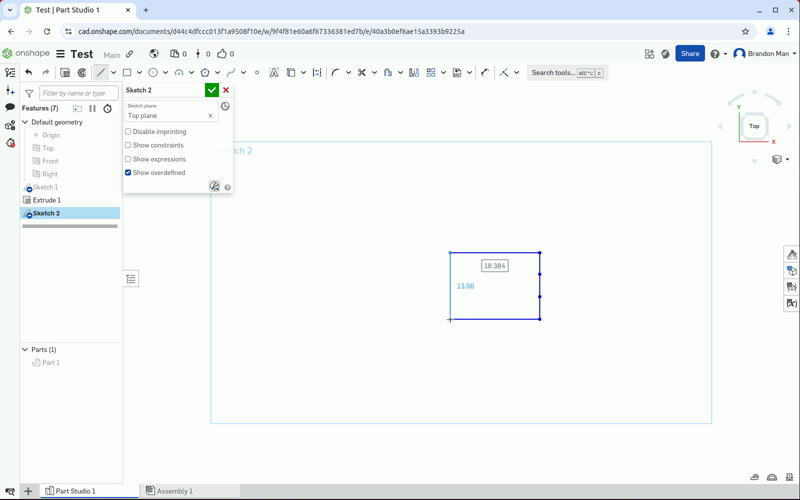
click(450, 319)
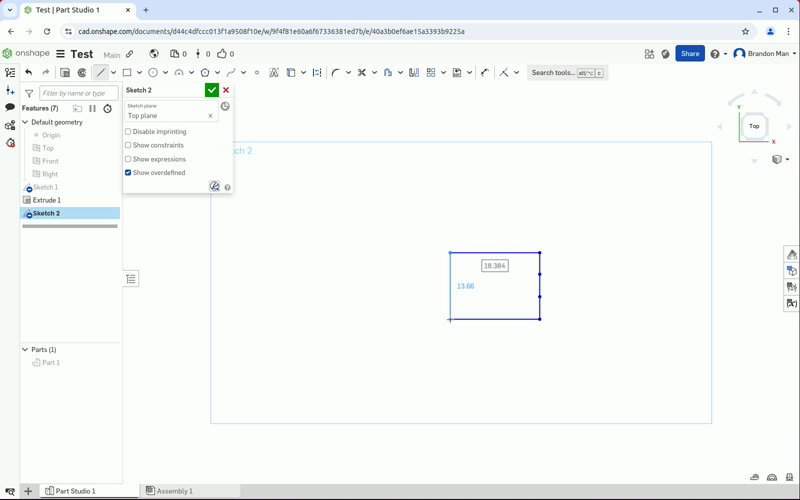
key(esc)
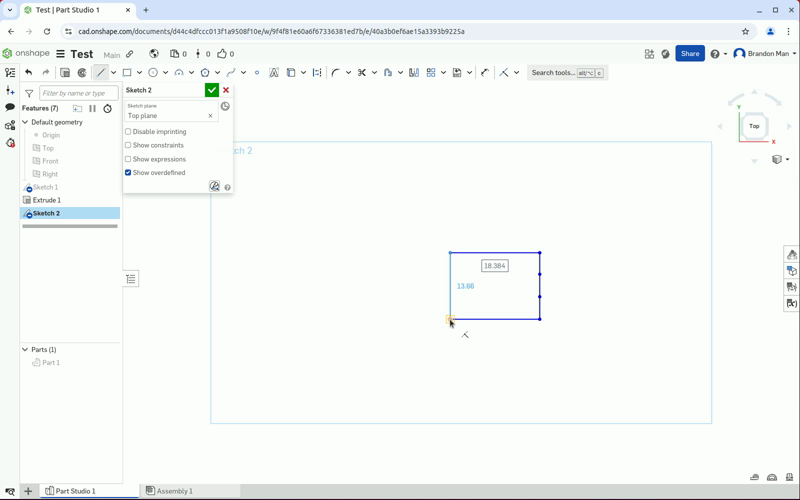
mouse_move(519, 282)
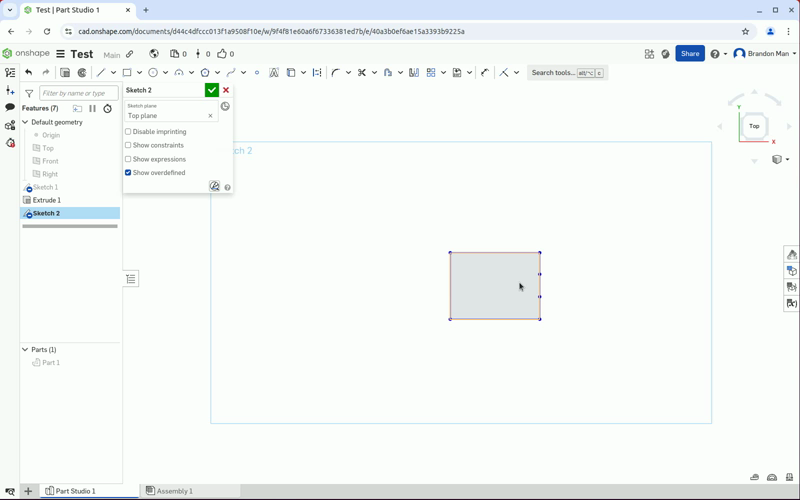
click(519, 282)
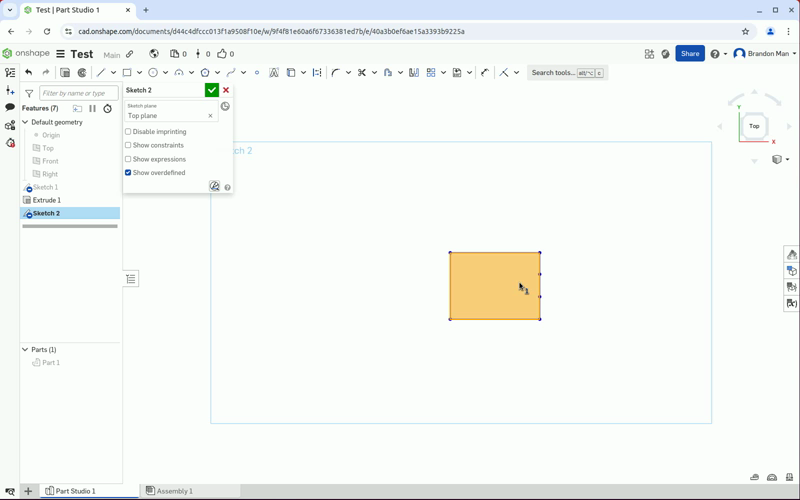
mouse_move(73, 352)
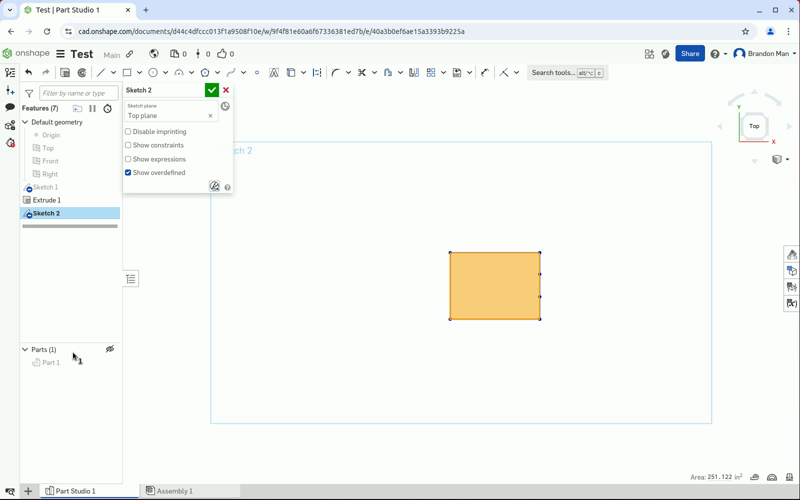
key(shift+y)
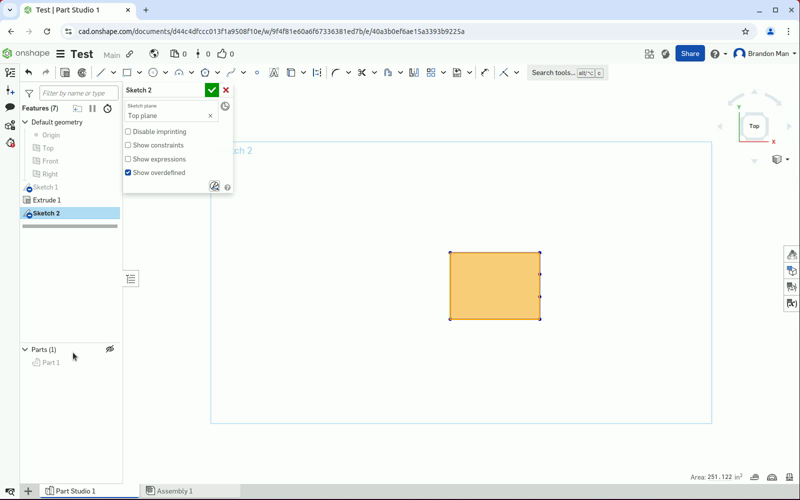
key(shift+e)
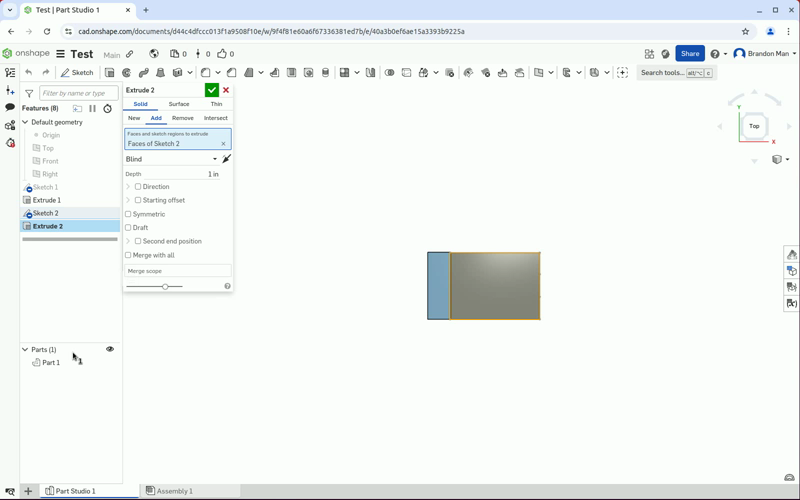
mouse_move(143, 106)
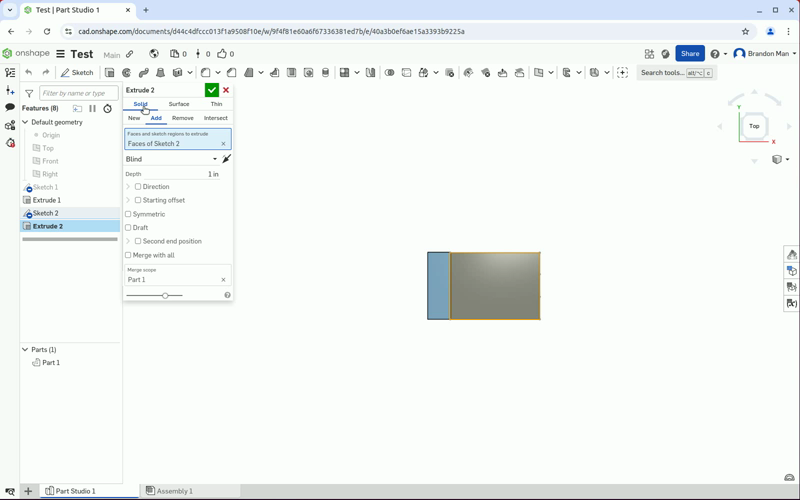
click(143, 106)
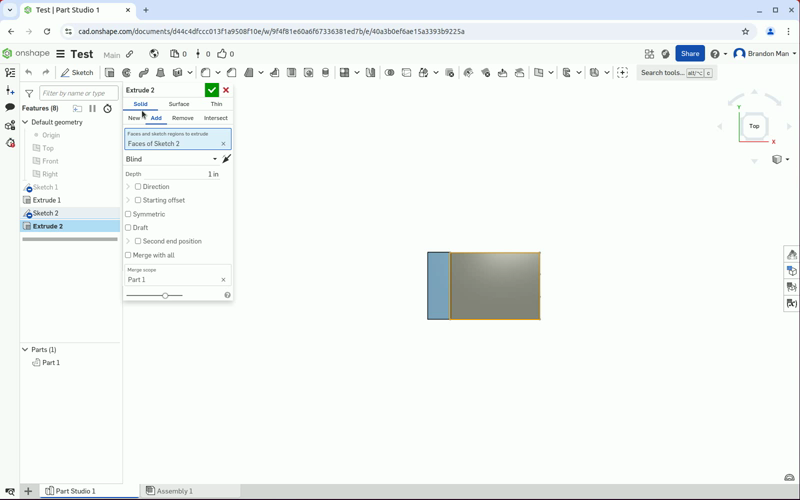
mouse_move(137, 120)
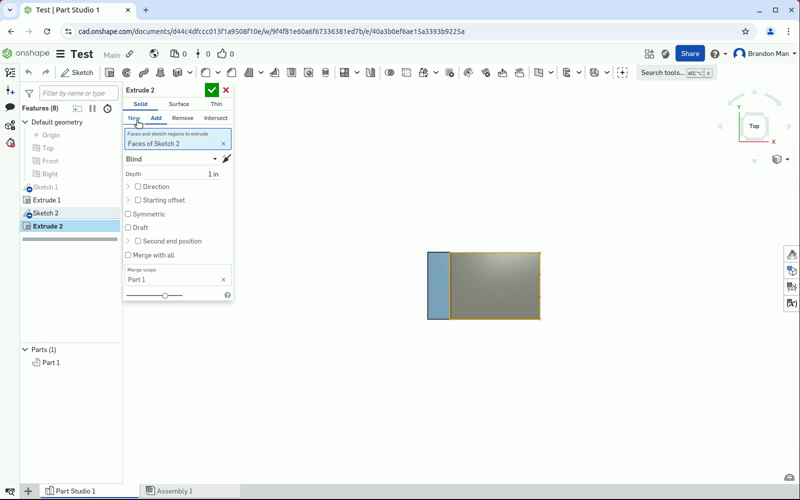
click(137, 120)
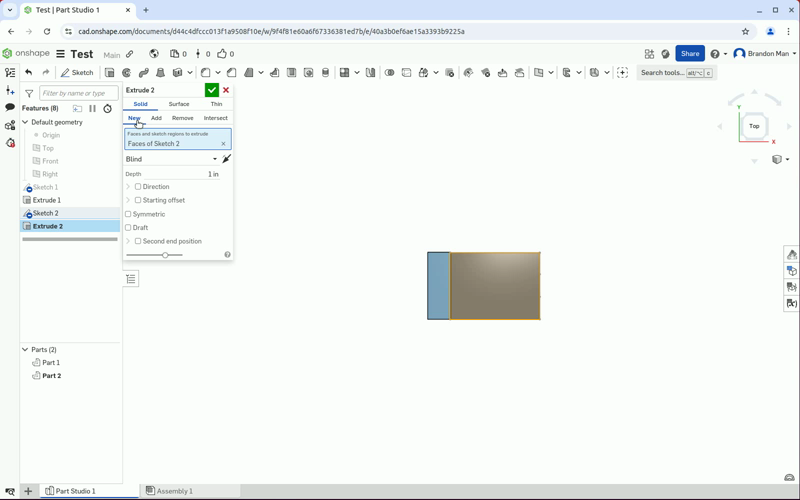
key(tab, 4)
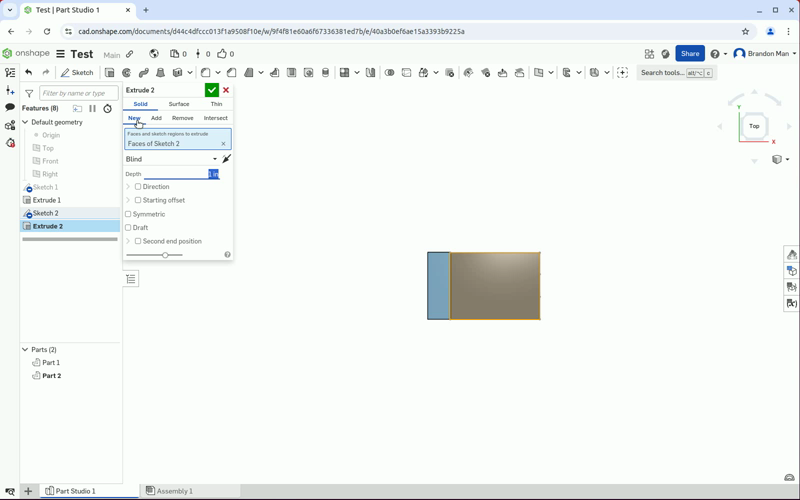
text(9.147)
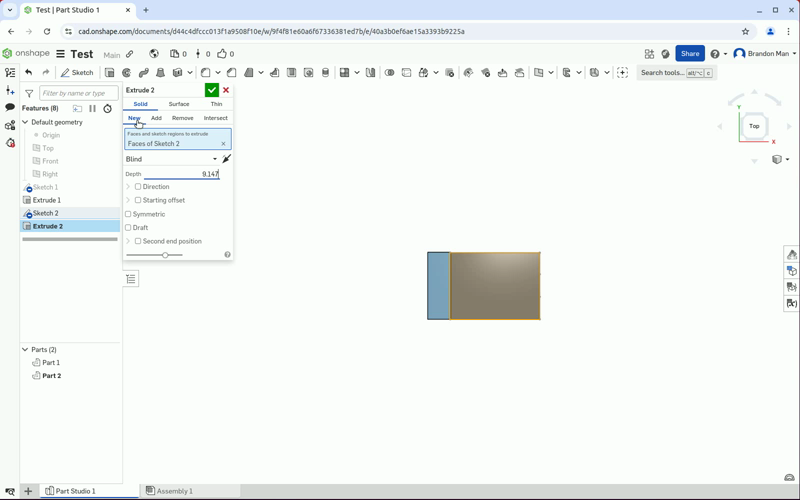
key(enter)
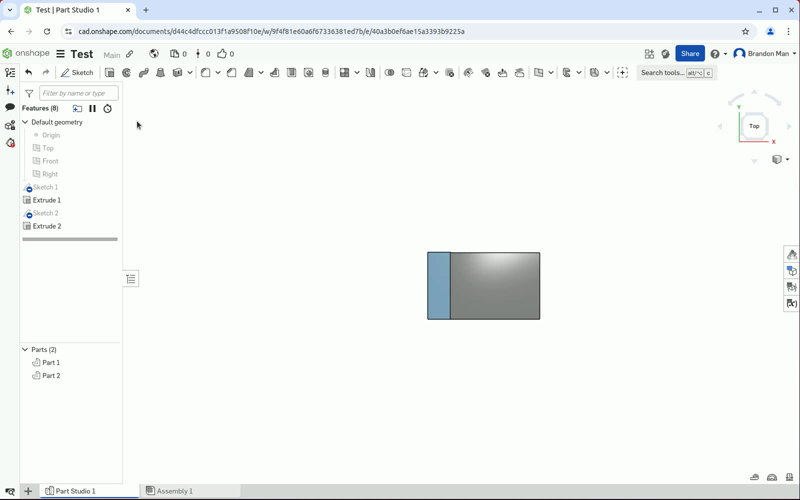
key(shift+h)
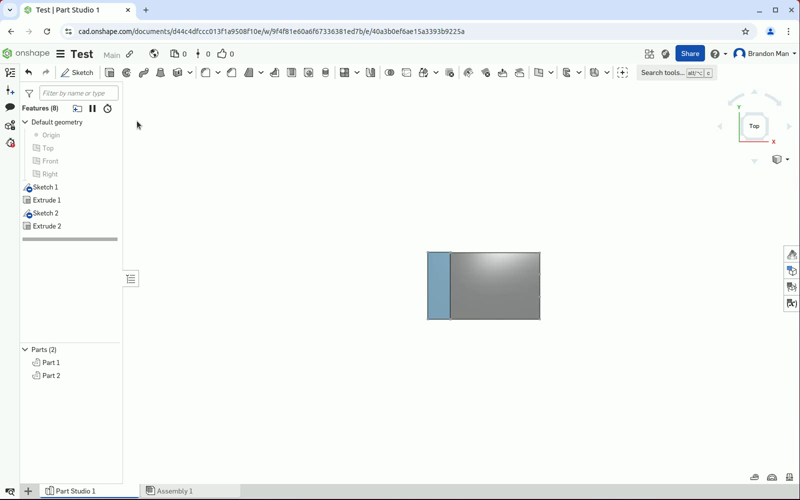
key(shift+h)
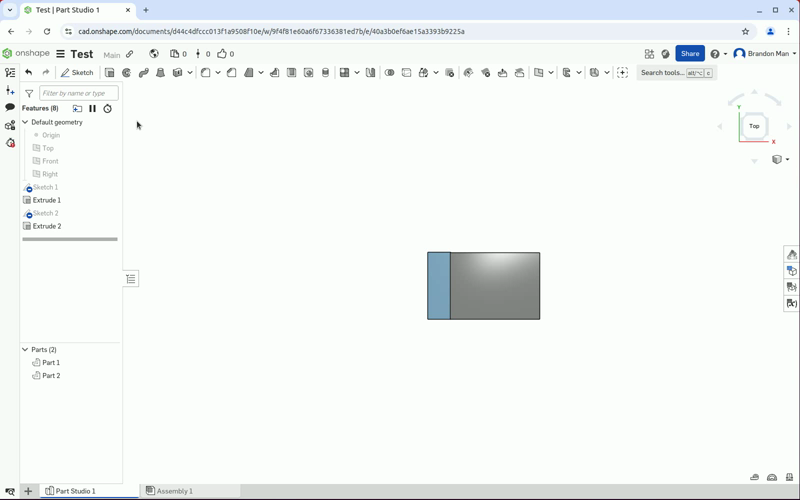
mouse_move(73, 189)
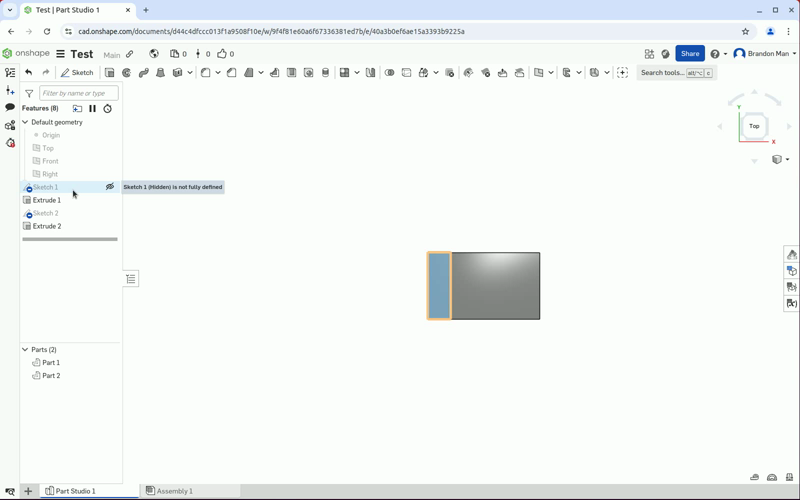
click(73, 189)
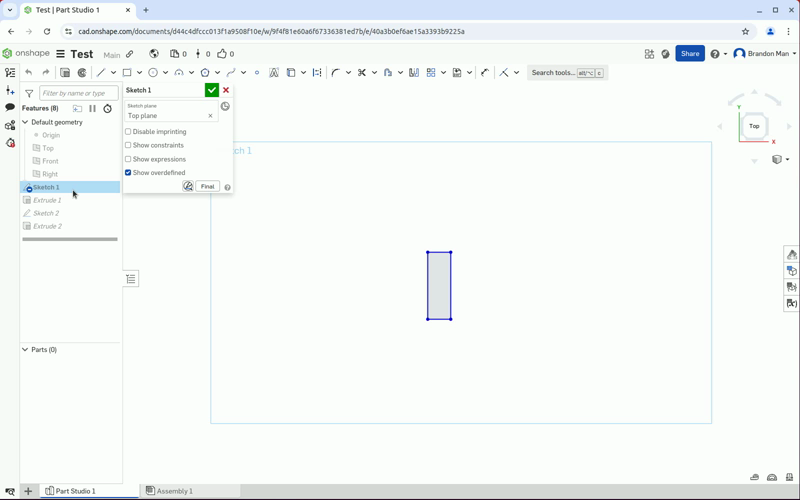
mouse_move(229, 92)
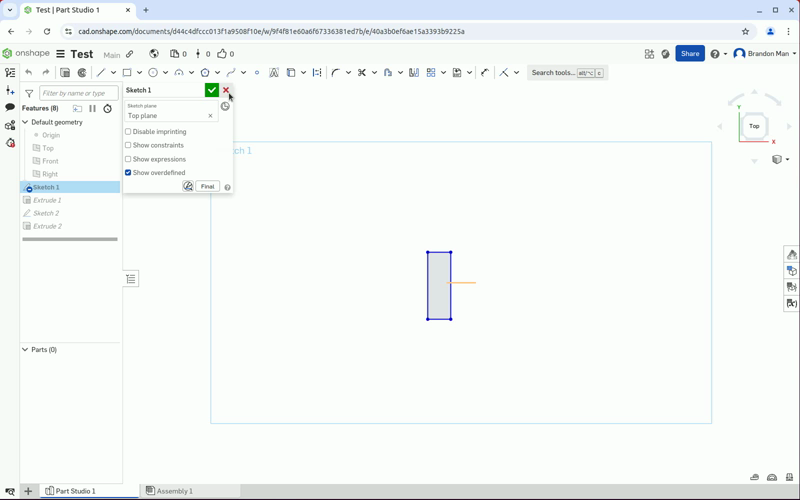
click(229, 92)
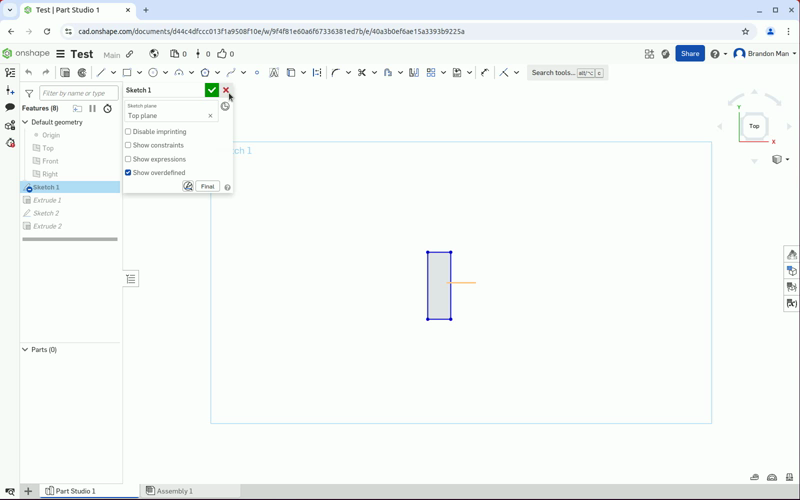
key(shift+s)
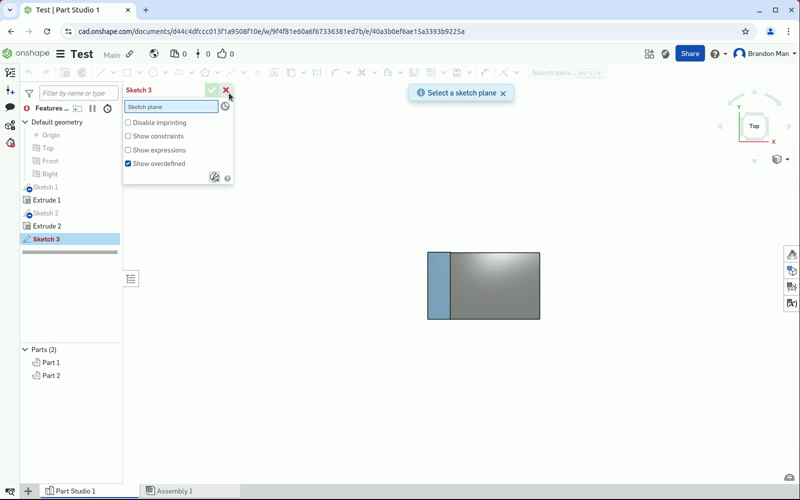
mouse_move(73, 150)
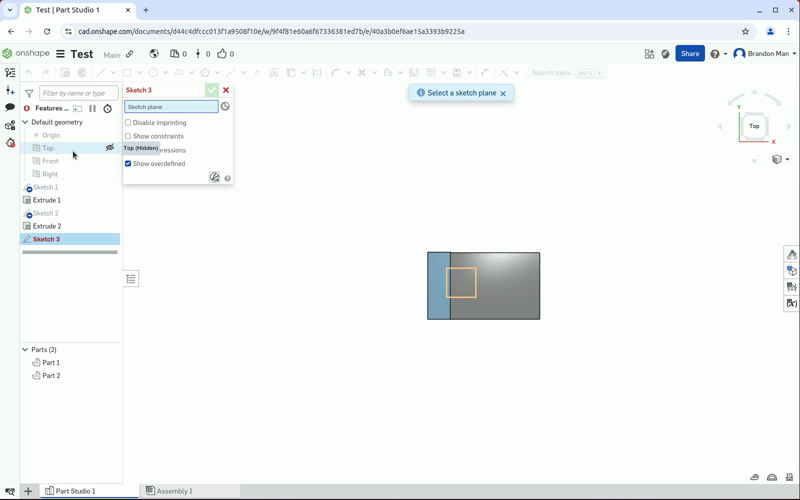
click(73, 150)
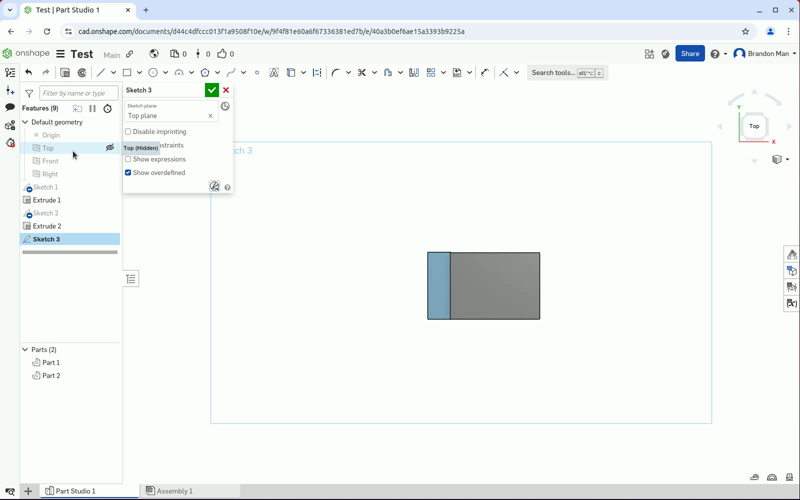
mouse_move(73, 352)
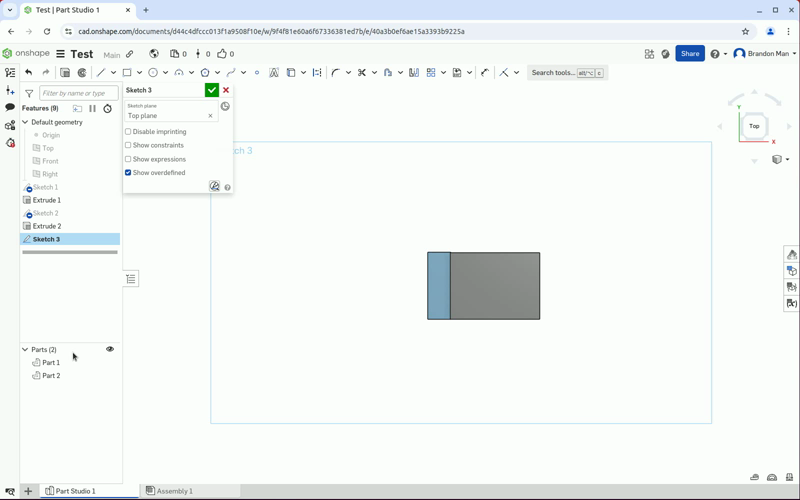
key(y)
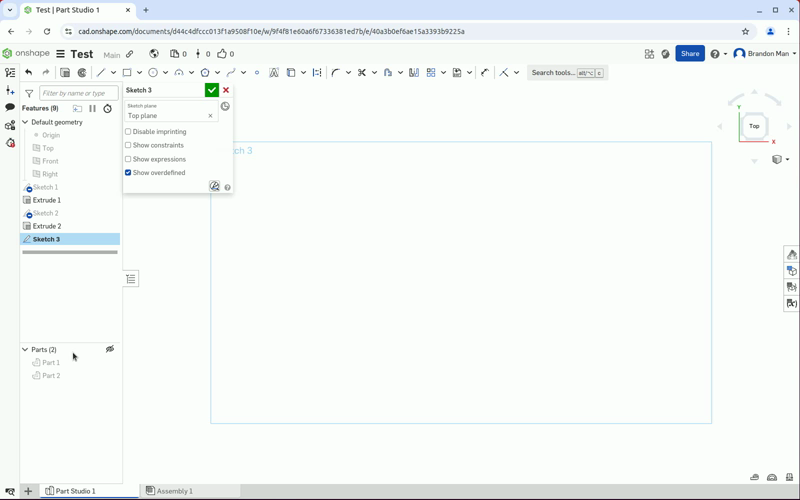
key(l)
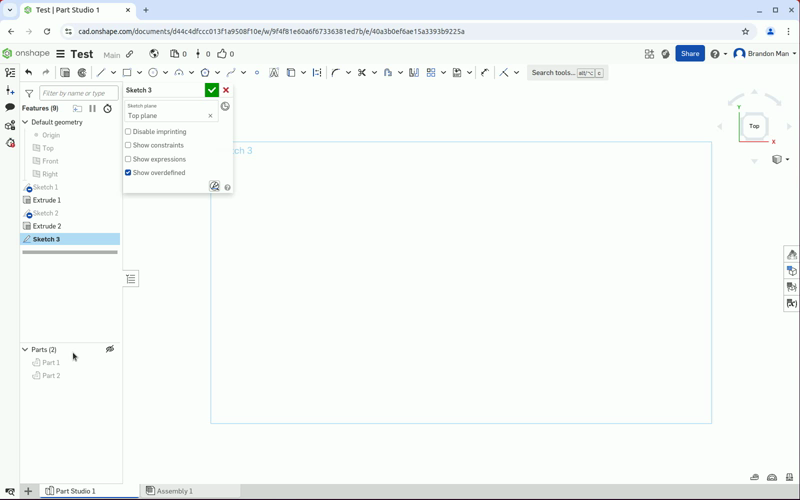
key_down(shift)
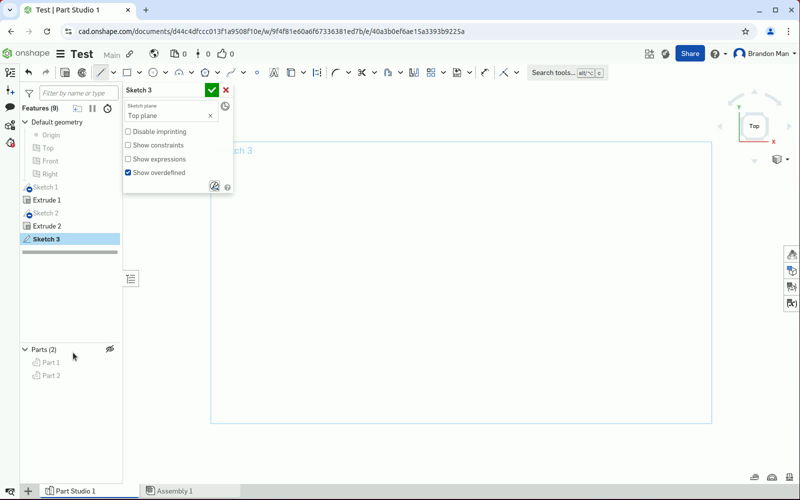
mouse_move(539, 274)
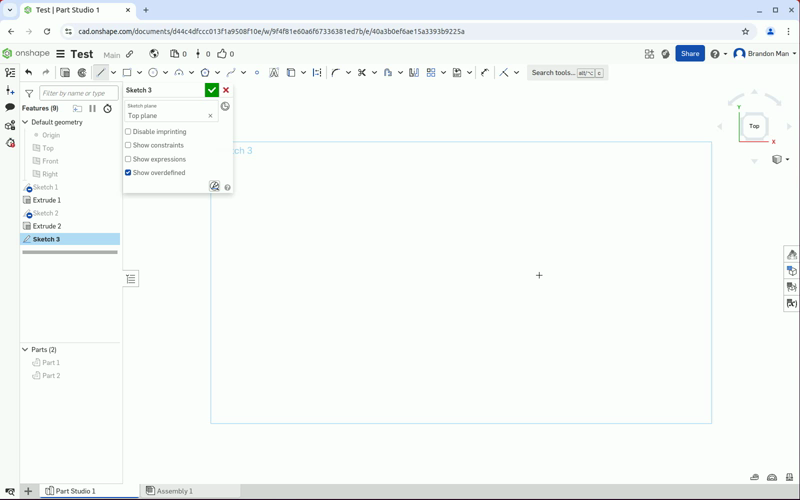
click(539, 274)
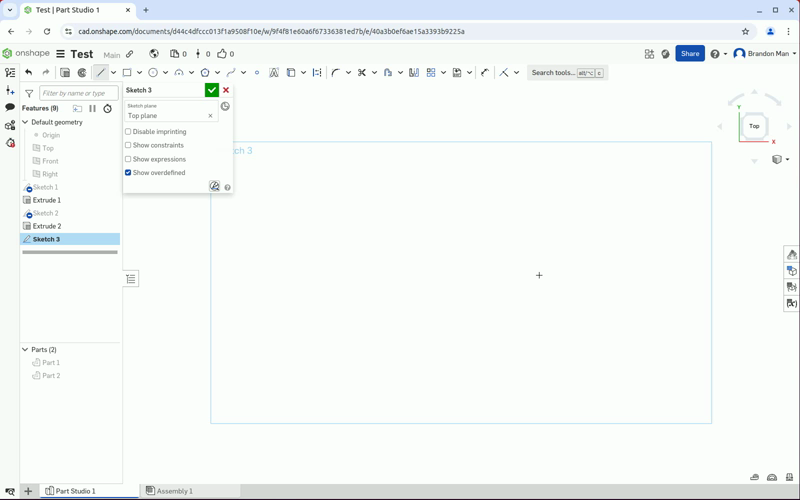
key_up(shift)
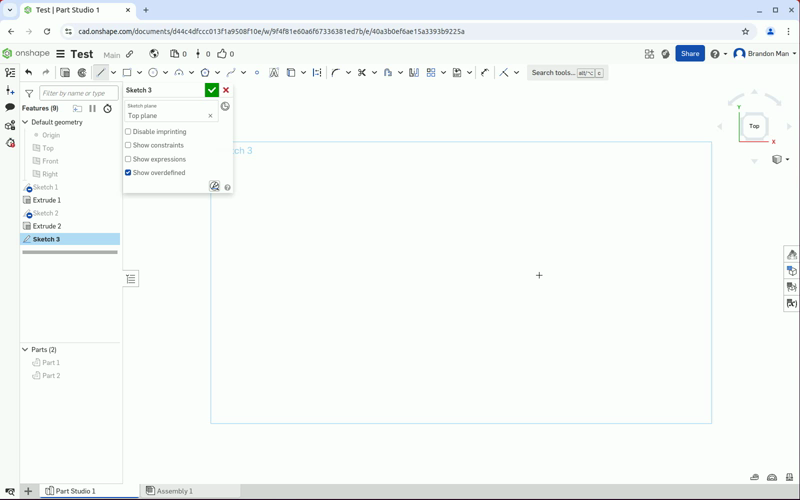
key_down(shift)
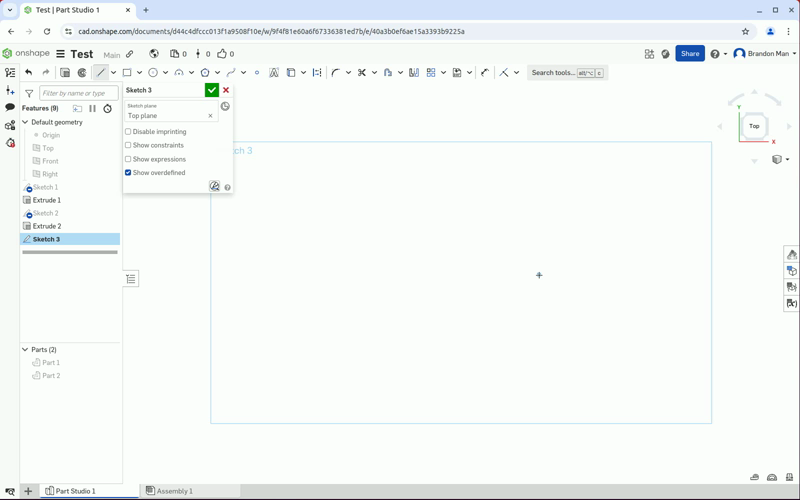
mouse_move(569, 274)
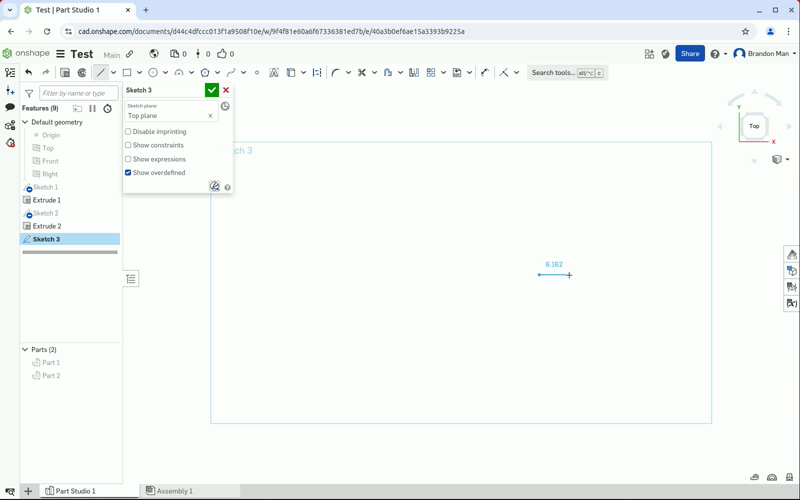
mouse_move(570, 251)
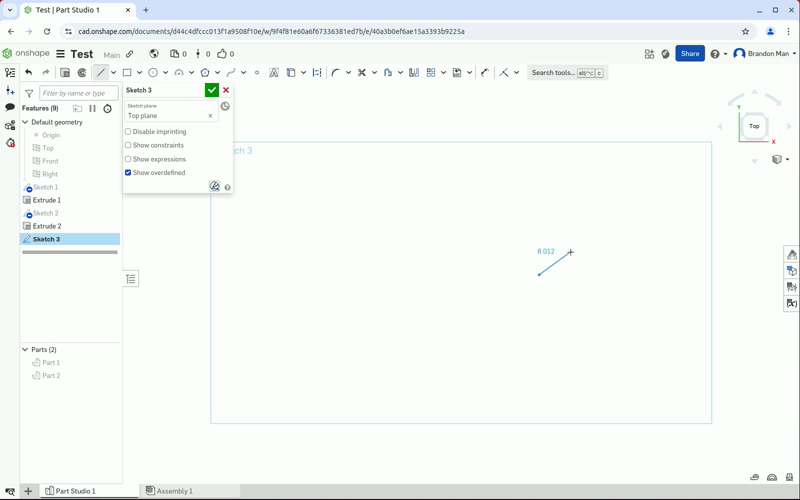
click(570, 251)
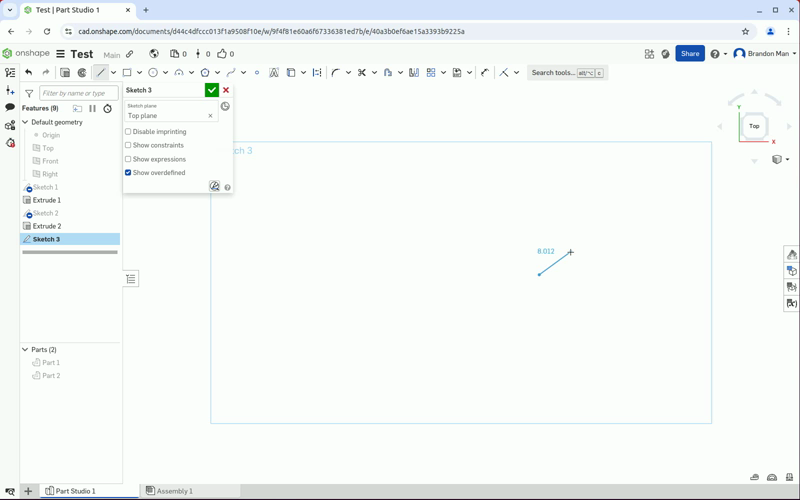
key_up(shift)
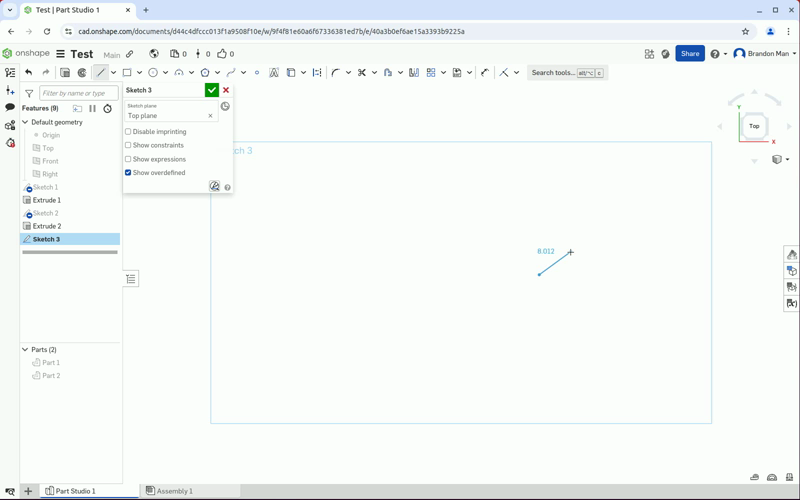
key_down(shift)
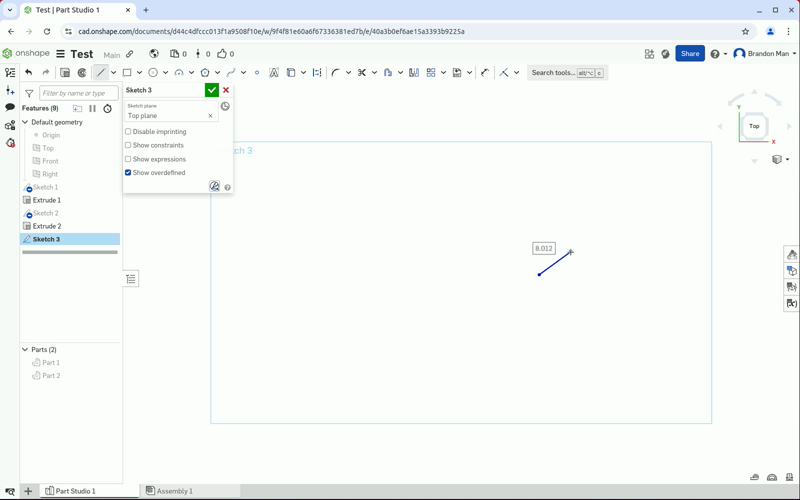
mouse_move(589, 251)
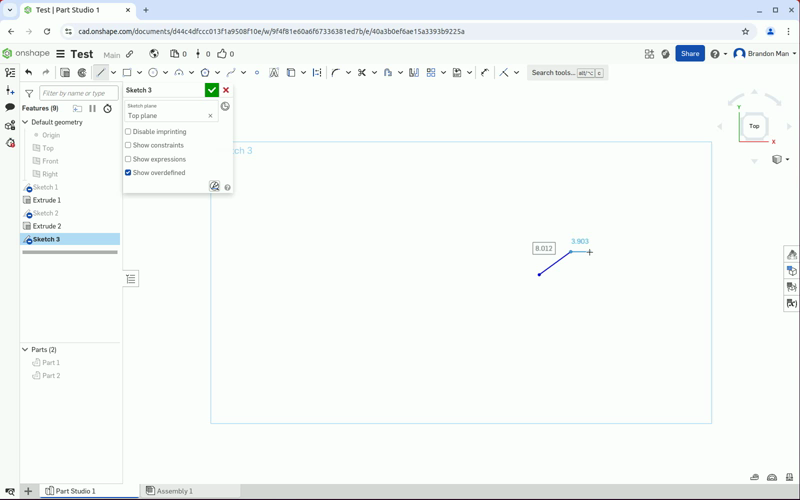
mouse_move(539, 251)
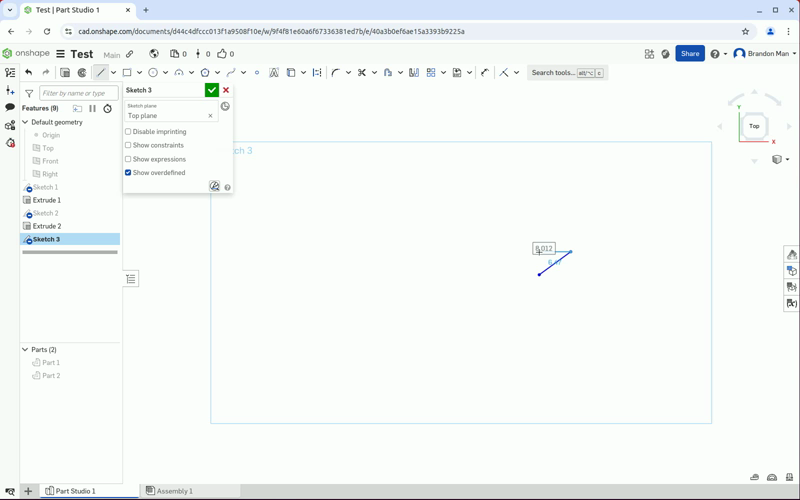
click(539, 251)
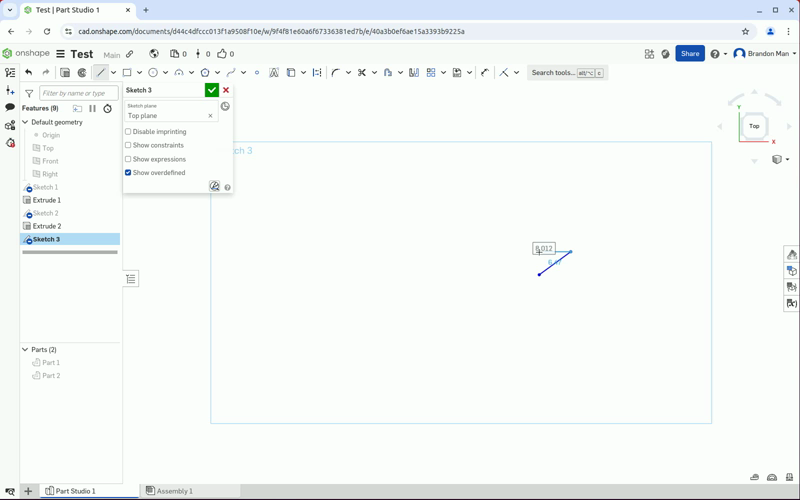
key_up(shift)
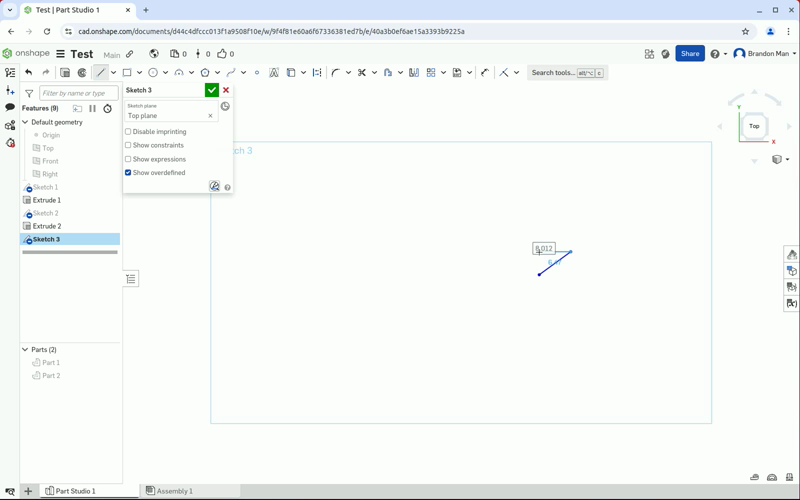
mouse_move(569, 251)
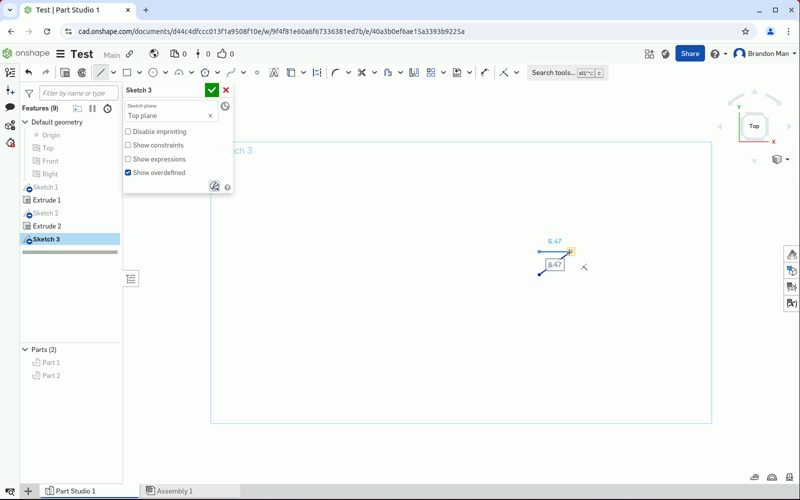
key_down(shift)
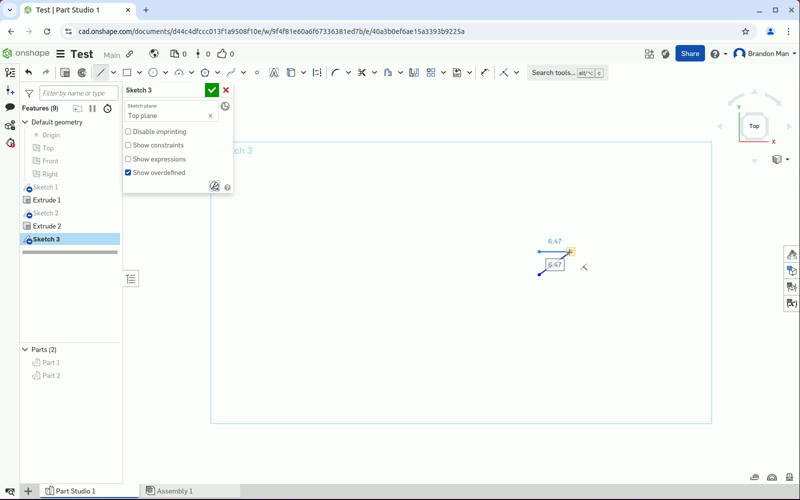
mouse_move(539, 274)
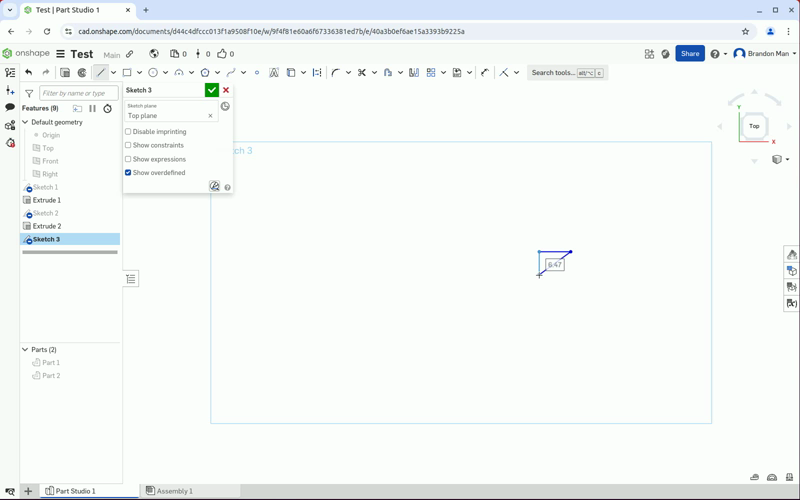
key_up(shift)
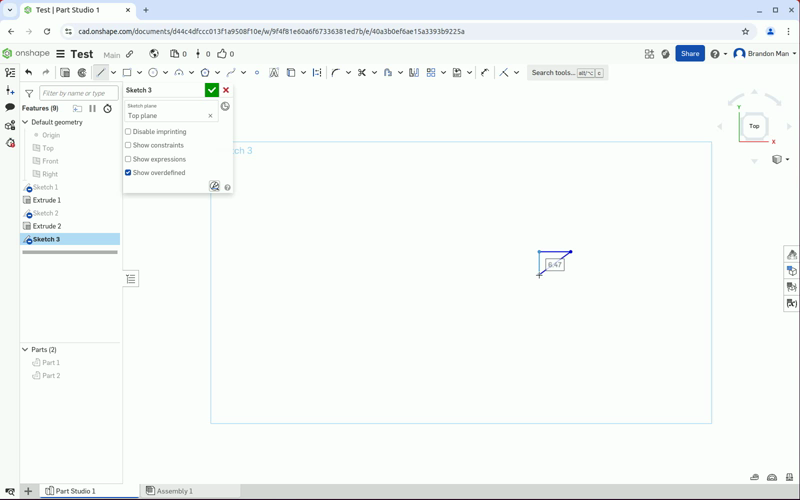
click(539, 274)
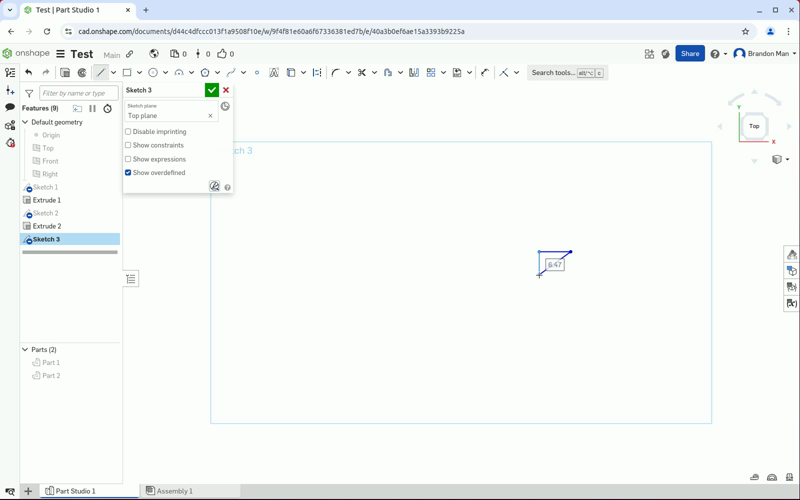
key(esc)
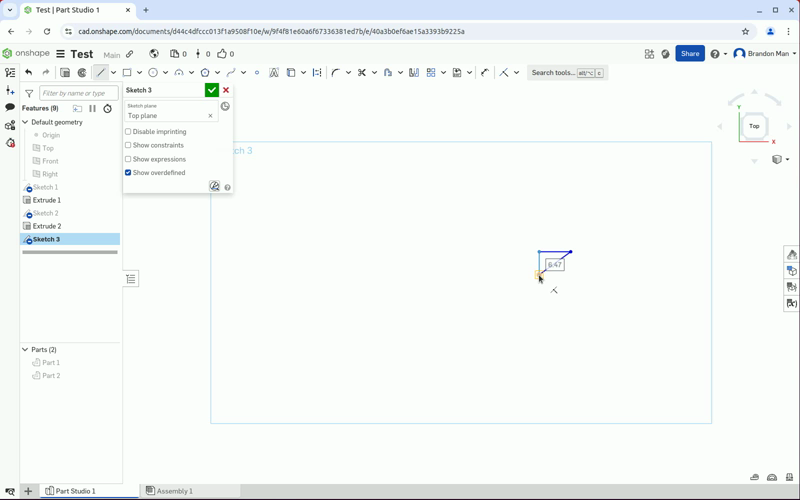
mouse_move(553, 262)
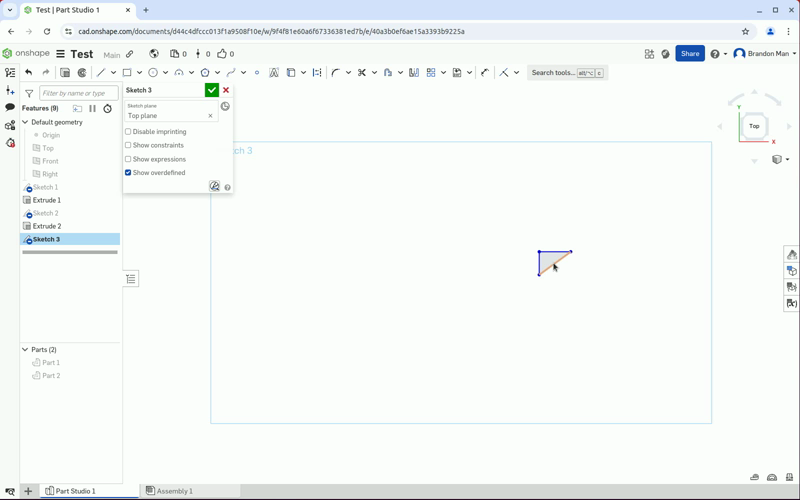
scroll(6)
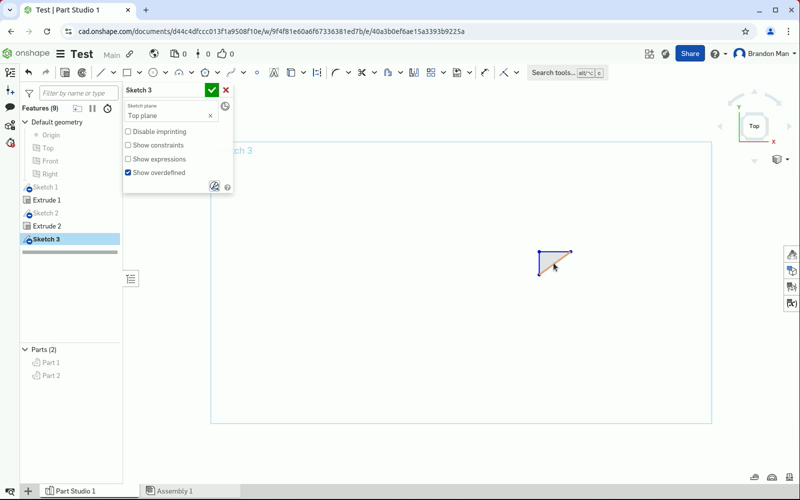
scroll(6)
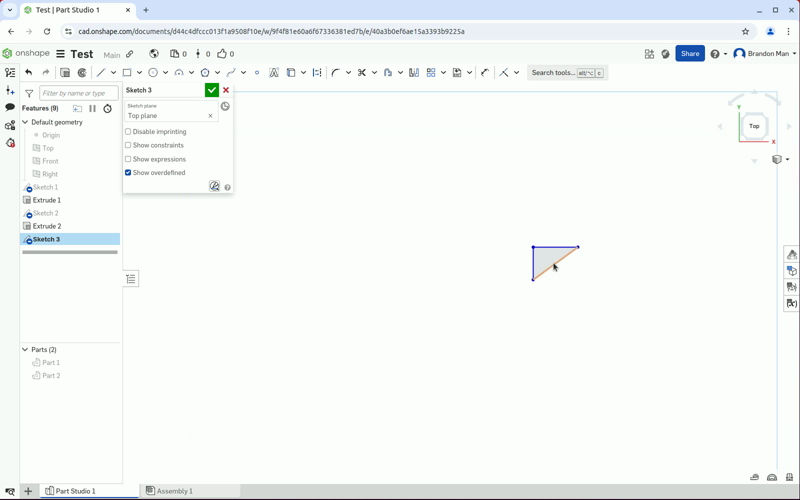
scroll(6)
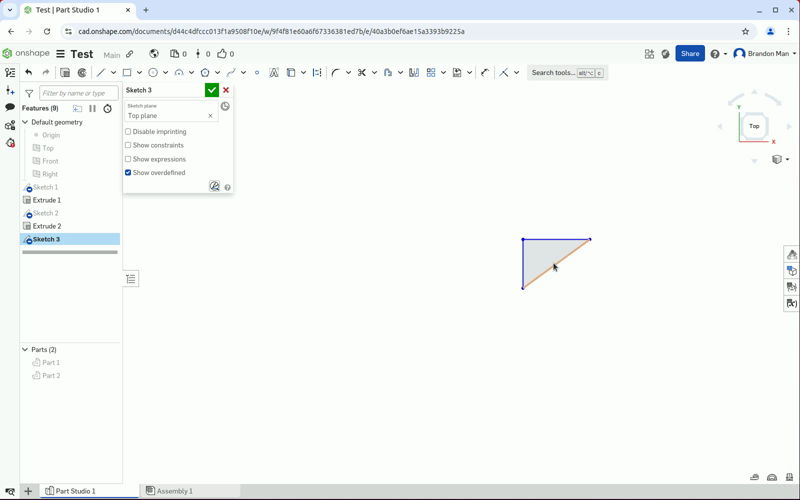
scroll(6)
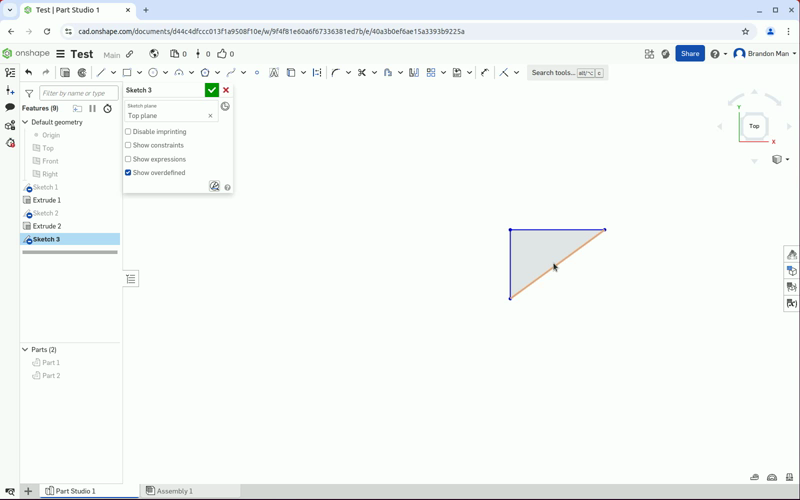
scroll(6)
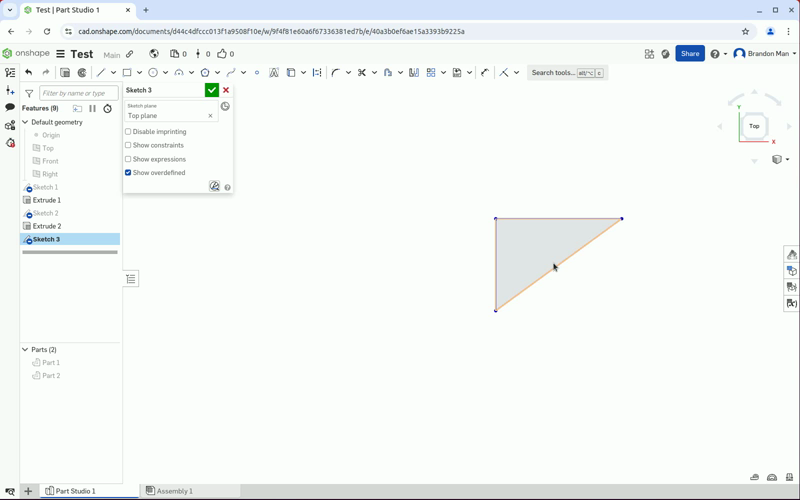
scroll(6)
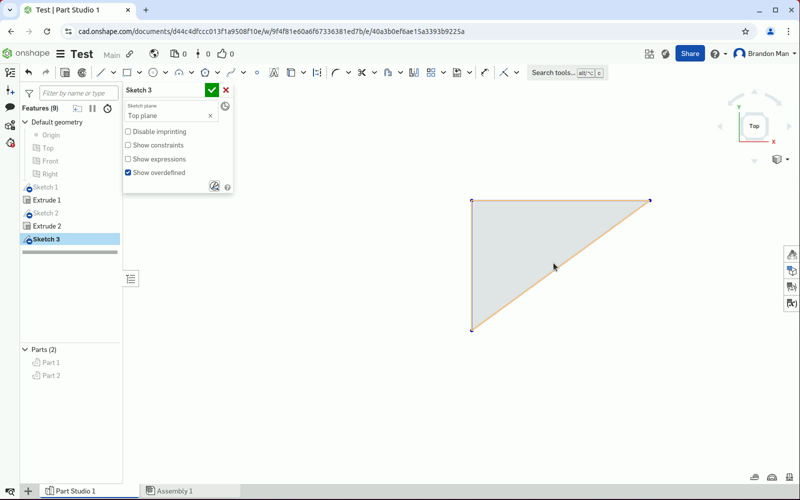
scroll(6)
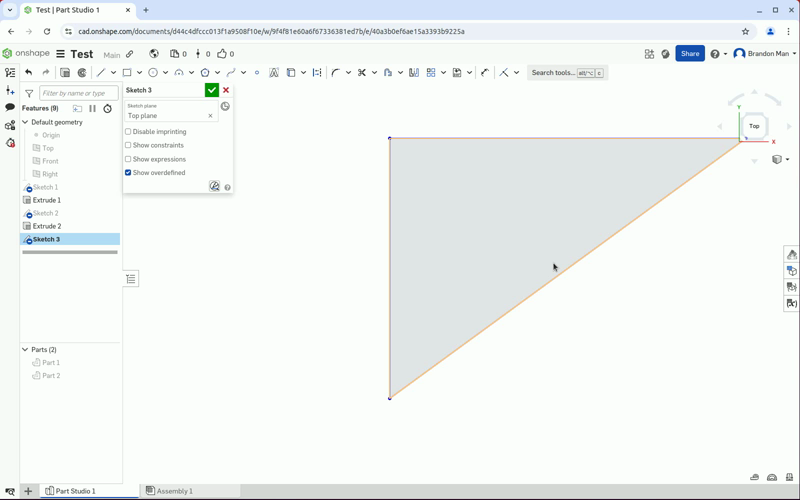
click(553, 262)
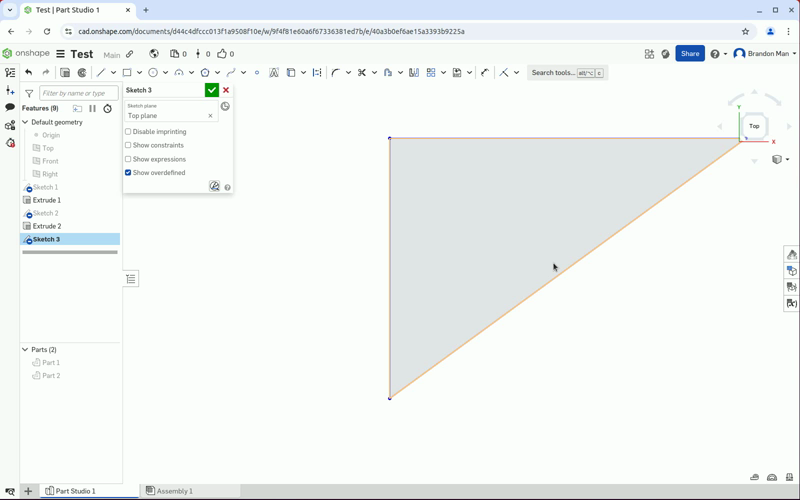
scroll(-6)
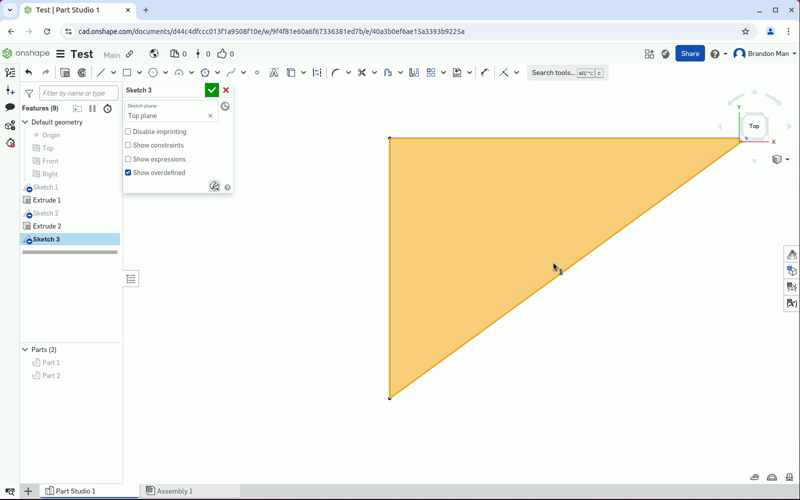
scroll(-6)
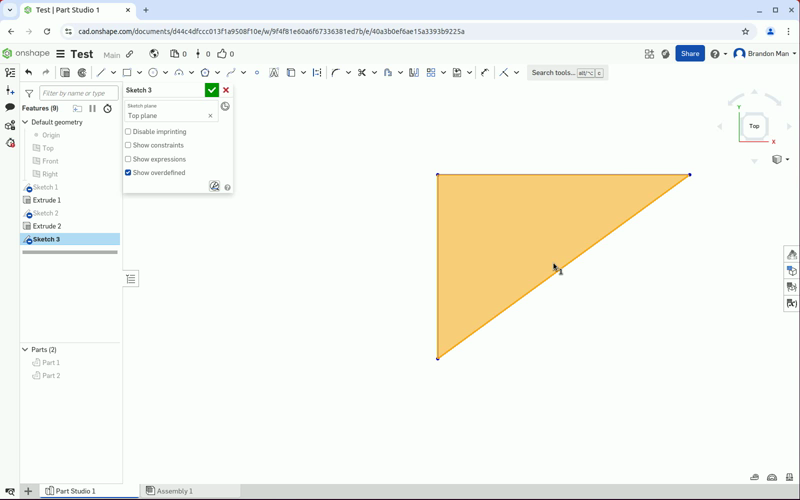
scroll(-6)
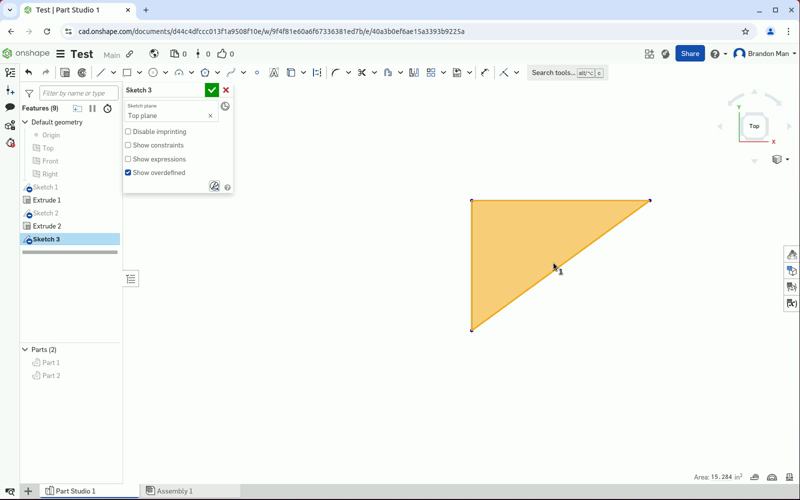
scroll(-6)
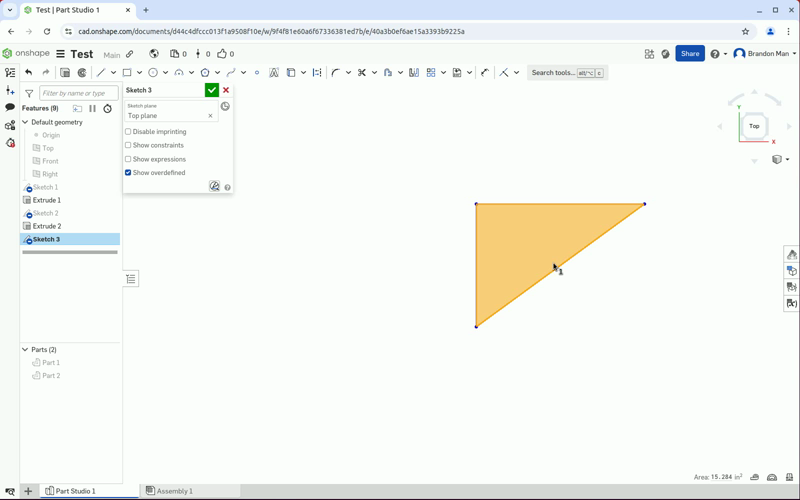
scroll(-6)
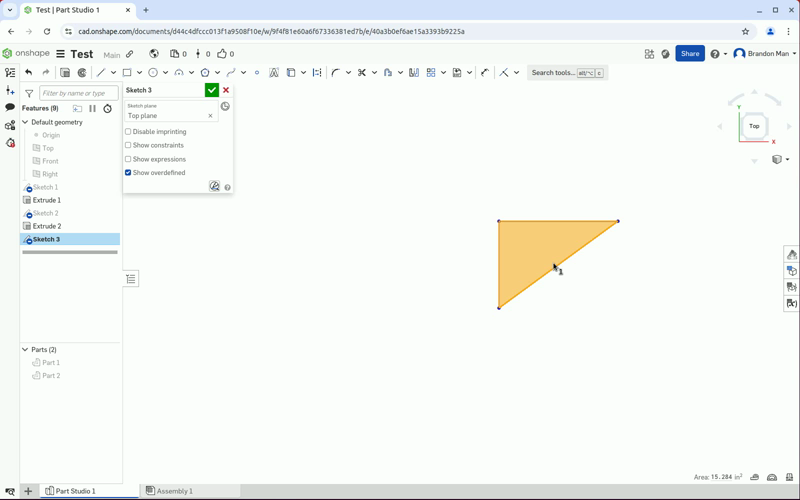
scroll(-6)
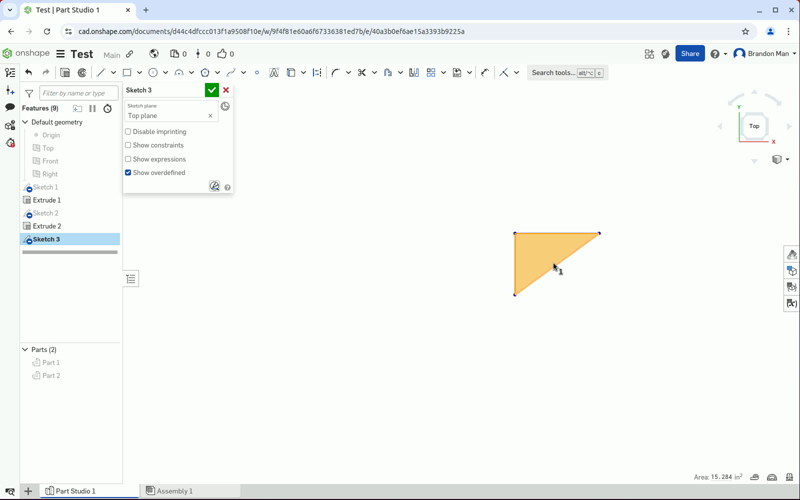
scroll(-6)
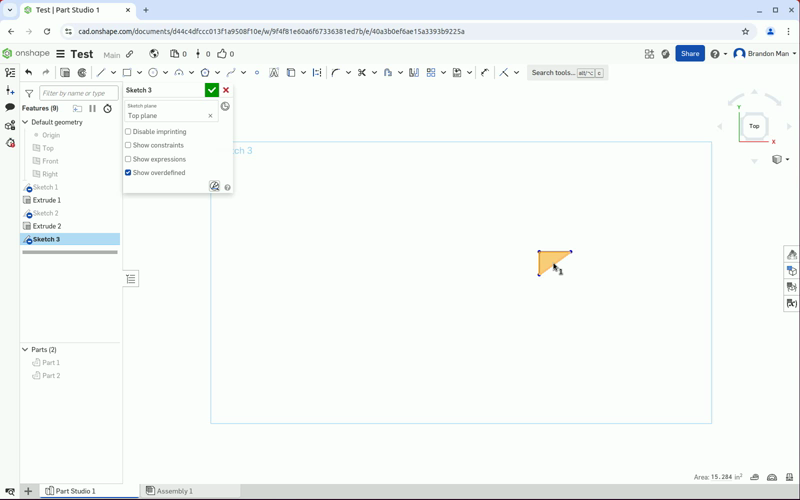
mouse_move(73, 352)
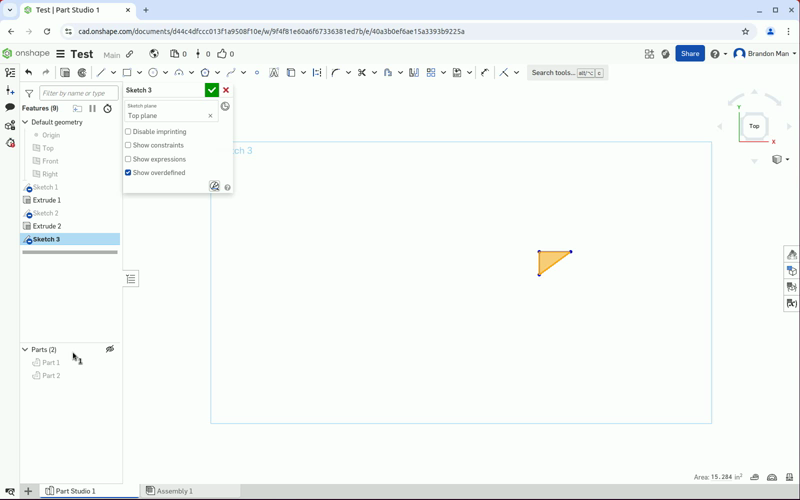
key(shift+y)
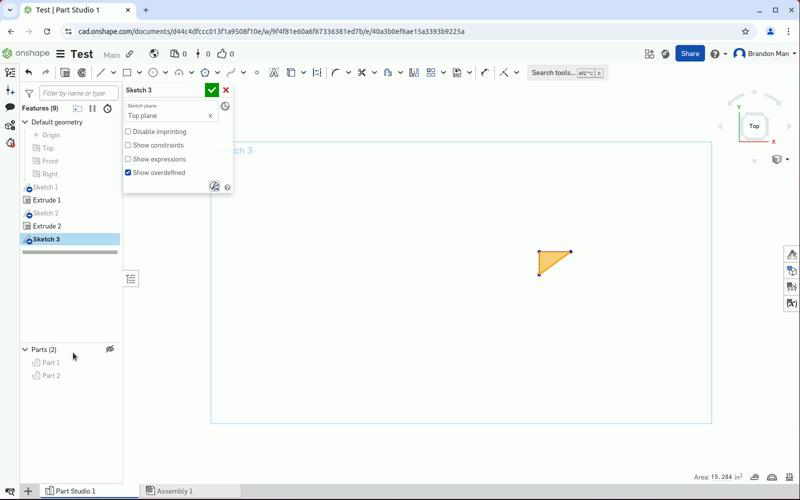
key(shift+e)
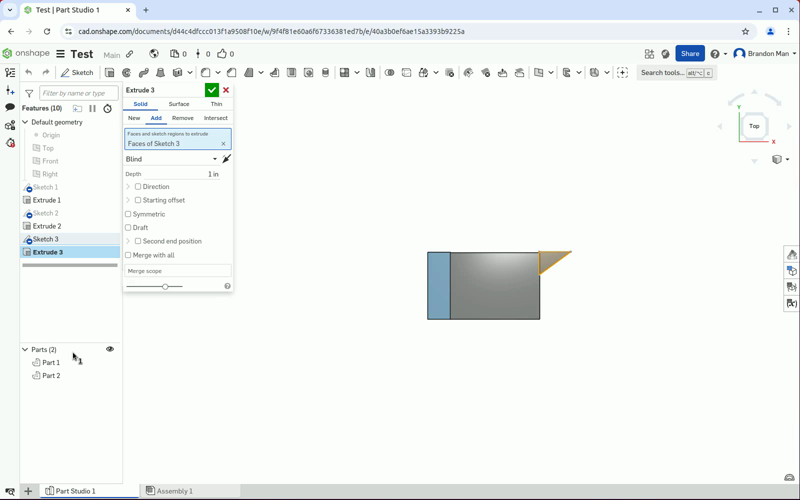
mouse_move(143, 106)
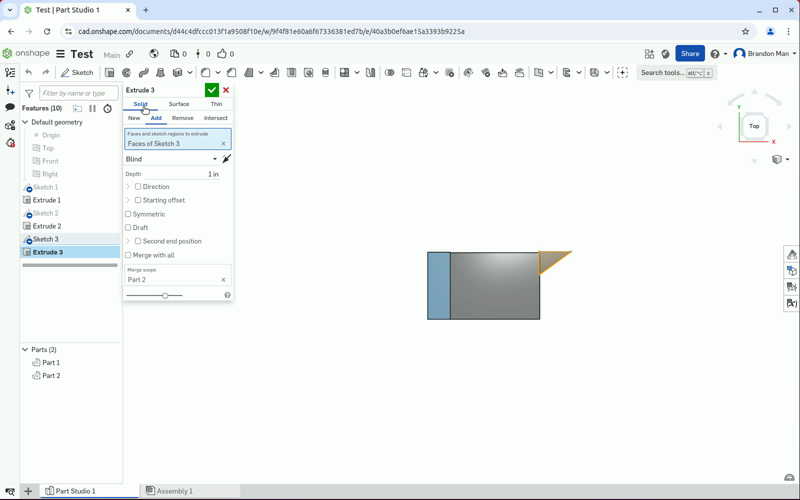
click(143, 106)
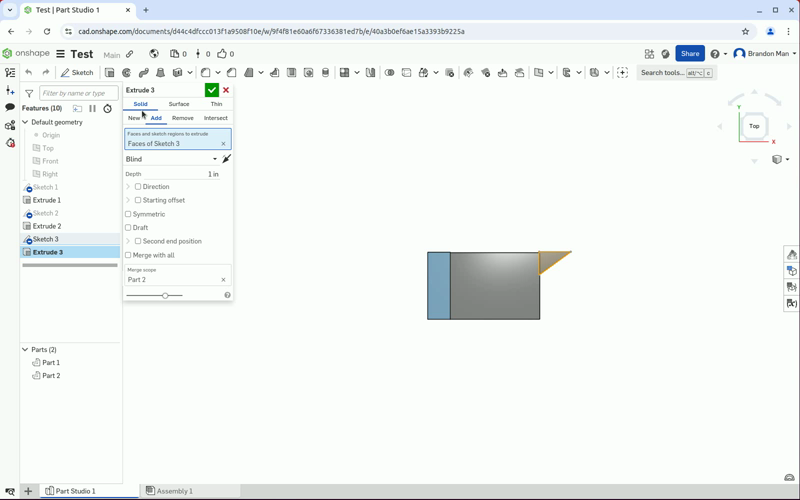
mouse_move(137, 120)
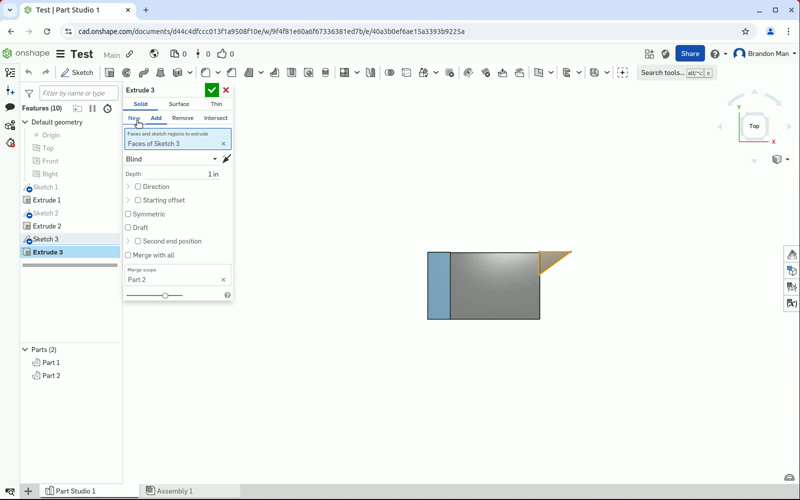
click(137, 120)
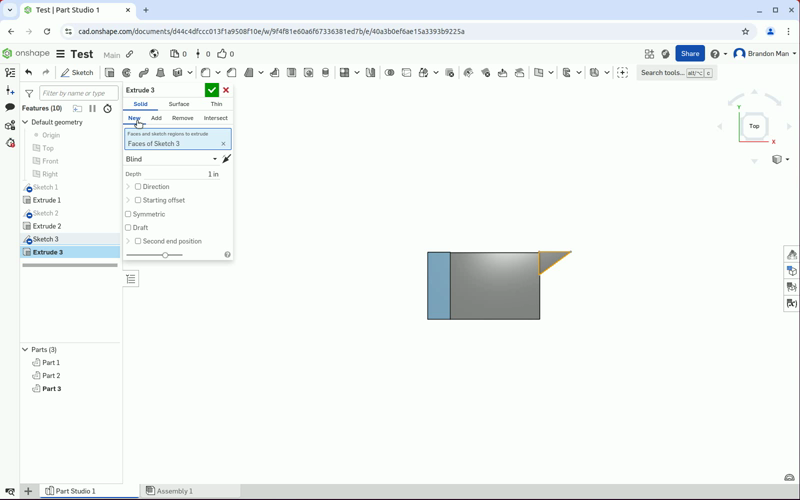
key(tab, 4)
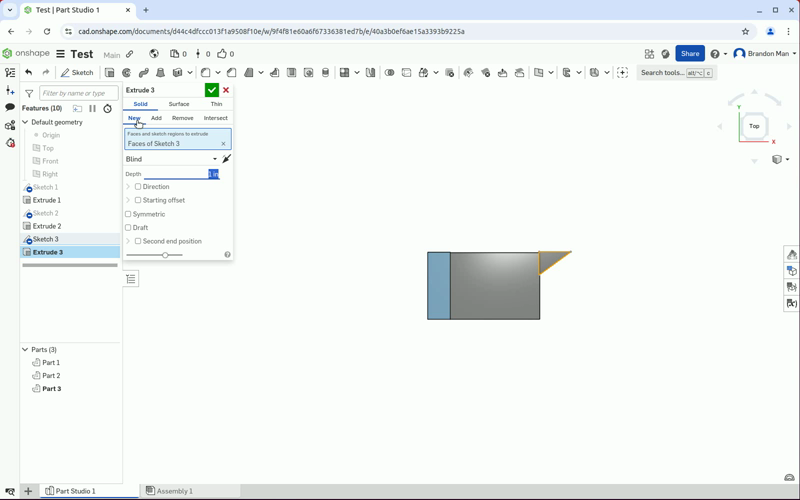
text(2.407)
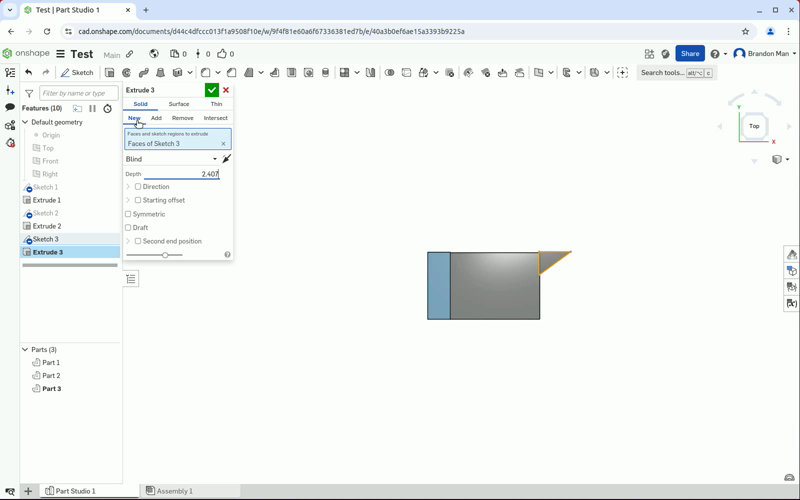
key(enter)
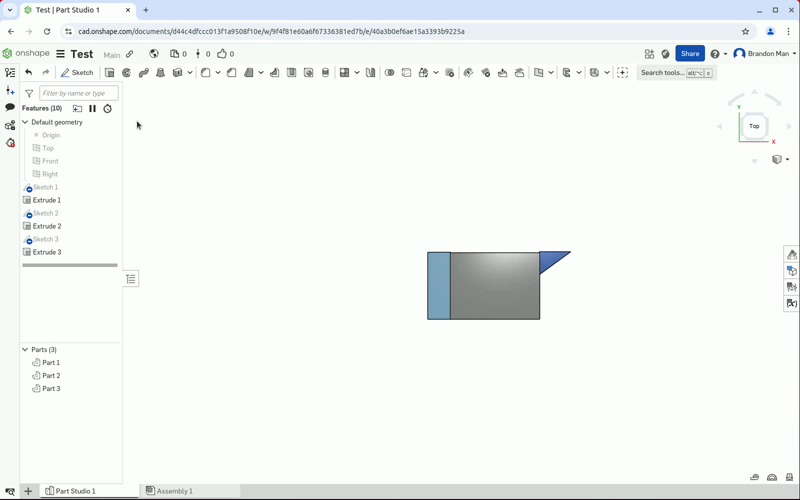
key(shift+h)
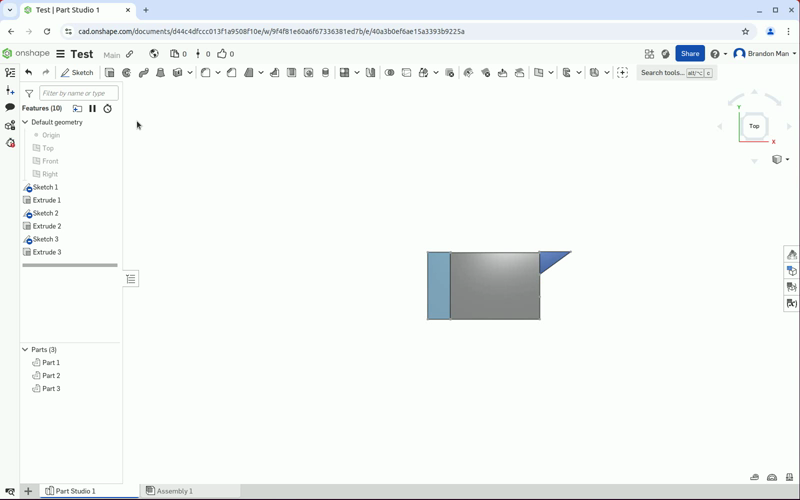
key(shift+h)
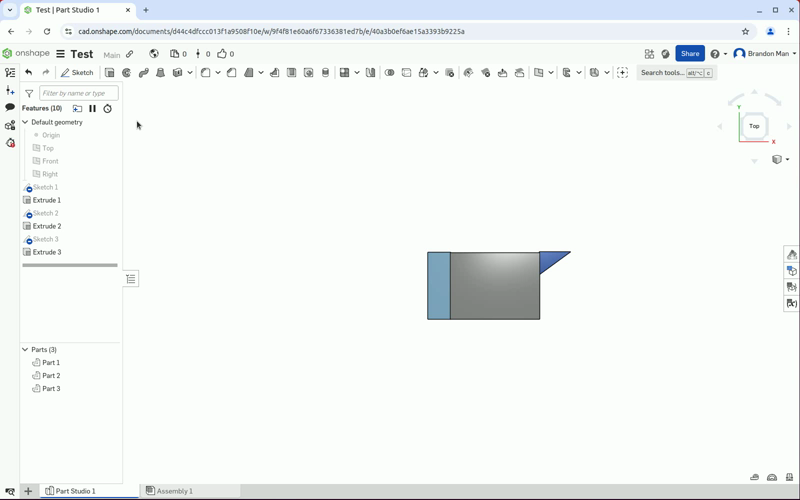
mouse_move(73, 189)
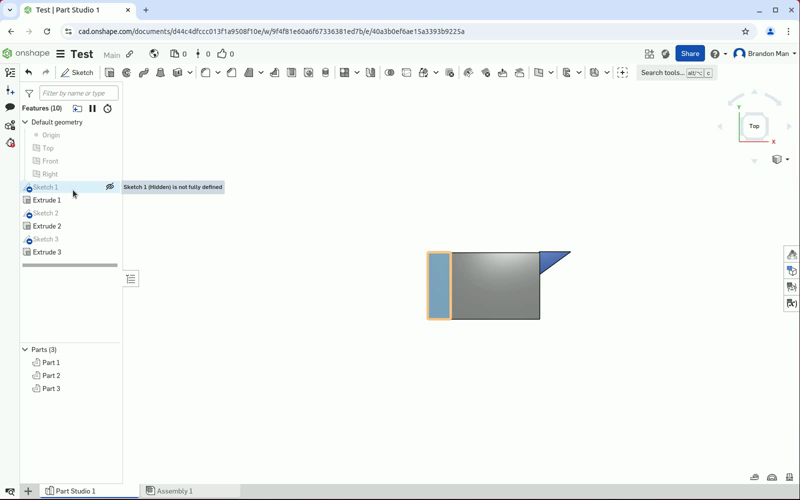
click(73, 189)
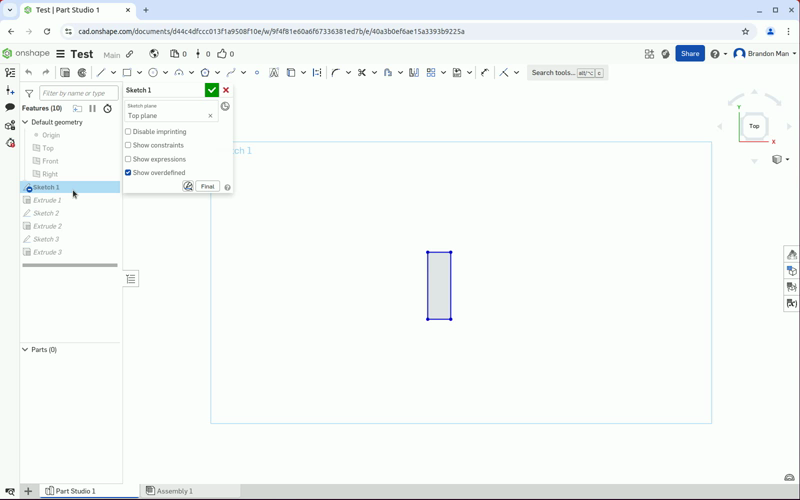
mouse_move(229, 92)
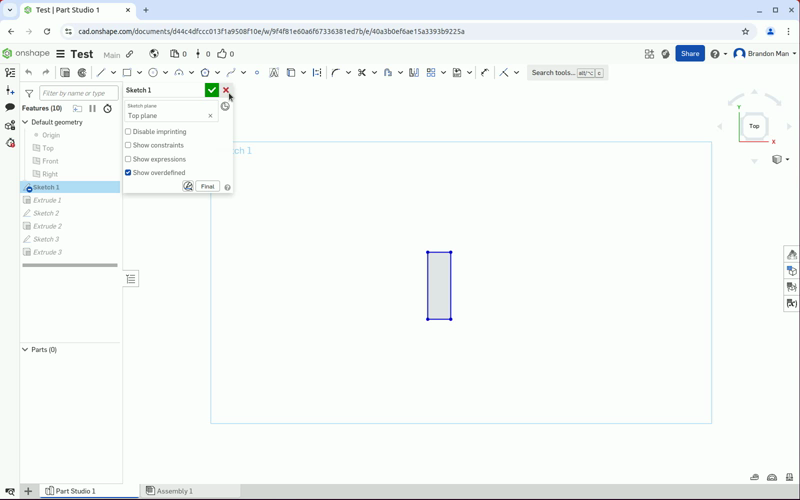
click(229, 92)
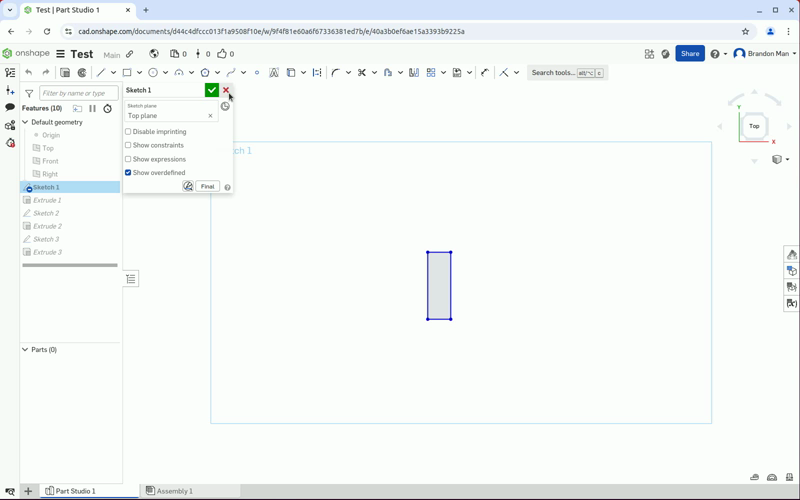
key(shift+s)
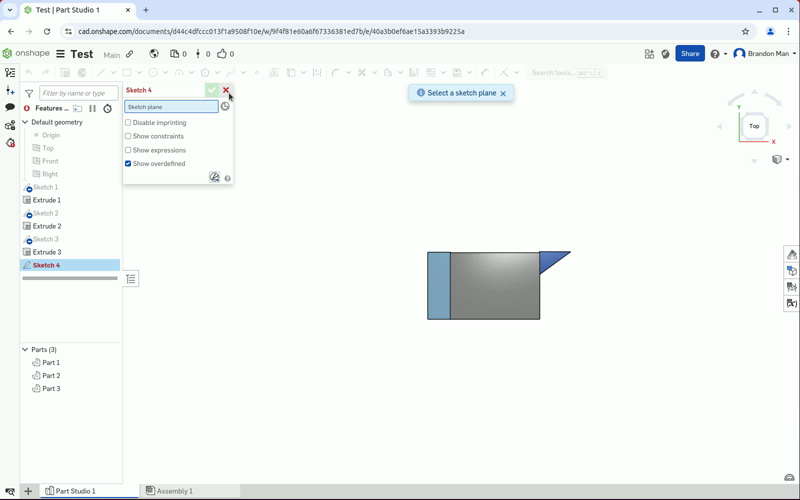
mouse_move(73, 150)
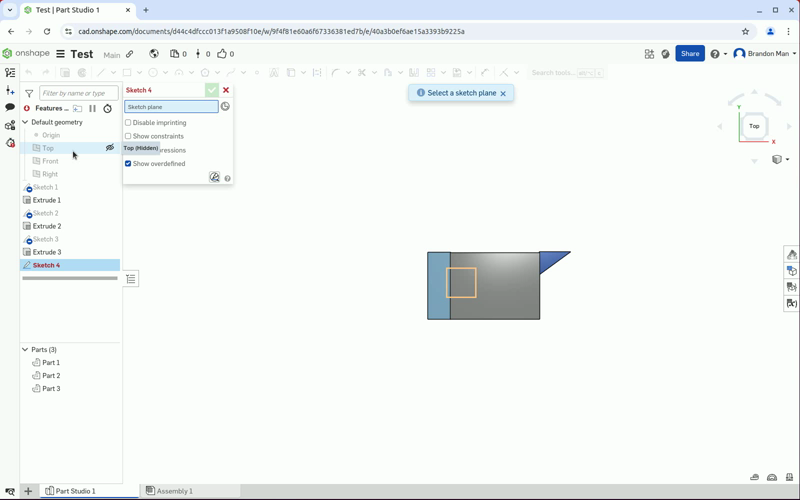
click(73, 150)
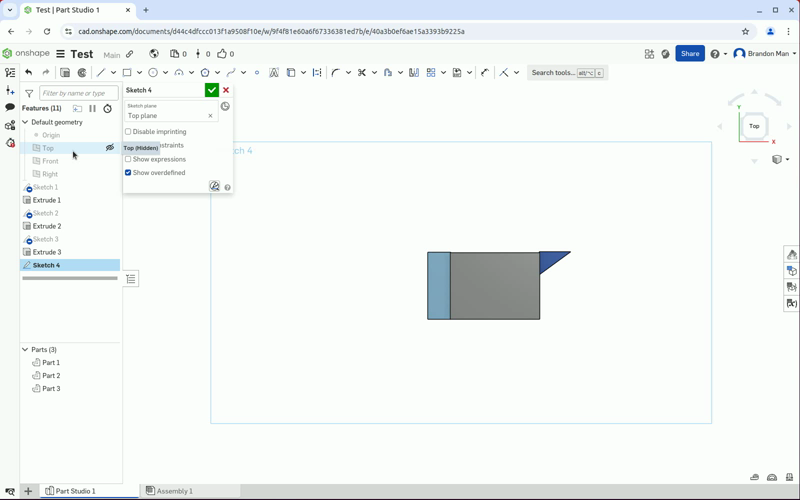
mouse_move(73, 352)
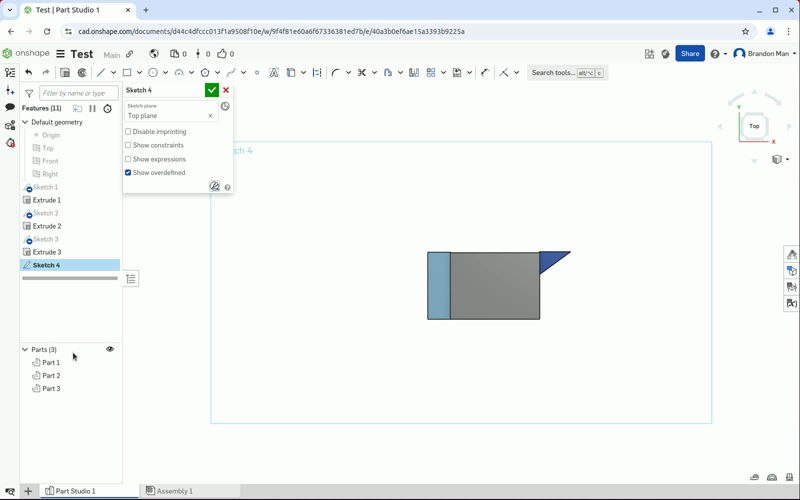
key(y)
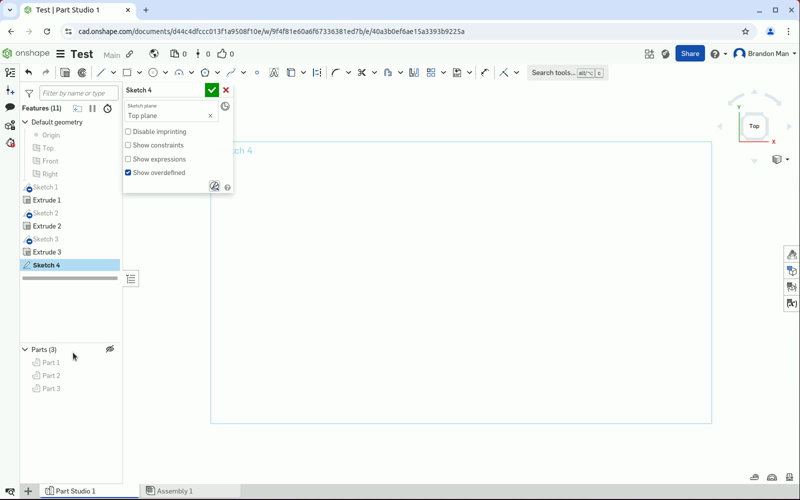
key(l)
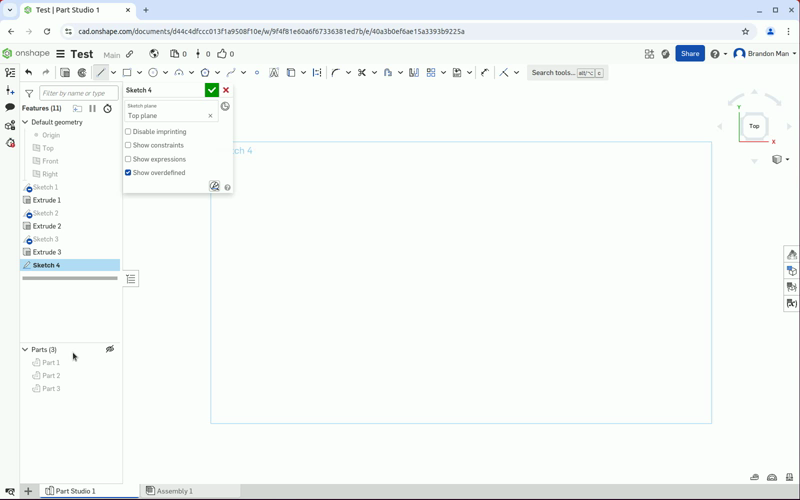
key_down(shift)
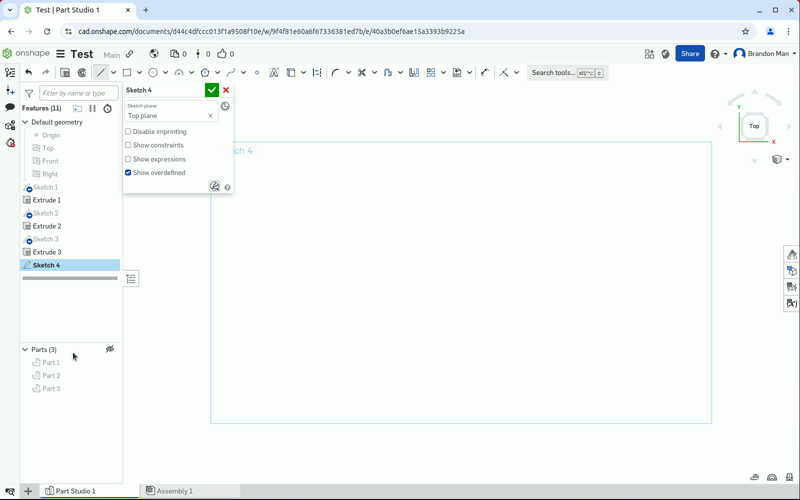
mouse_move(539, 319)
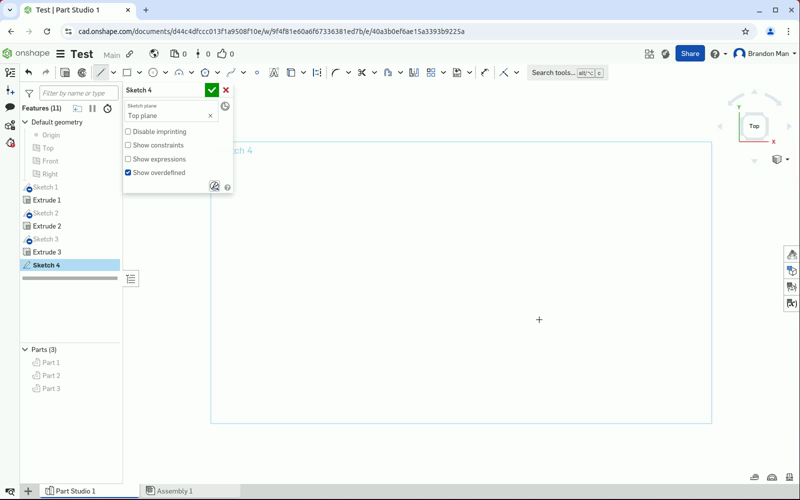
click(539, 319)
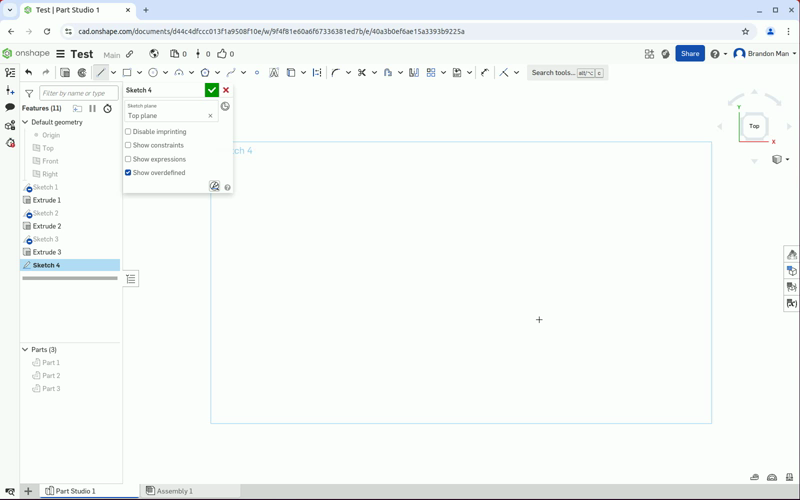
key_up(shift)
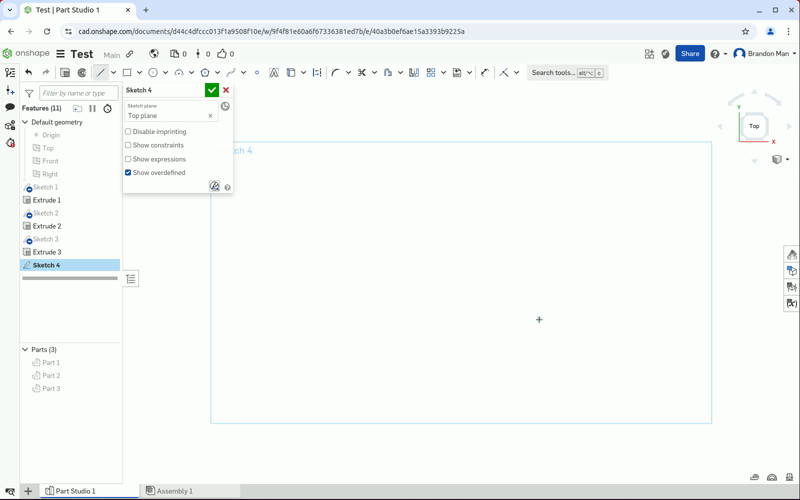
key_down(shift)
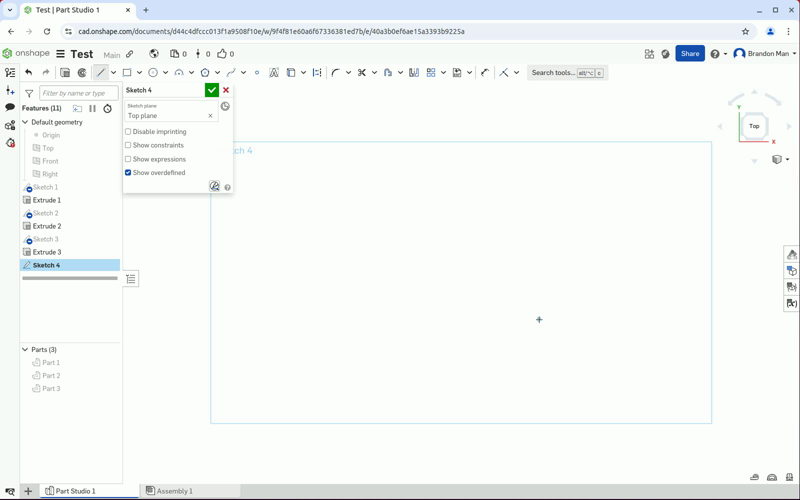
mouse_move(569, 319)
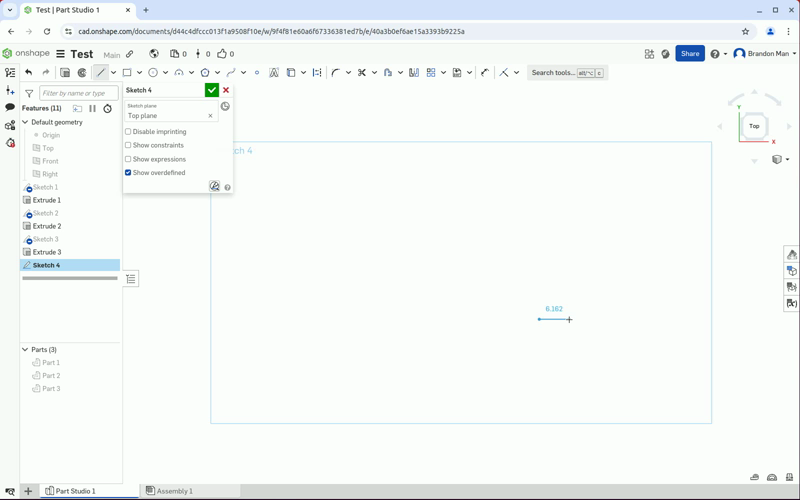
mouse_move(573, 319)
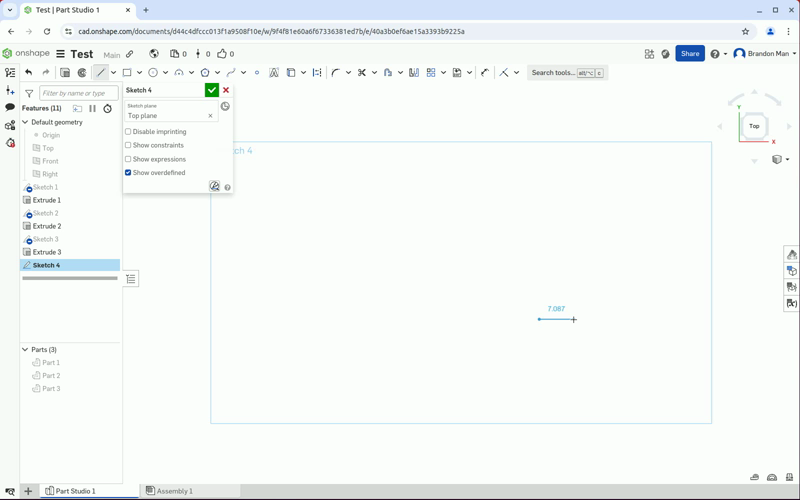
click(573, 319)
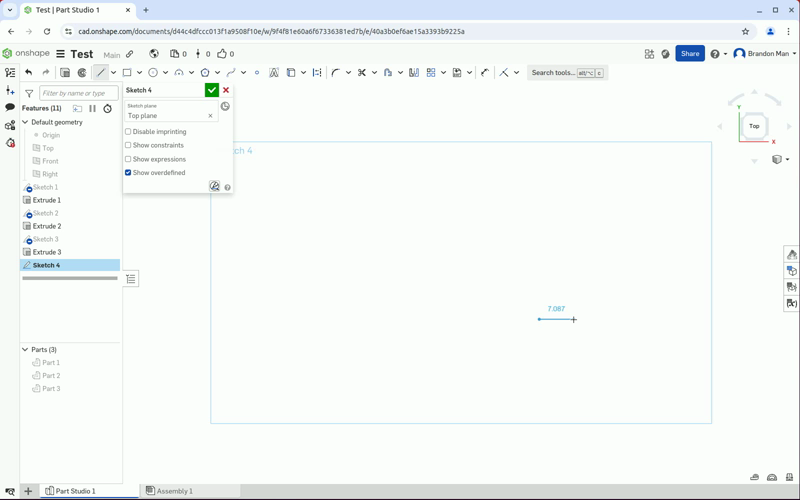
key_up(shift)
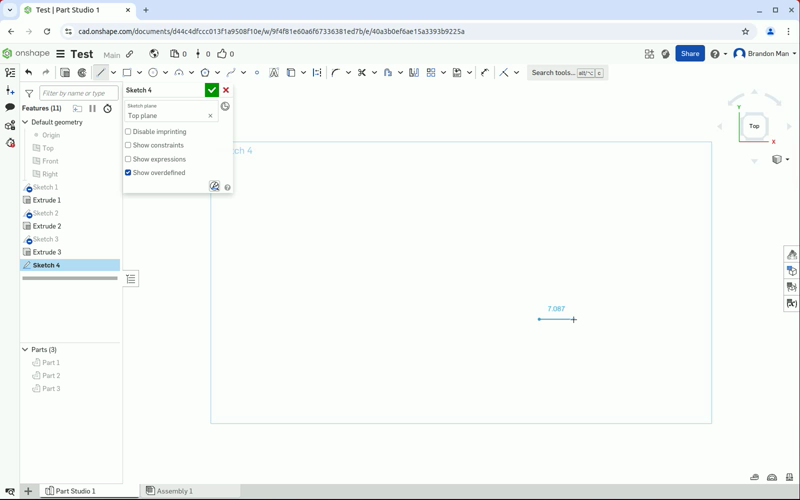
key_down(shift)
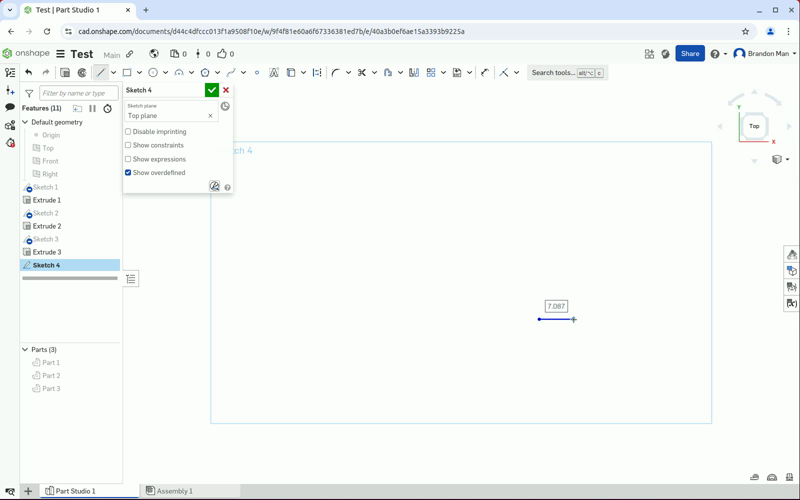
mouse_move(589, 319)
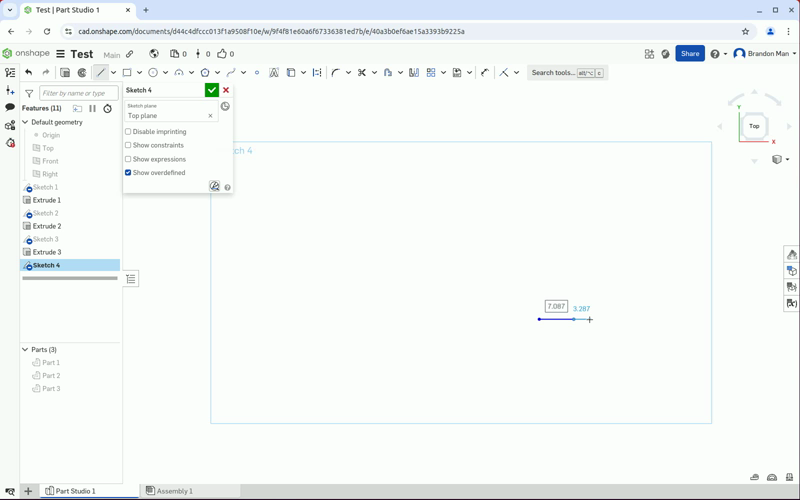
mouse_move(539, 296)
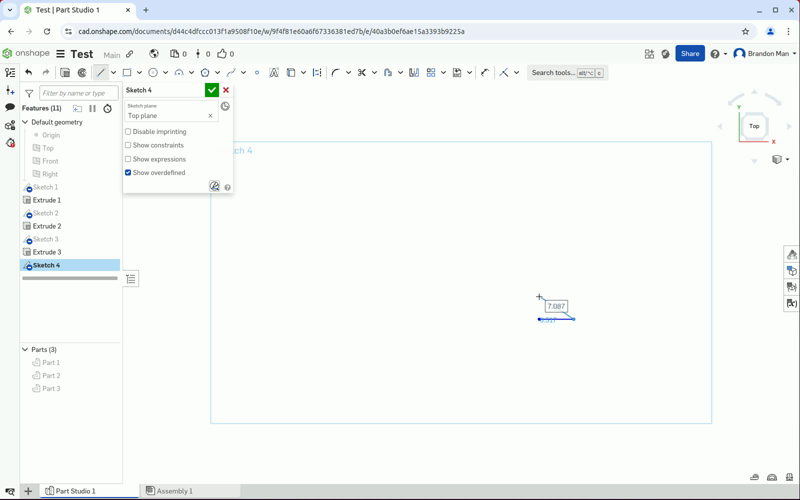
click(539, 296)
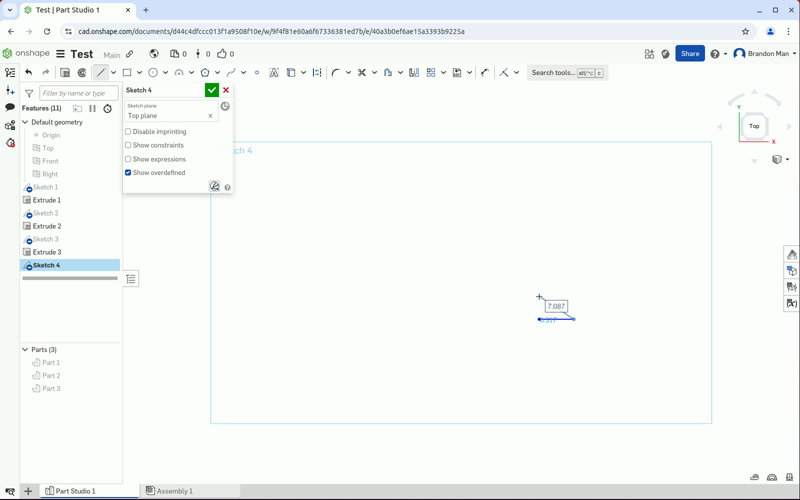
key_up(shift)
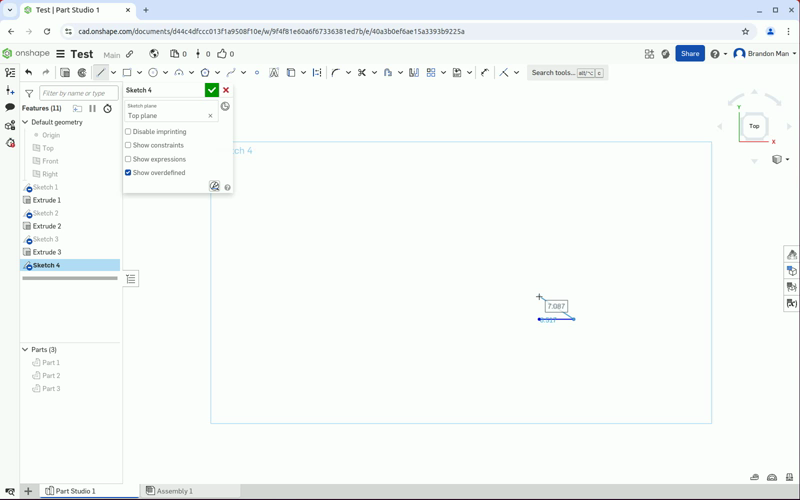
mouse_move(569, 296)
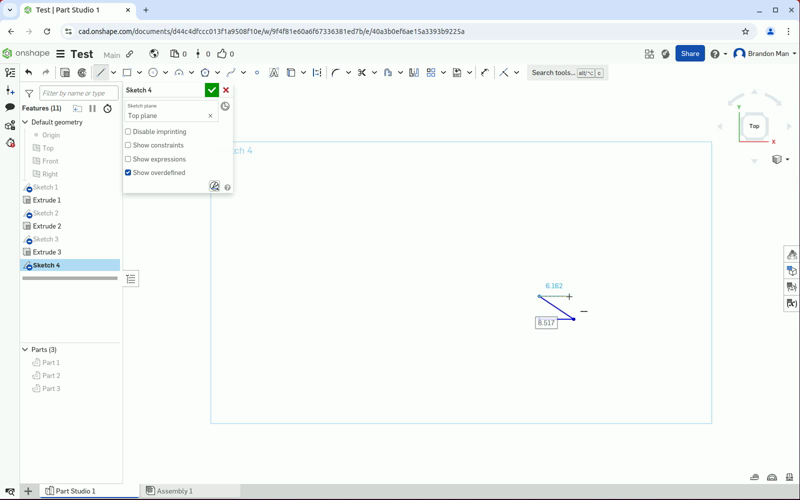
key_down(shift)
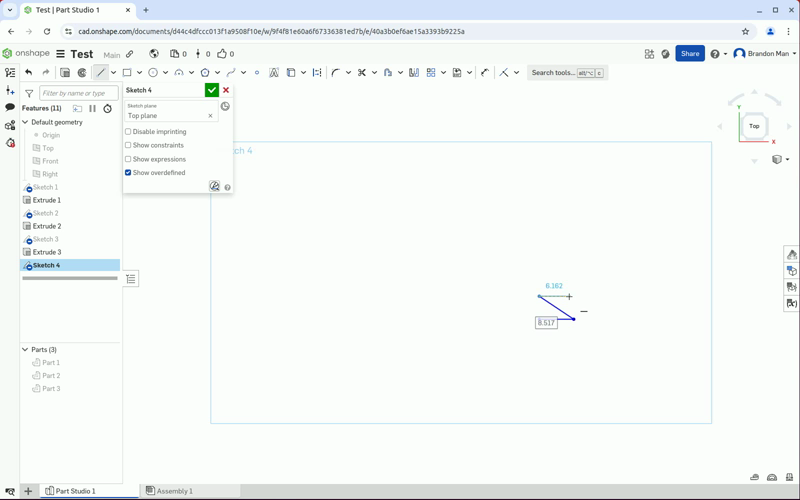
mouse_move(539, 319)
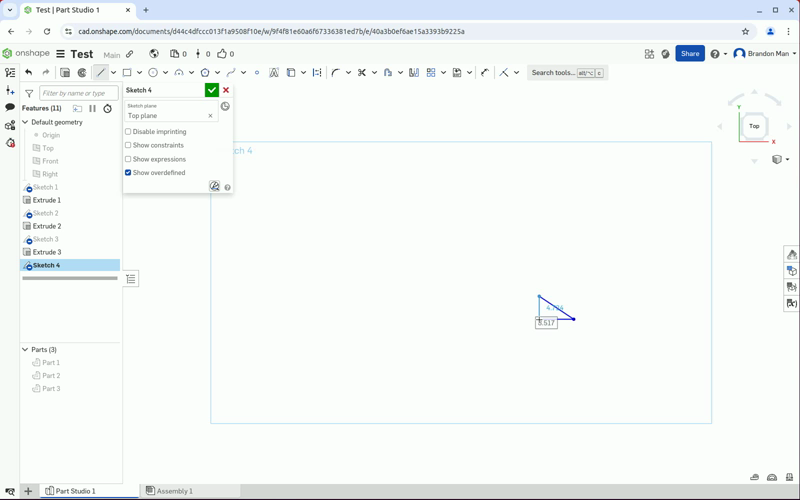
key_up(shift)
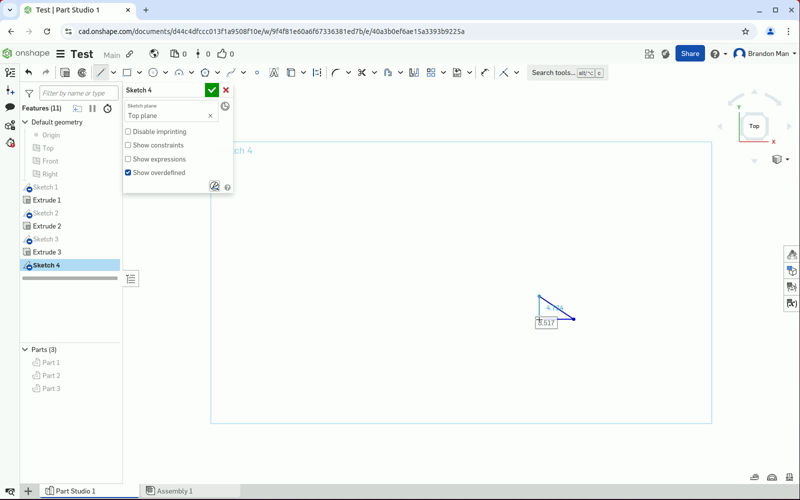
click(539, 319)
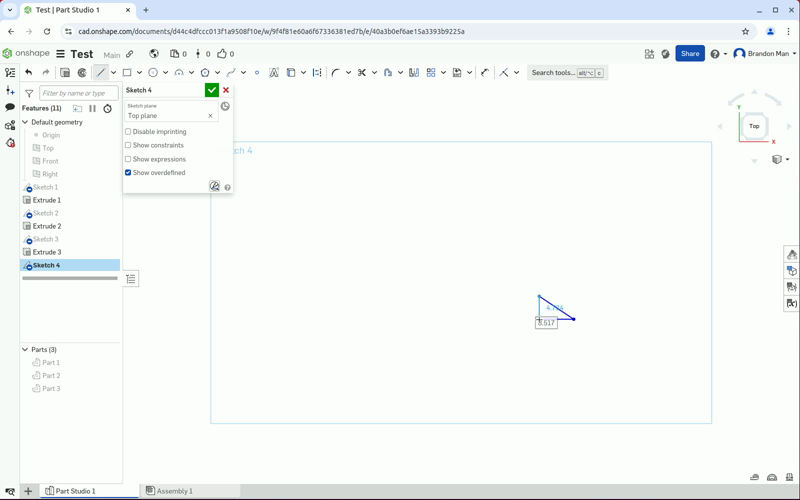
key(esc)
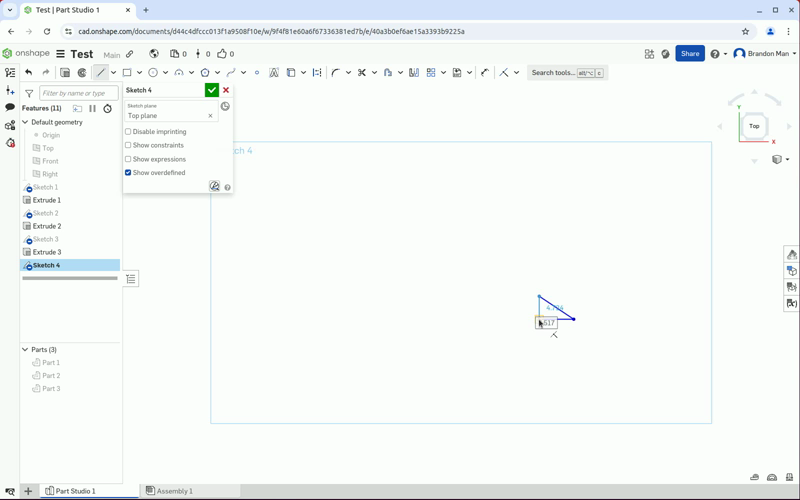
mouse_move(546, 316)
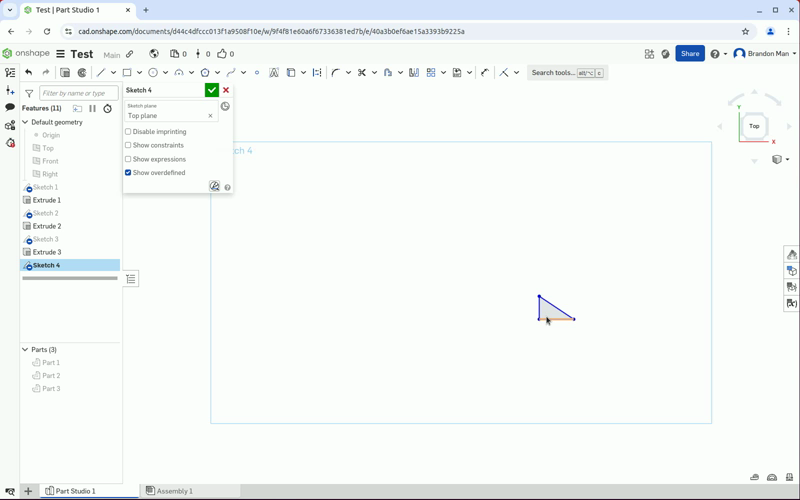
scroll(6)
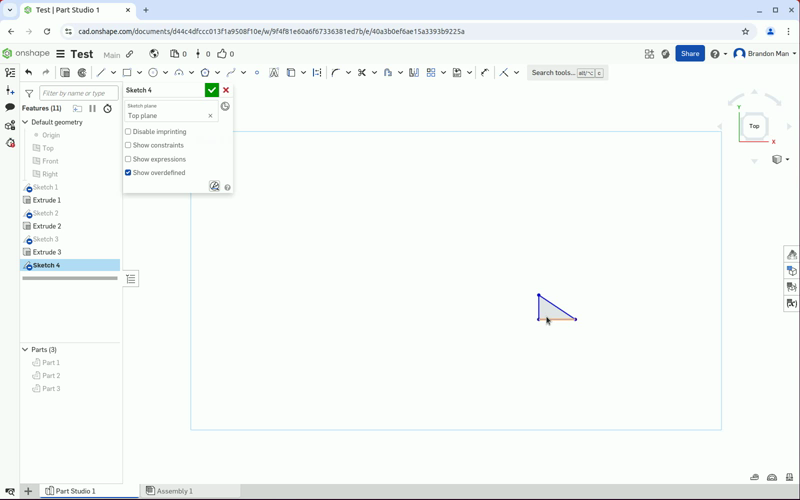
scroll(6)
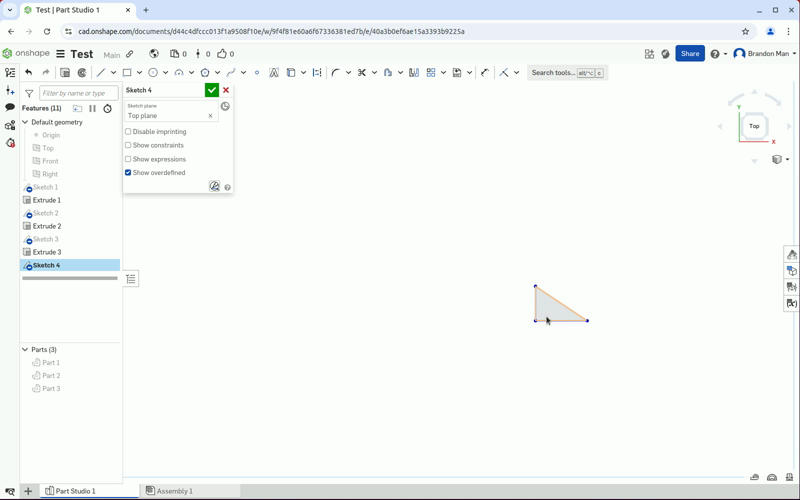
scroll(6)
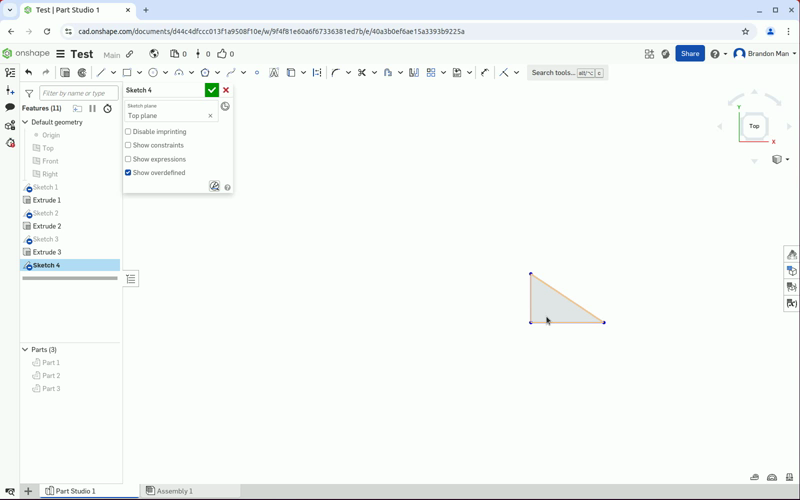
scroll(6)
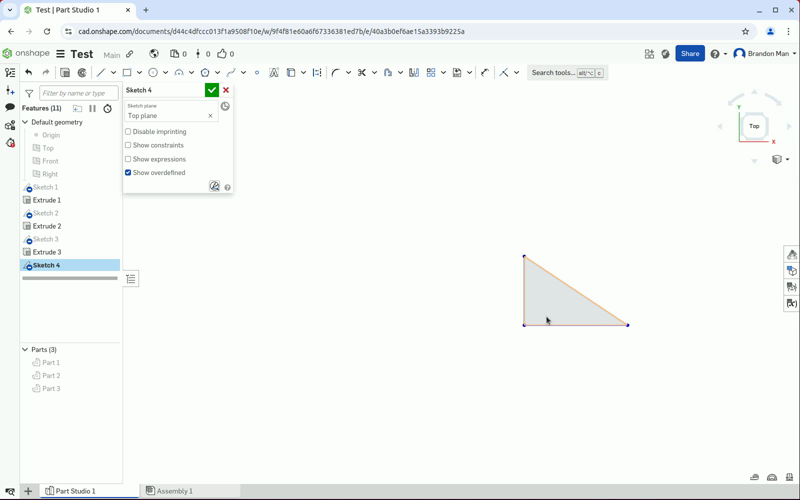
scroll(6)
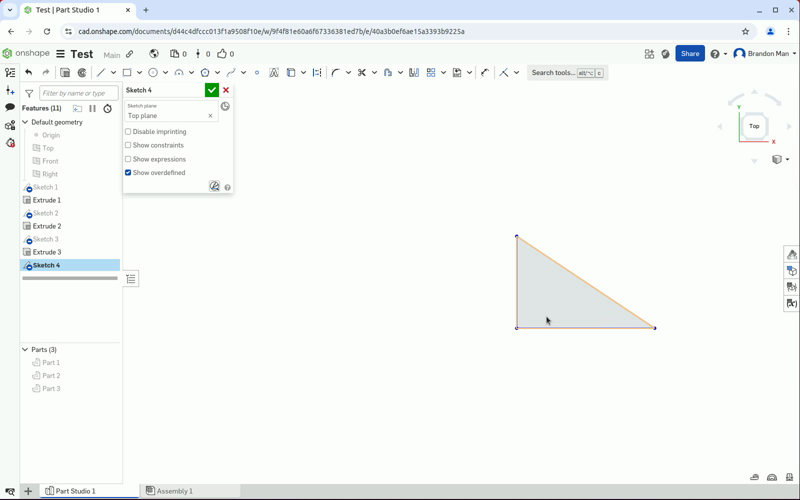
scroll(6)
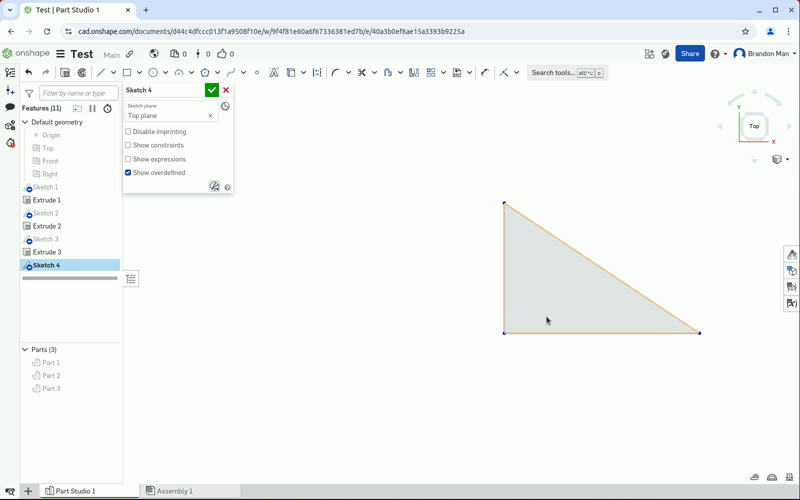
scroll(6)
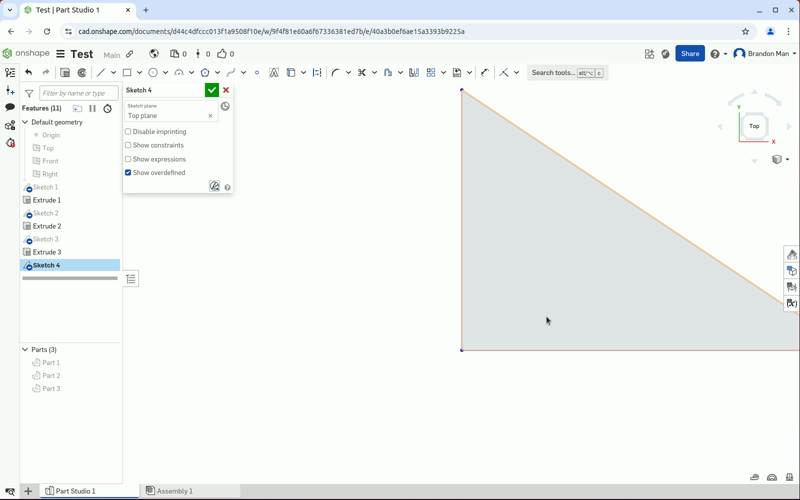
click(546, 316)
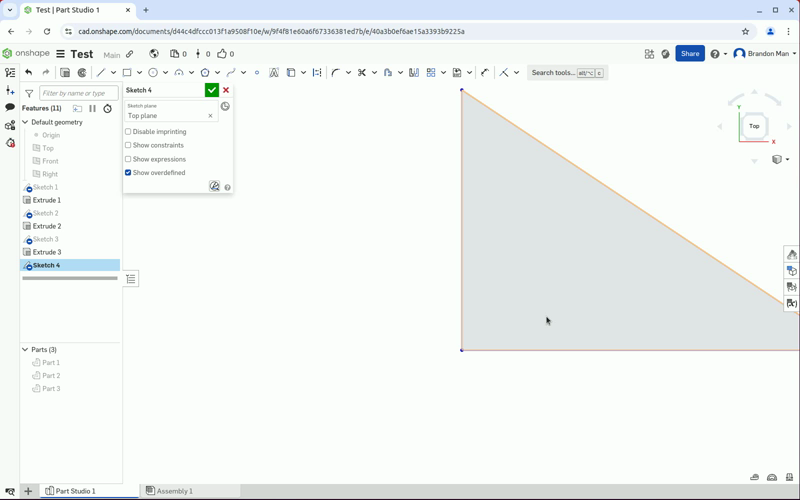
scroll(-6)
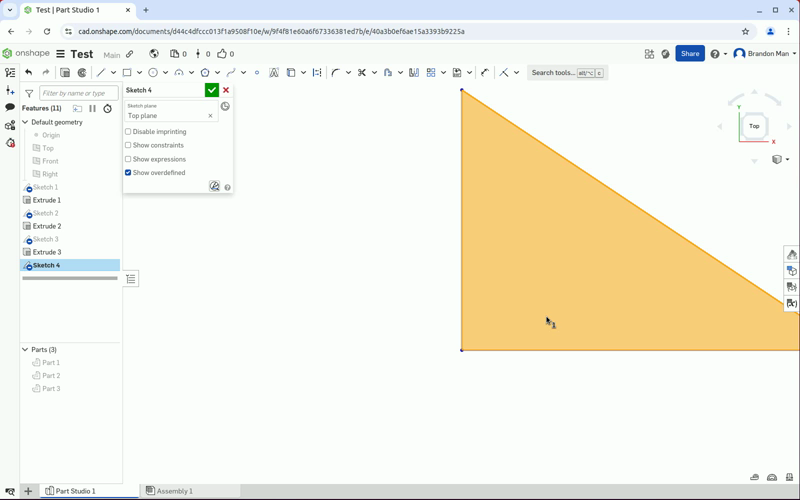
scroll(-6)
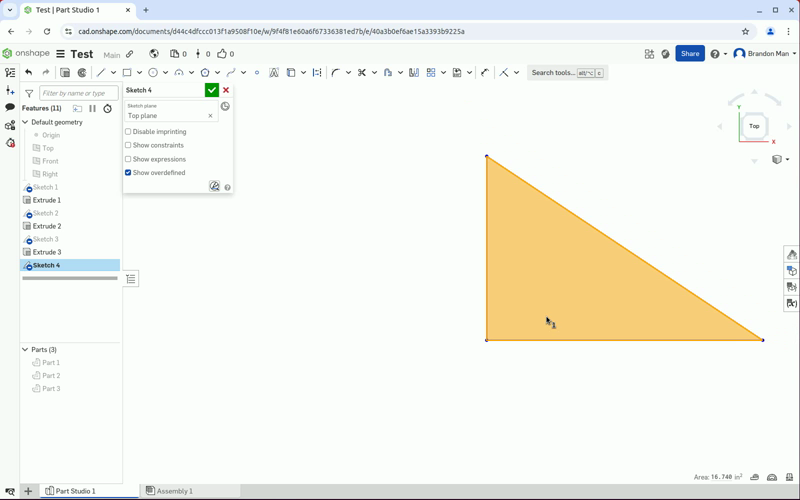
scroll(-6)
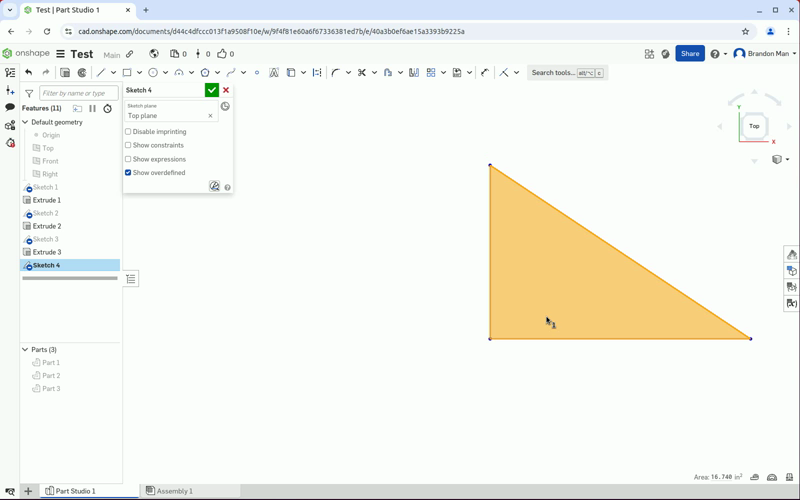
scroll(-6)
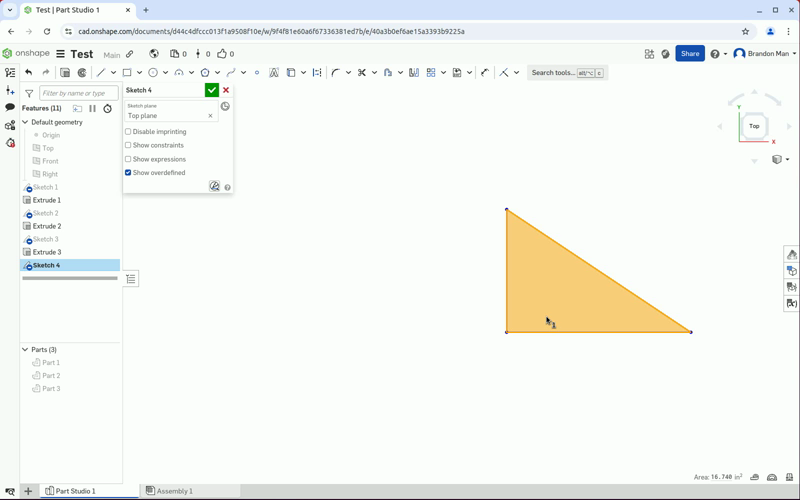
scroll(-6)
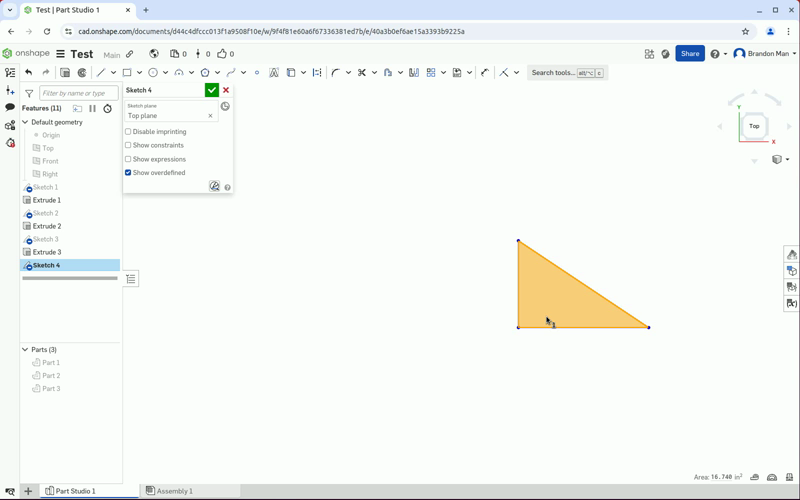
scroll(-6)
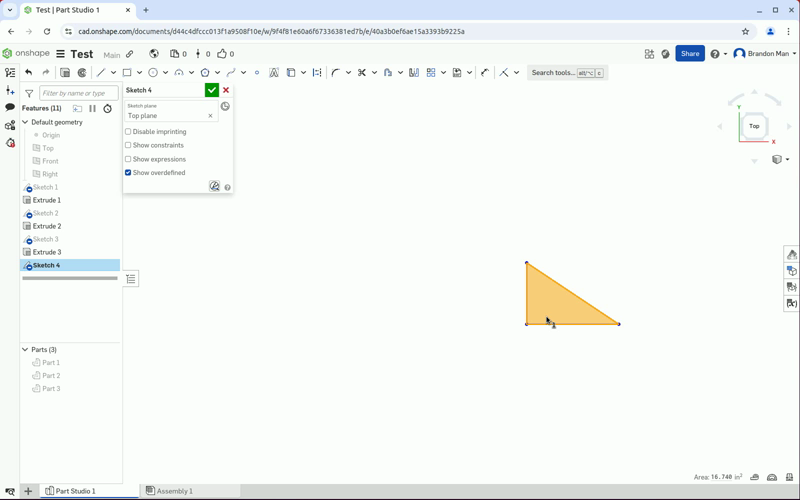
scroll(-6)
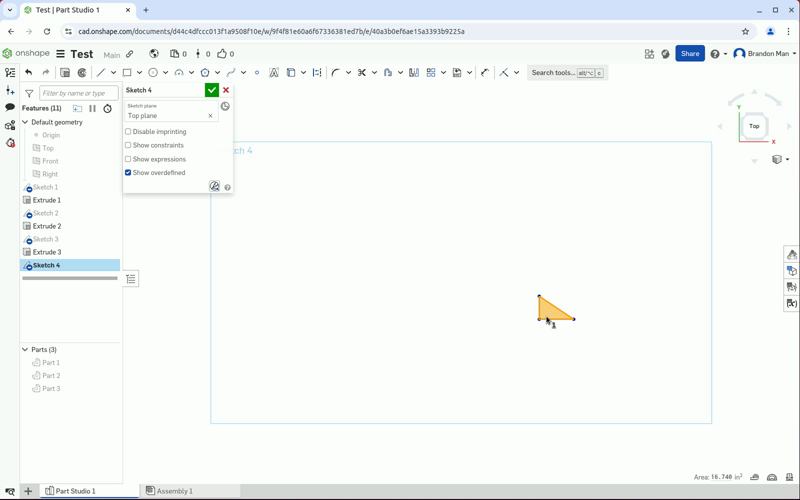
mouse_move(73, 352)
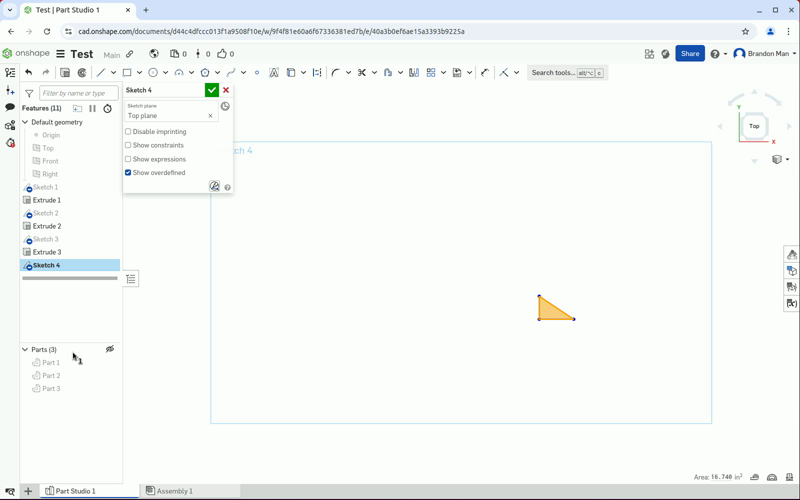
key(shift+y)
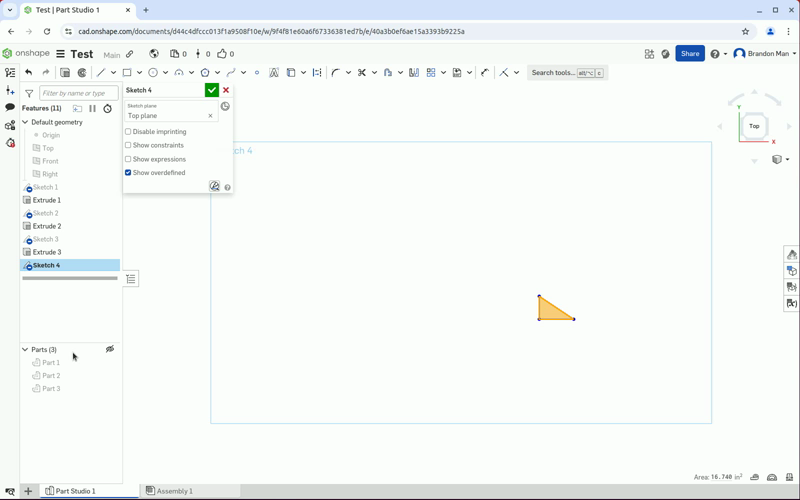
key(shift+e)
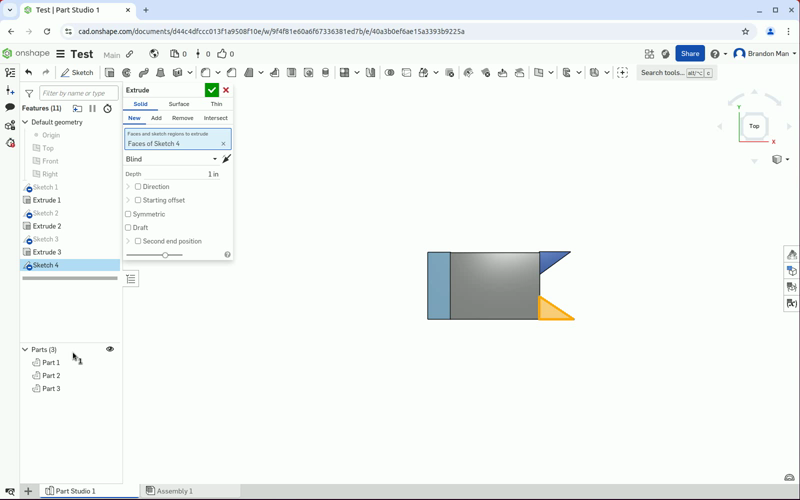
mouse_move(143, 106)
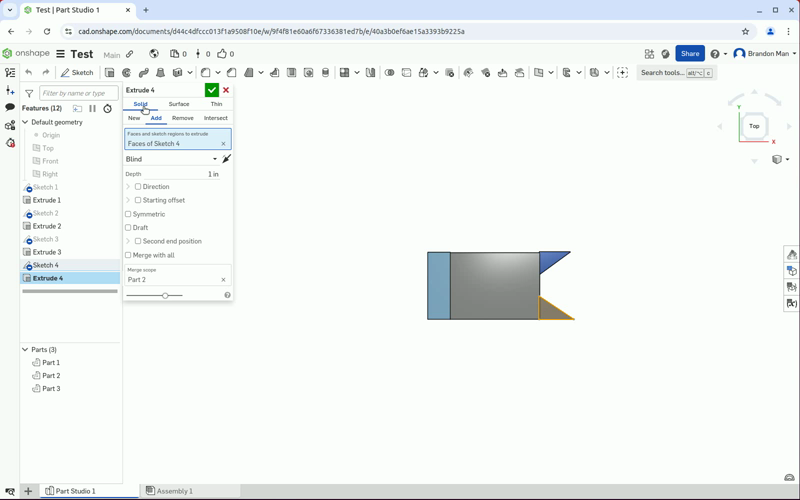
click(143, 106)
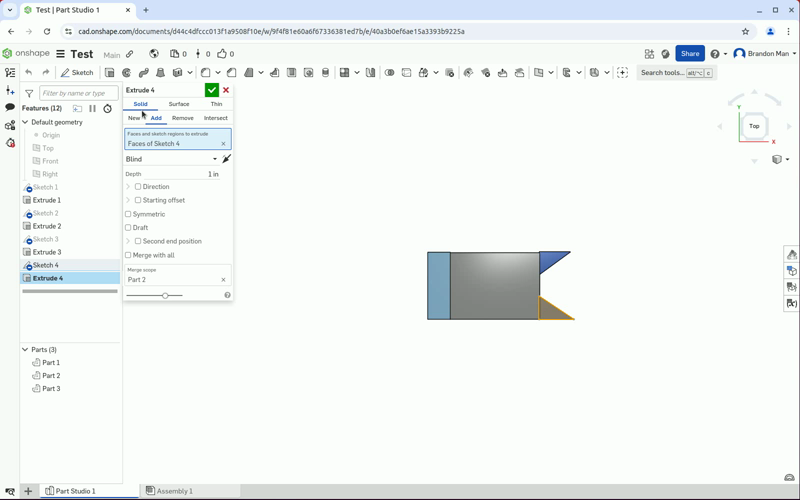
mouse_move(137, 120)
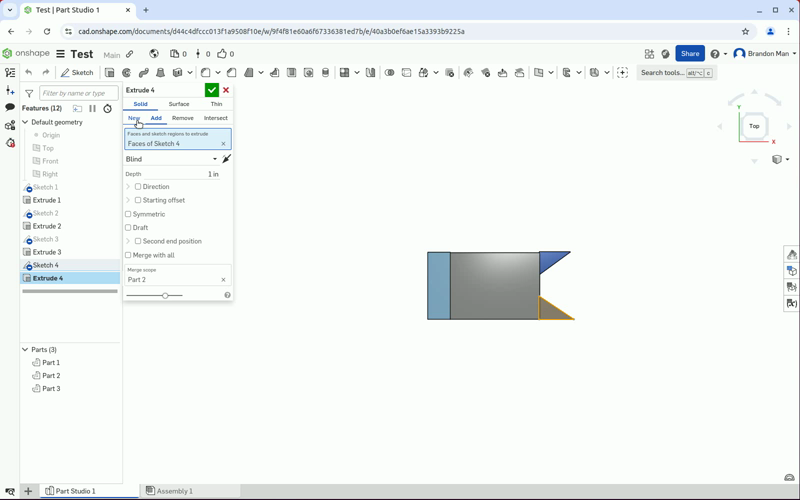
click(137, 120)
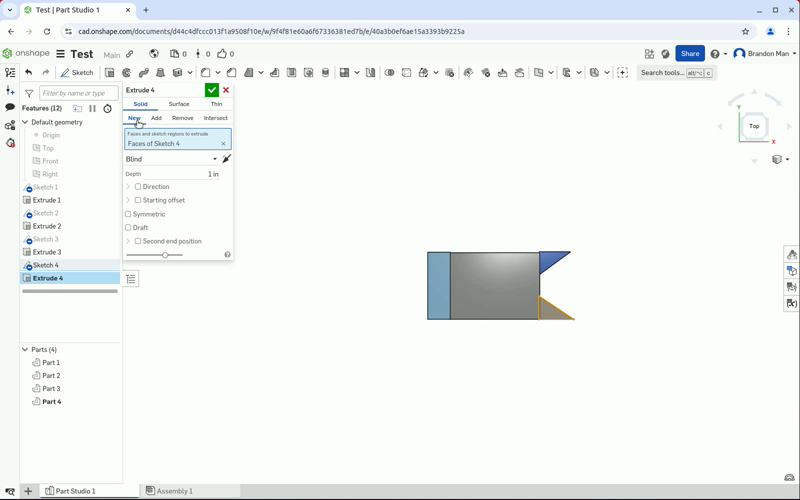
key(tab, 4)
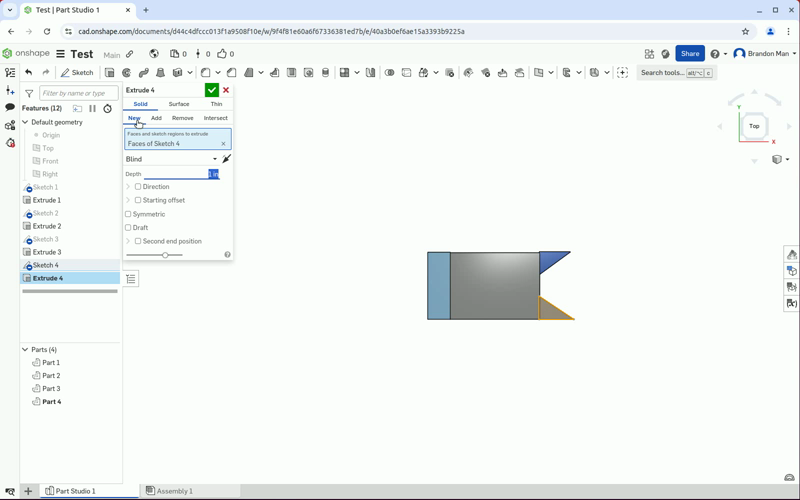
text(2.407)
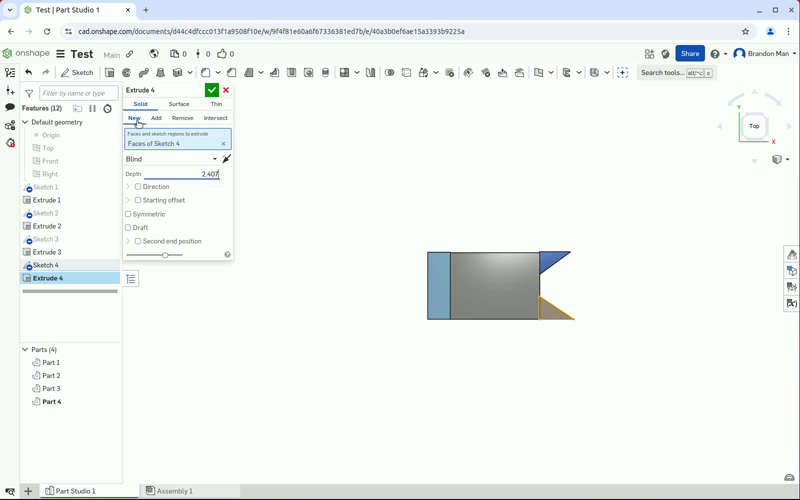
key(enter)
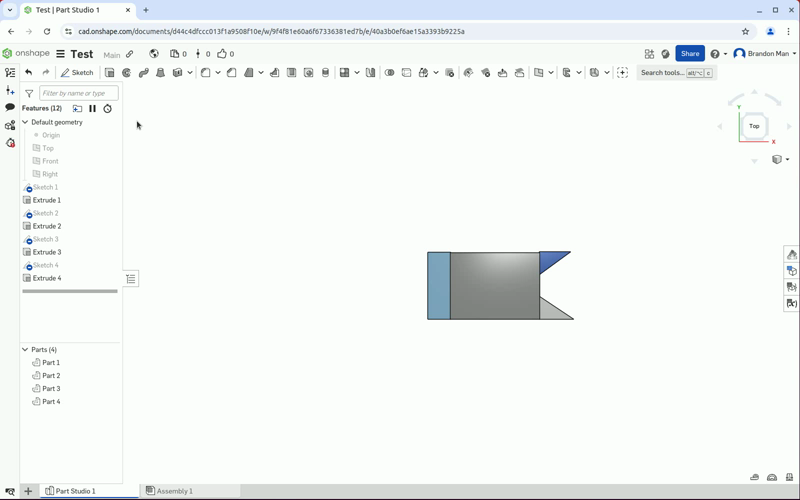
key(shift+h)
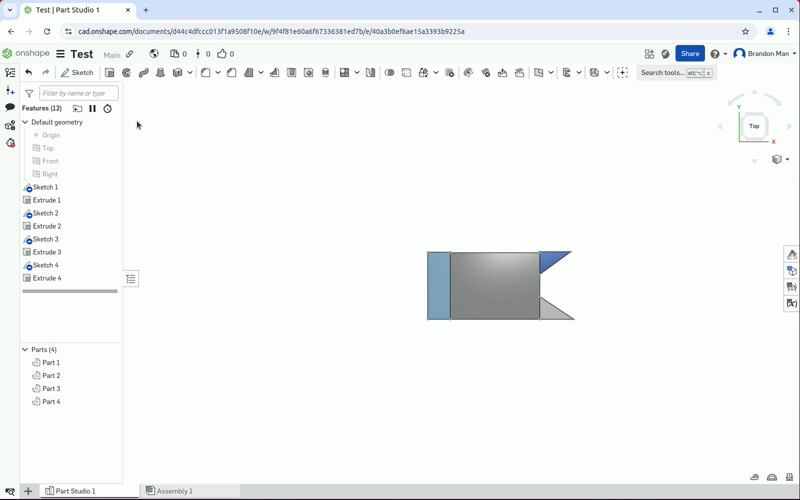
key(shift+h)
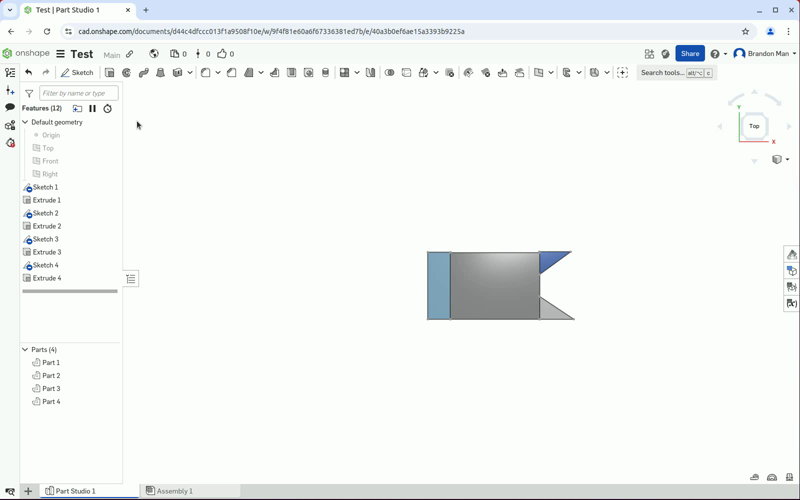
key(shift+7)
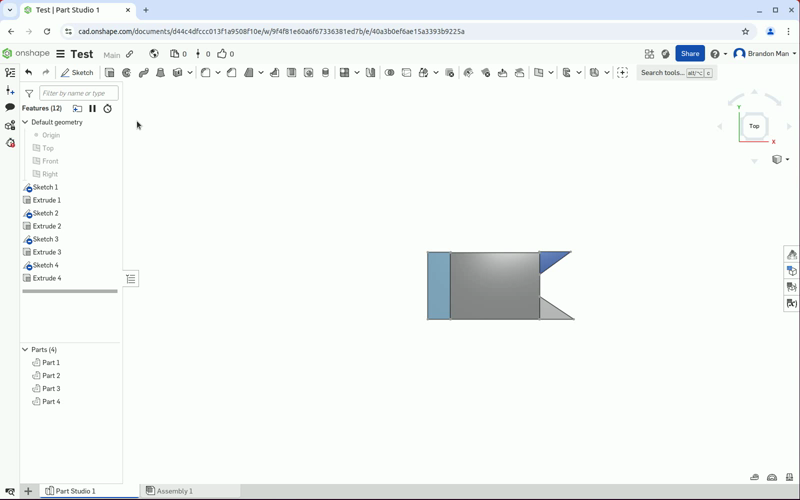
key(up, 3)
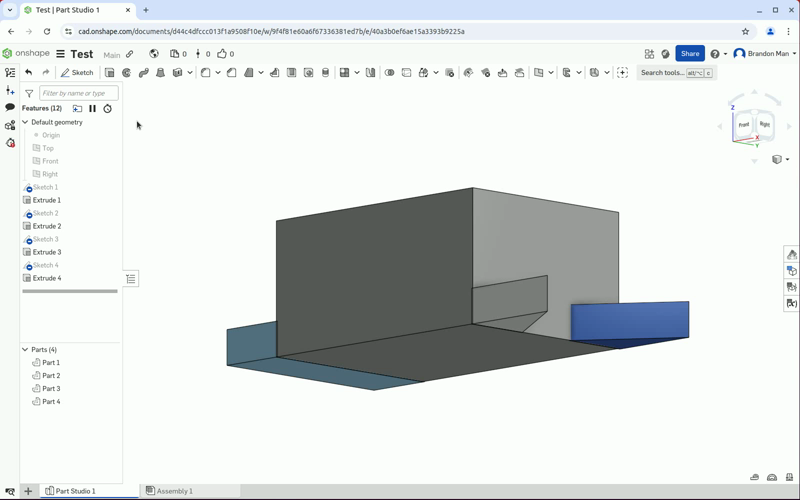
key(left, 3)
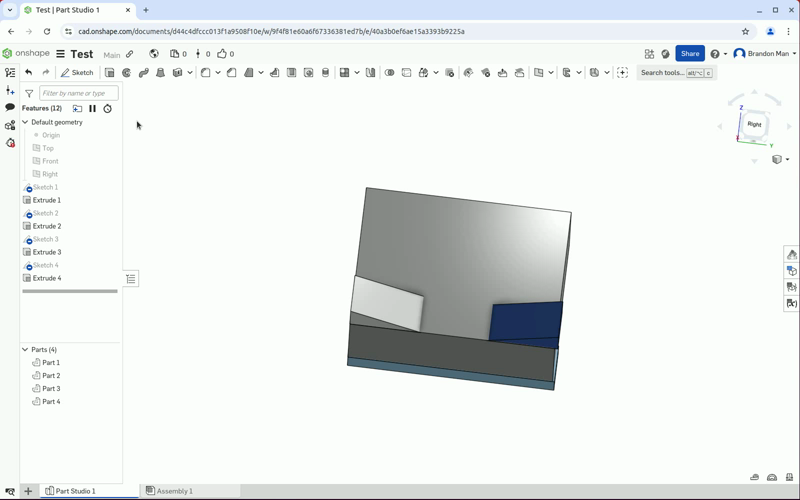
key(right, 3)
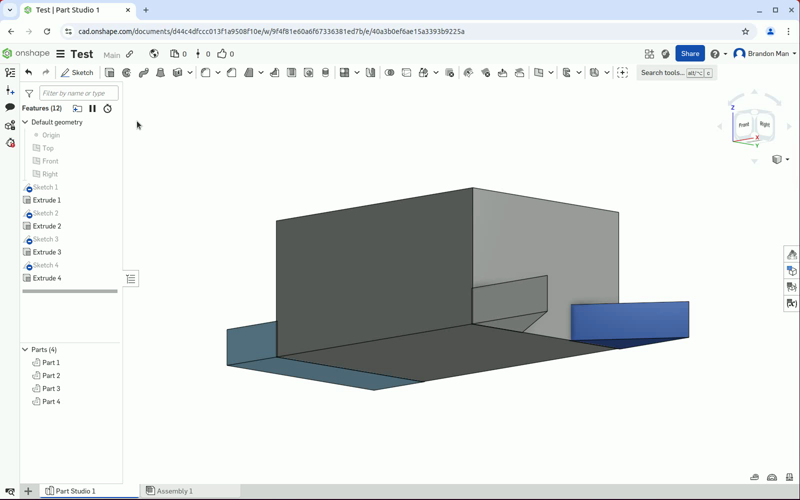
key(down, 3)
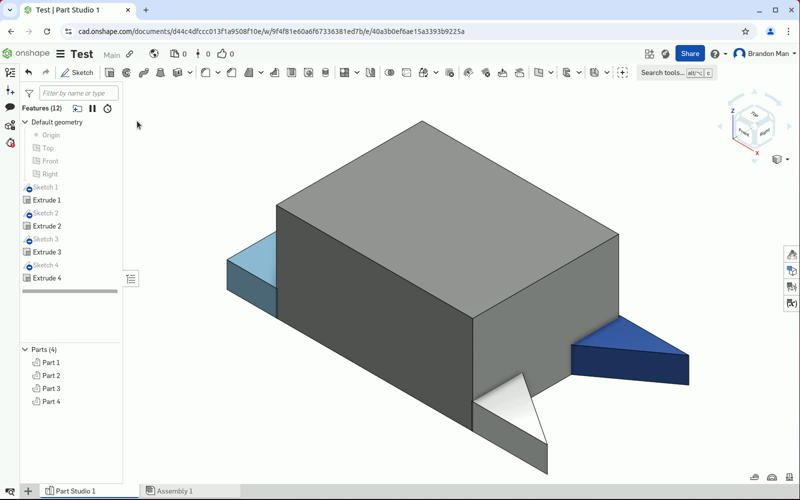
mouse_move(73, 189)
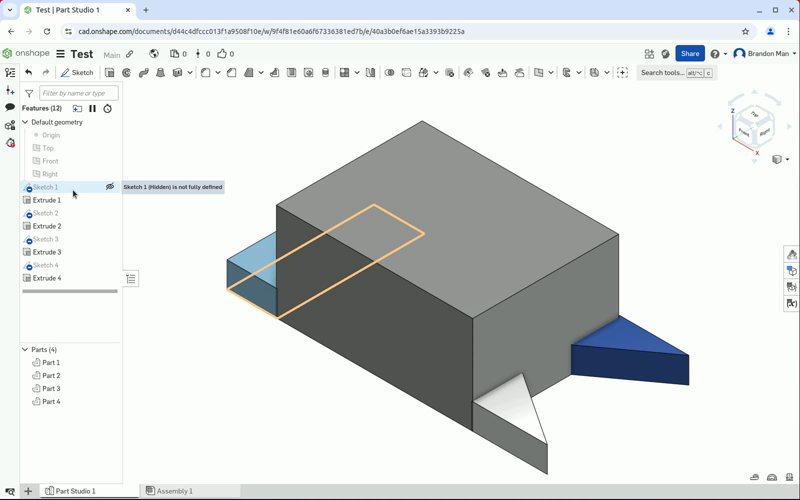
click(73, 189)